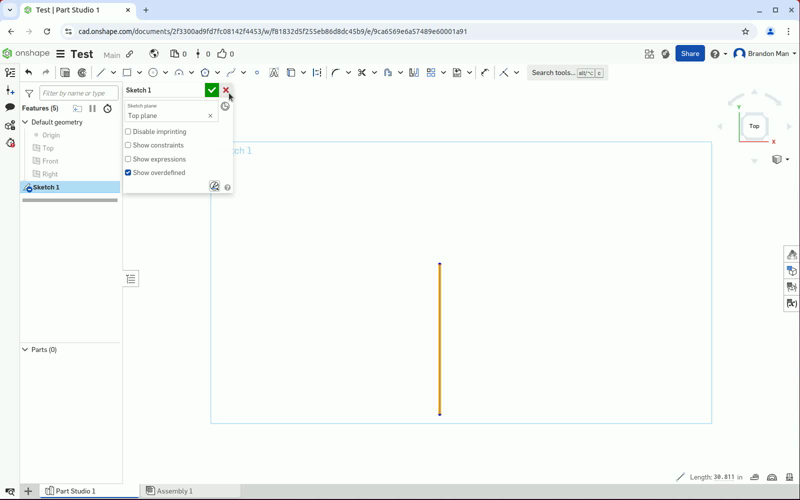
key(shift+h)
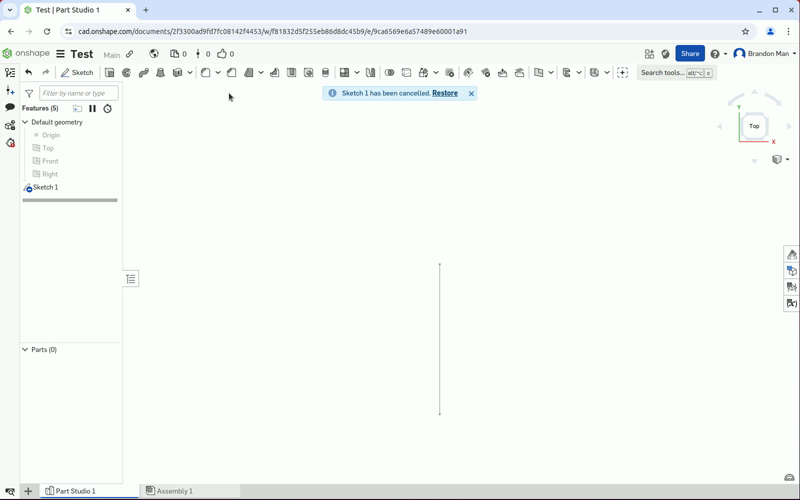
key(shift+s)
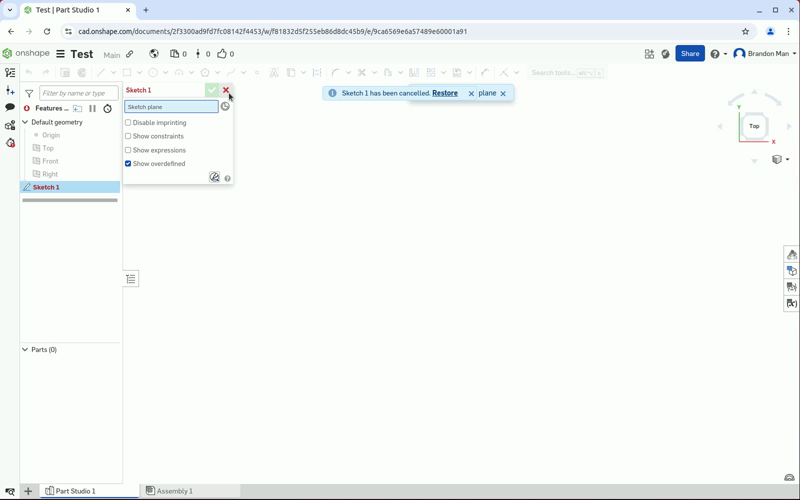
mouse_move(73, 150)
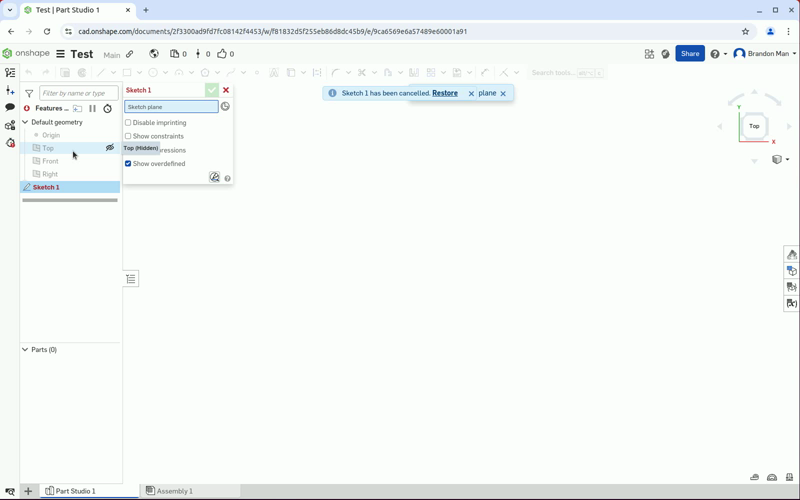
click(73, 150)
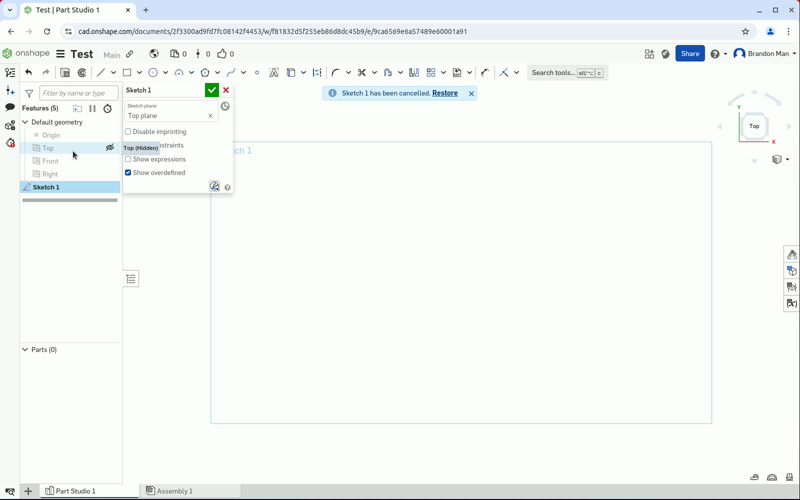
mouse_move(73, 352)
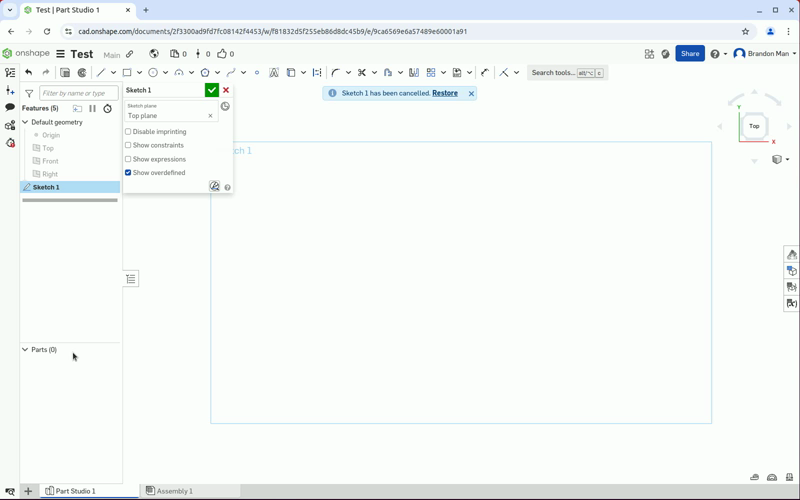
key(y)
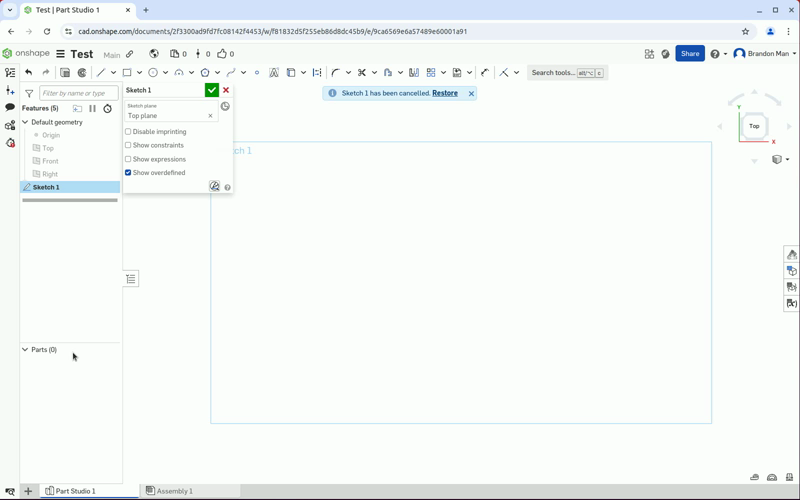
key(l)
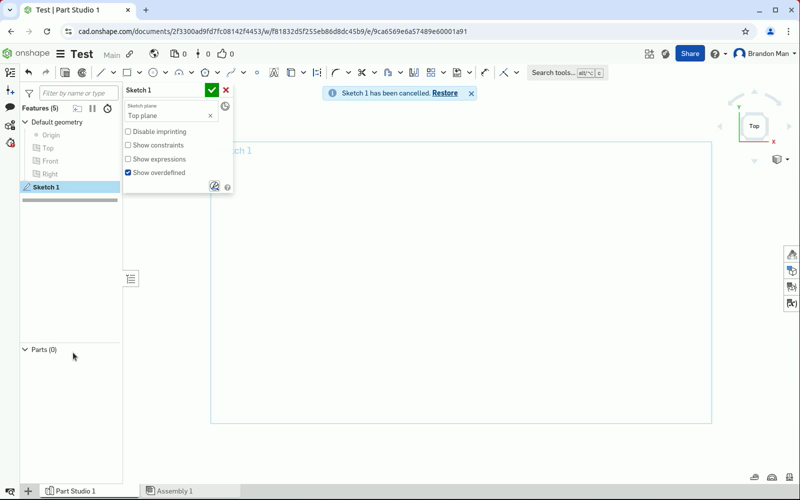
key_down(shift)
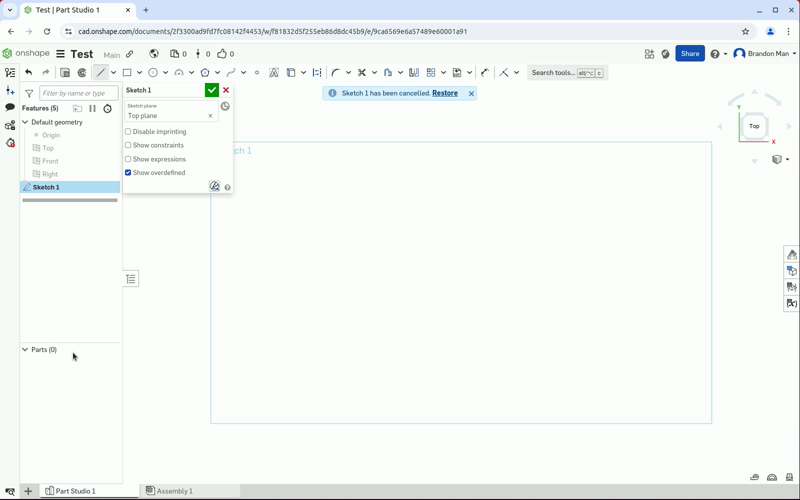
mouse_move(396, 334)
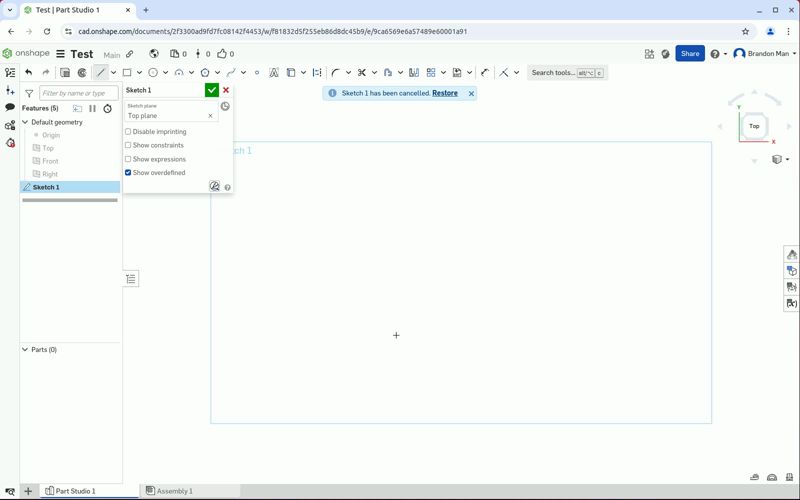
click(396, 334)
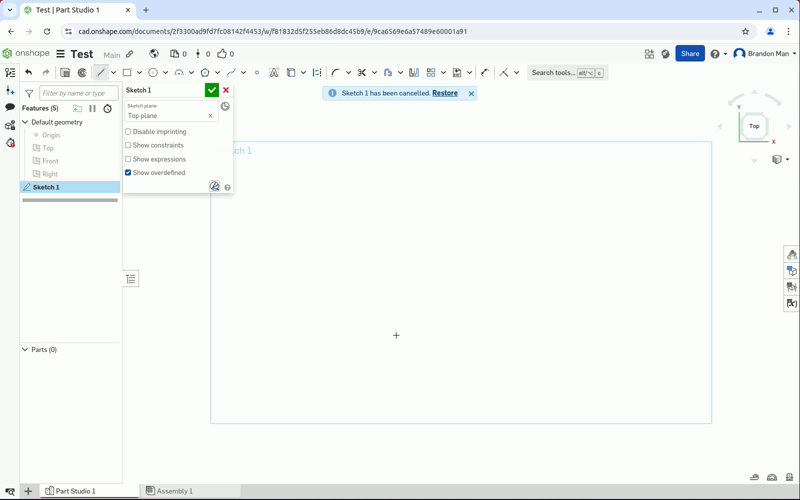
key_up(shift)
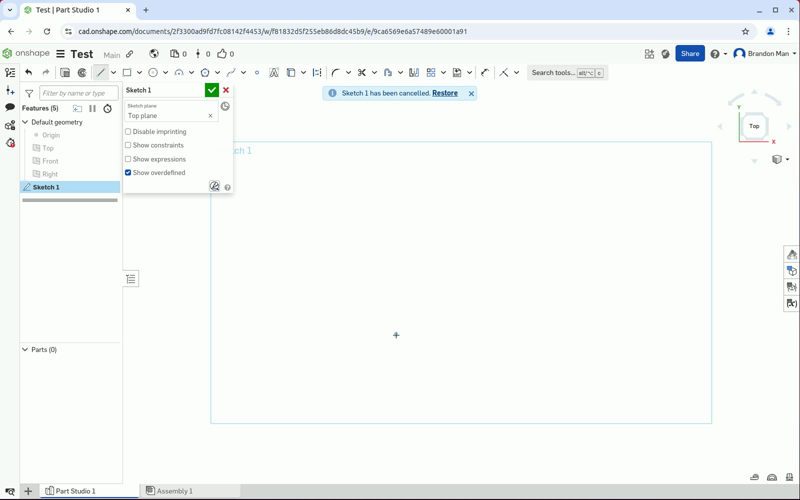
key_down(shift)
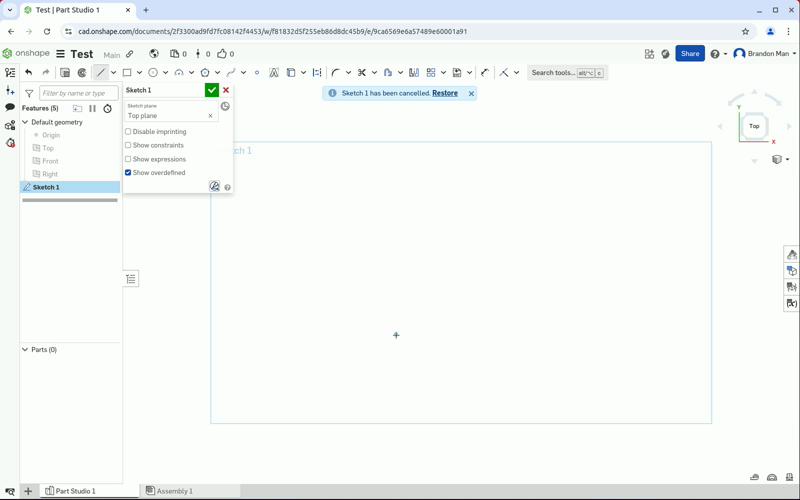
mouse_move(396, 231)
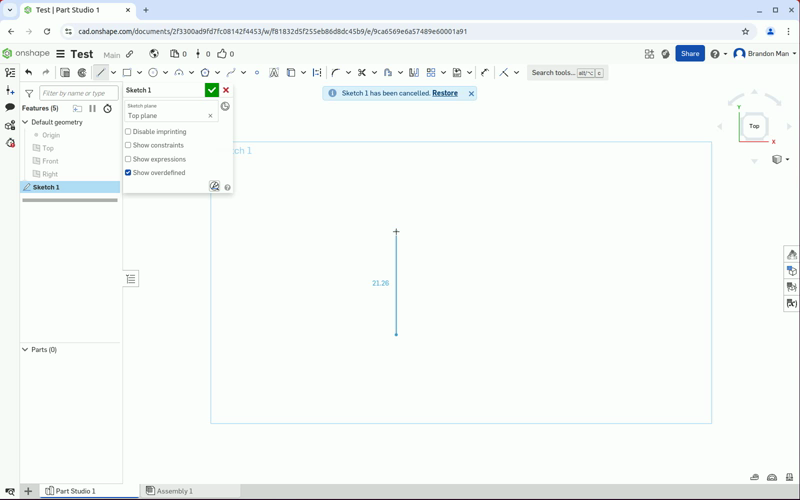
click(396, 231)
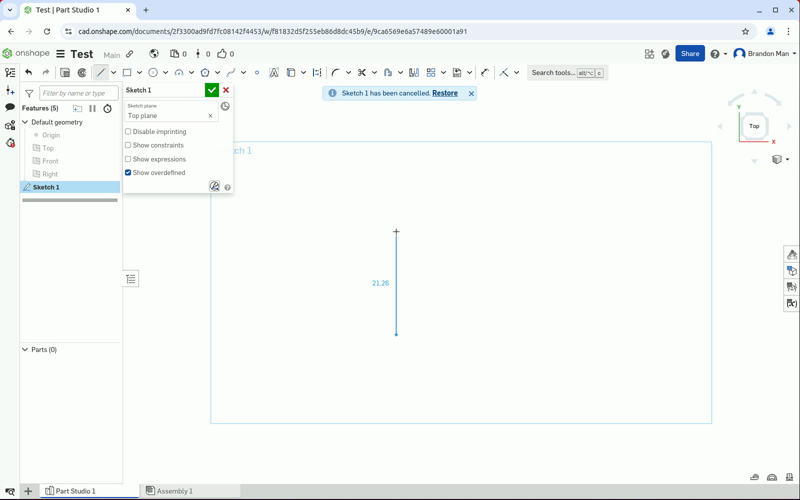
key_up(shift)
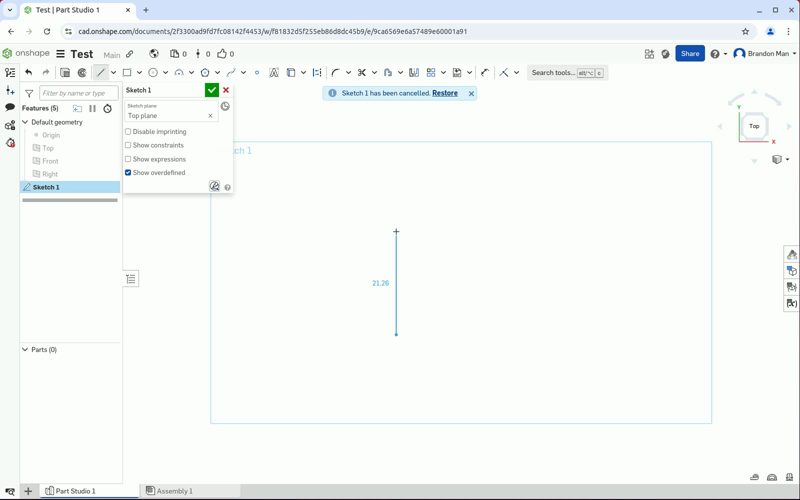
key(esc)
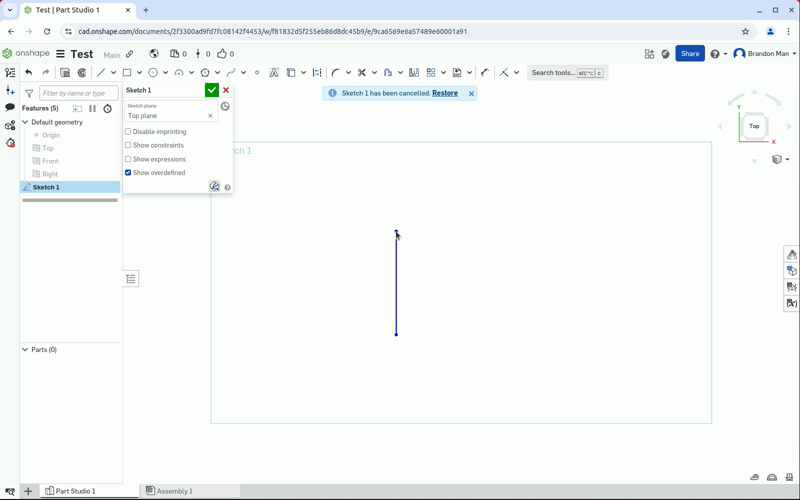
key(a)
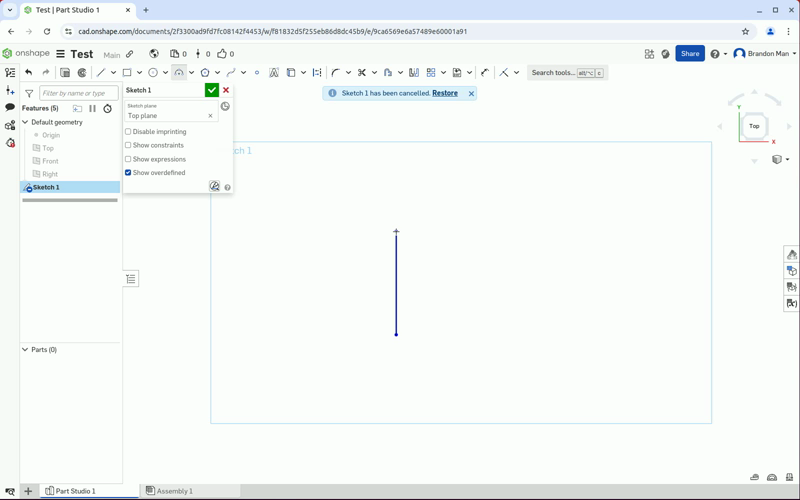
mouse_move(396, 231)
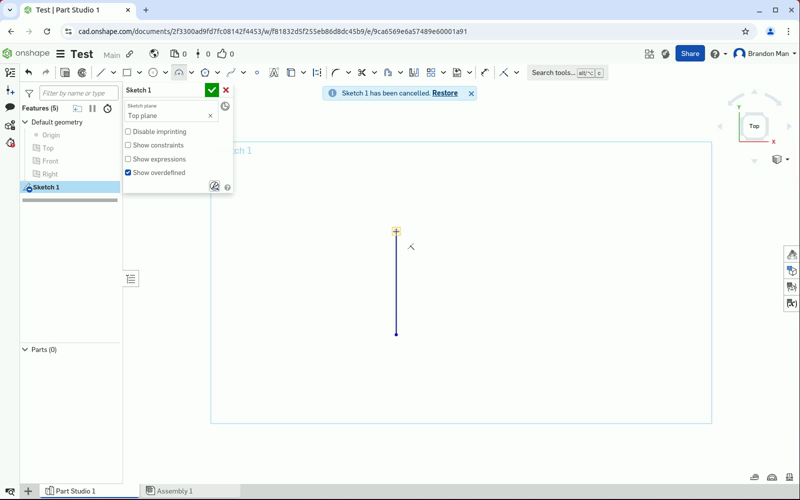
click(396, 231)
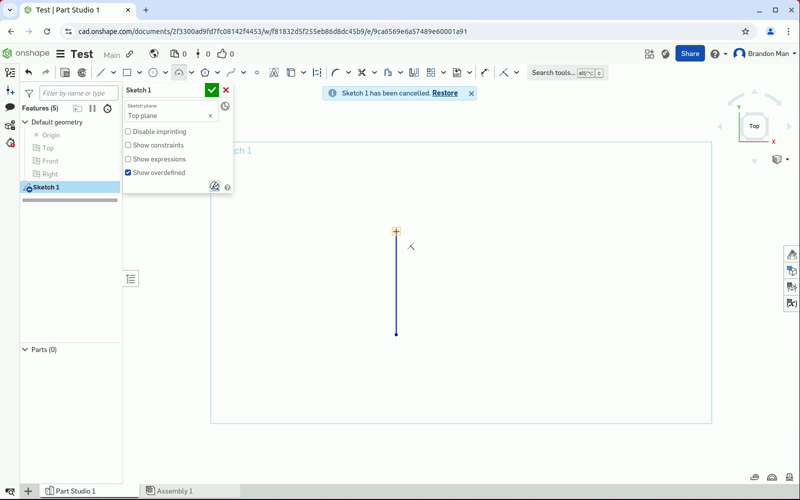
key_down(shift)
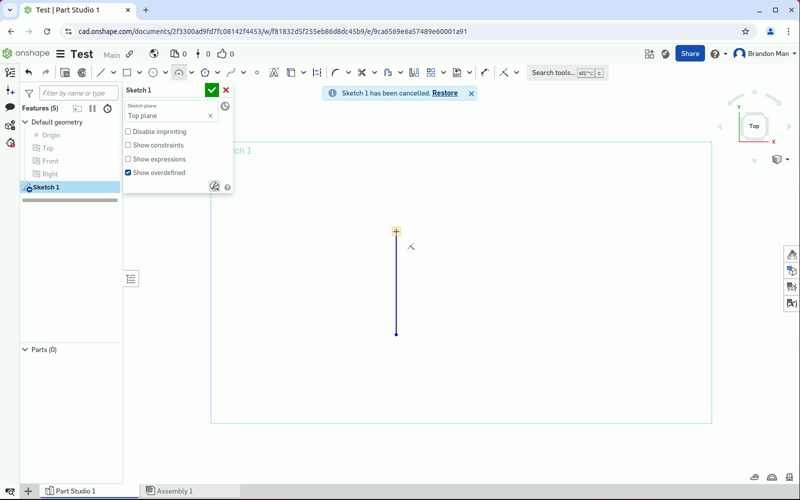
mouse_move(407, 219)
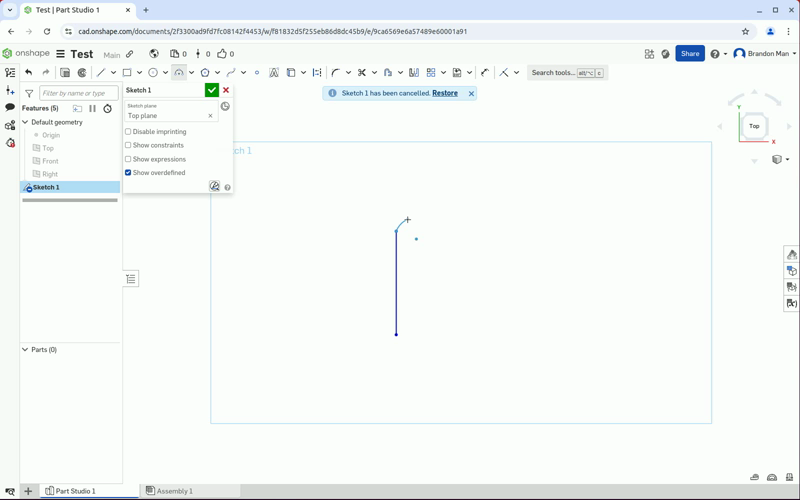
click(407, 219)
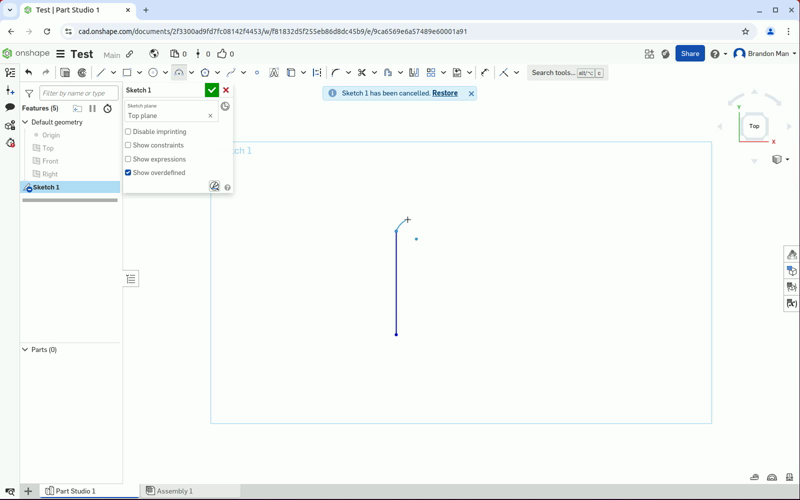
mouse_move(387, 210)
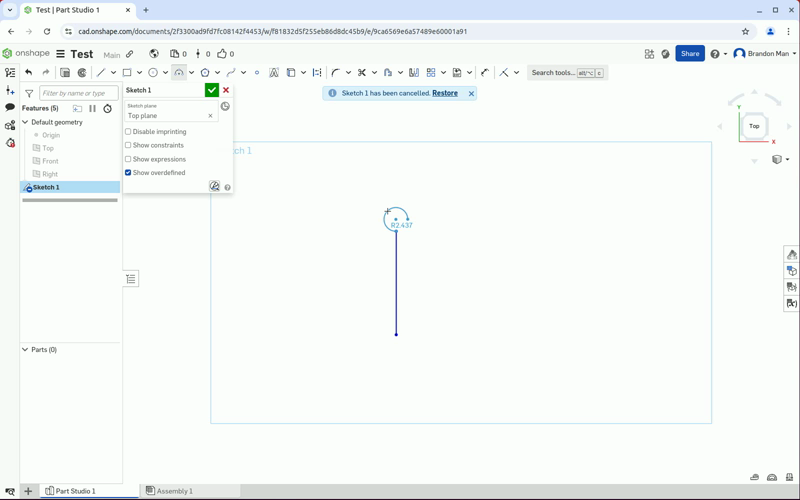
click(387, 210)
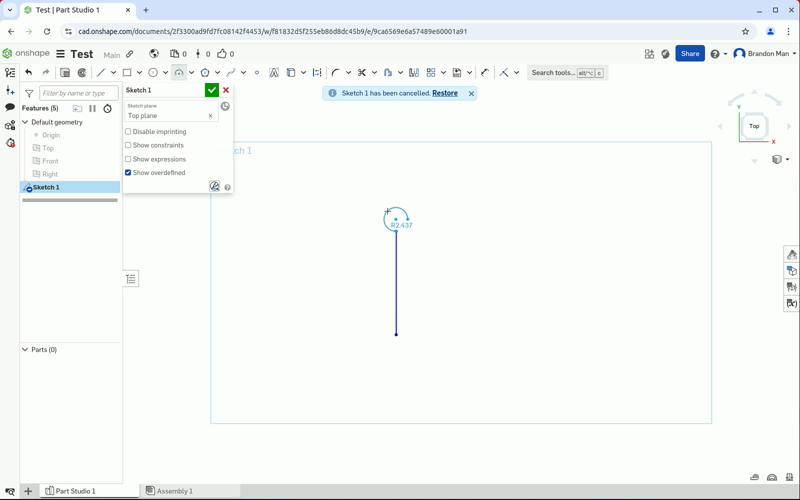
key_up(shift)
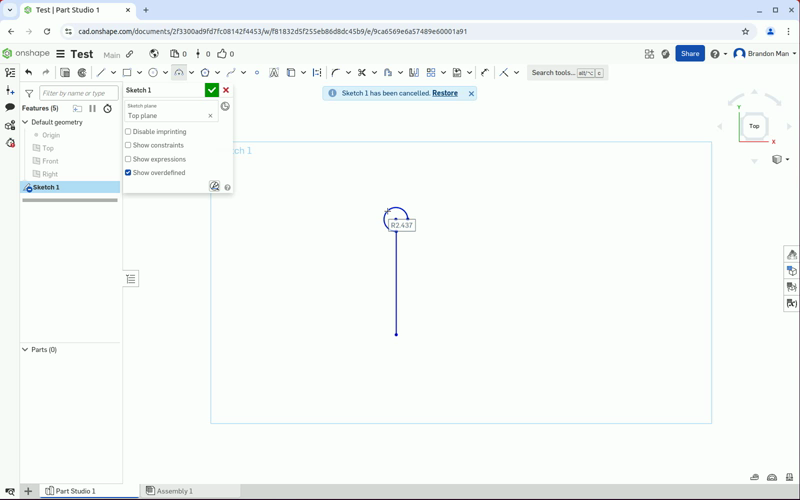
key(esc)
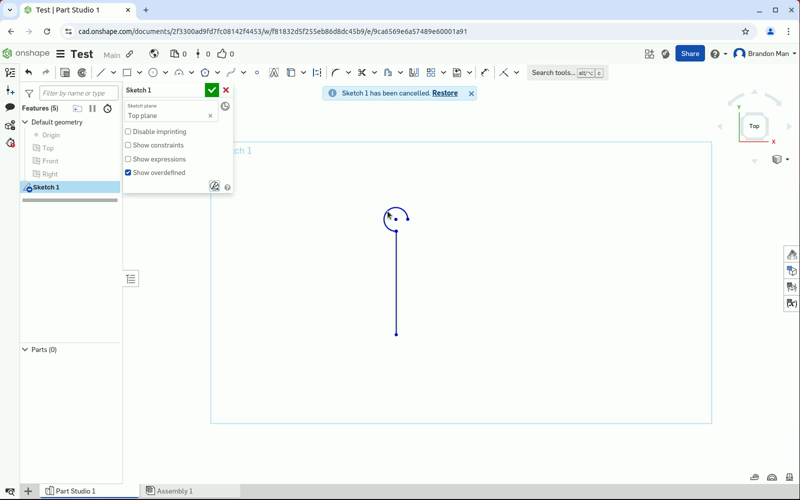
key(l)
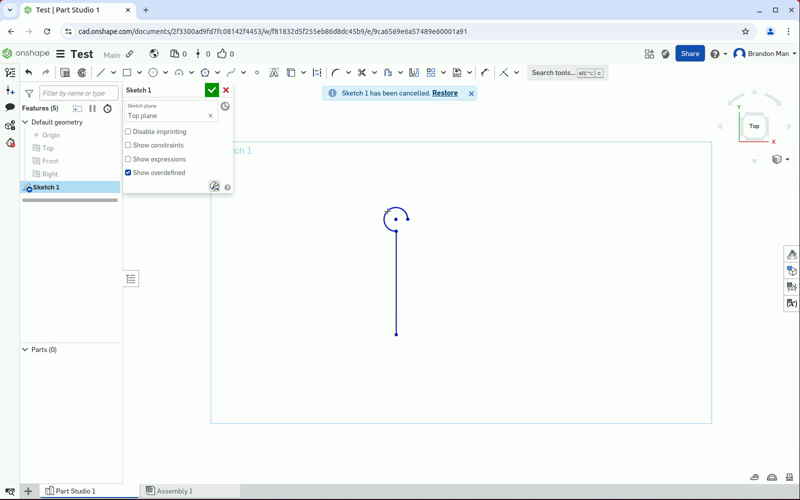
mouse_move(407, 219)
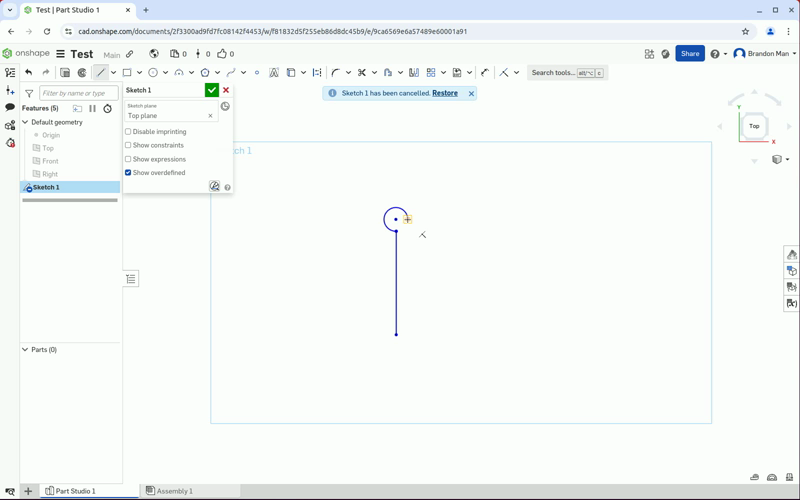
click(407, 219)
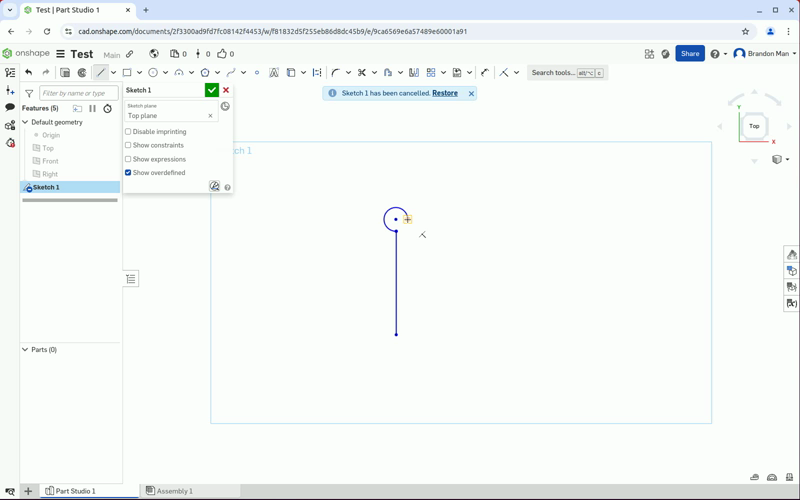
key_down(shift)
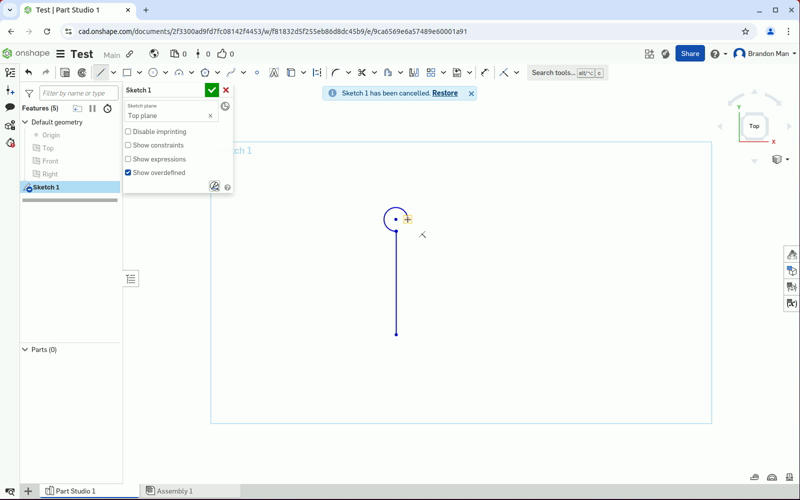
mouse_move(511, 219)
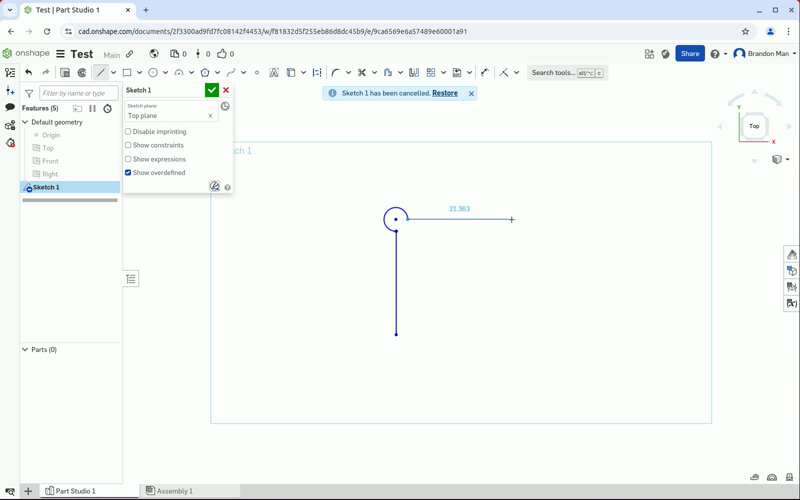
click(511, 219)
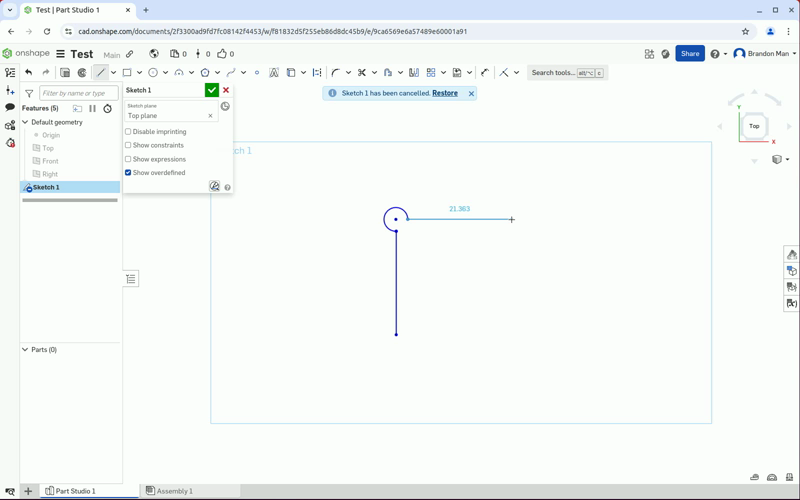
key_up(shift)
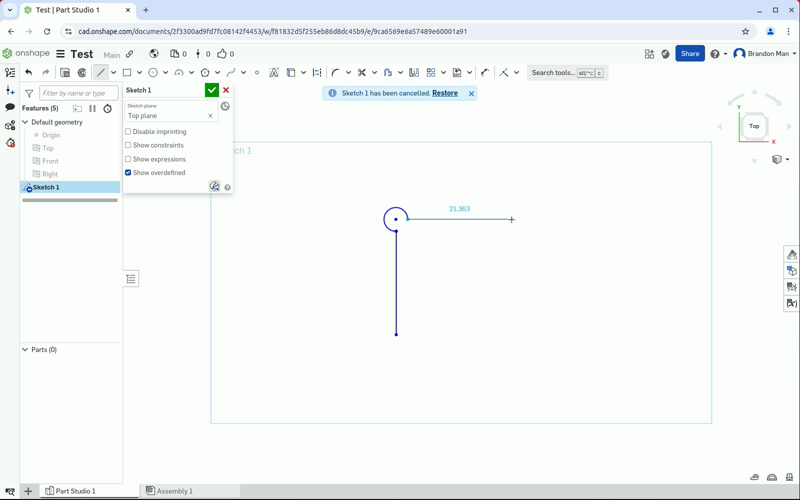
key(esc)
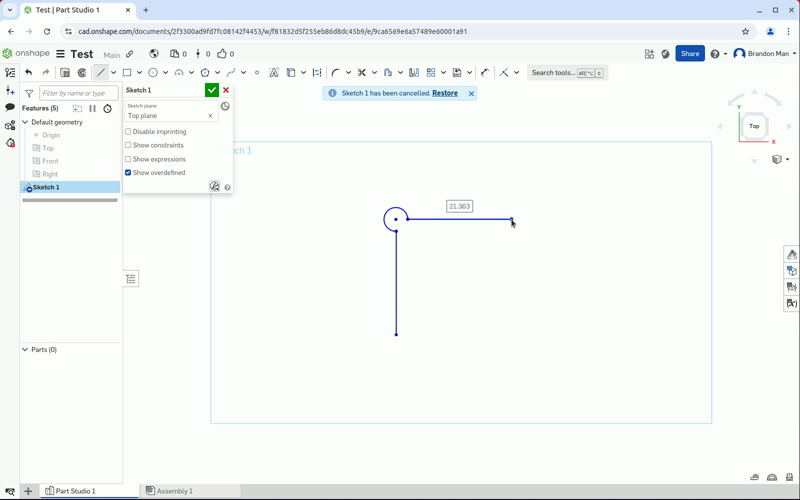
key(a)
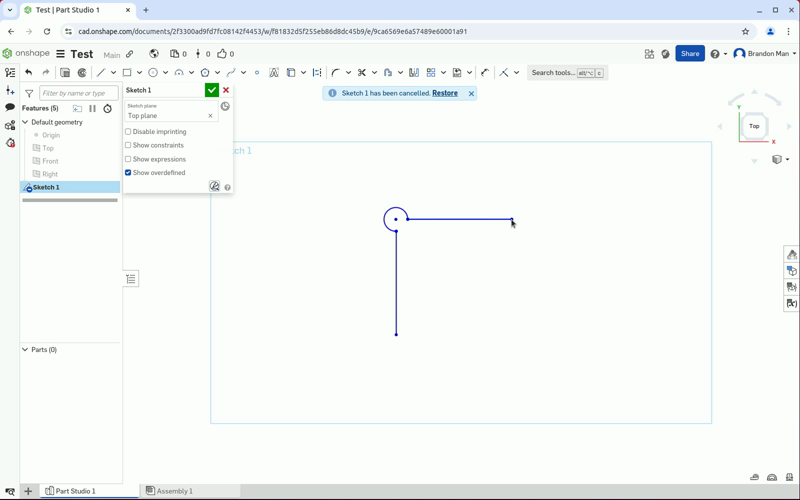
mouse_move(511, 219)
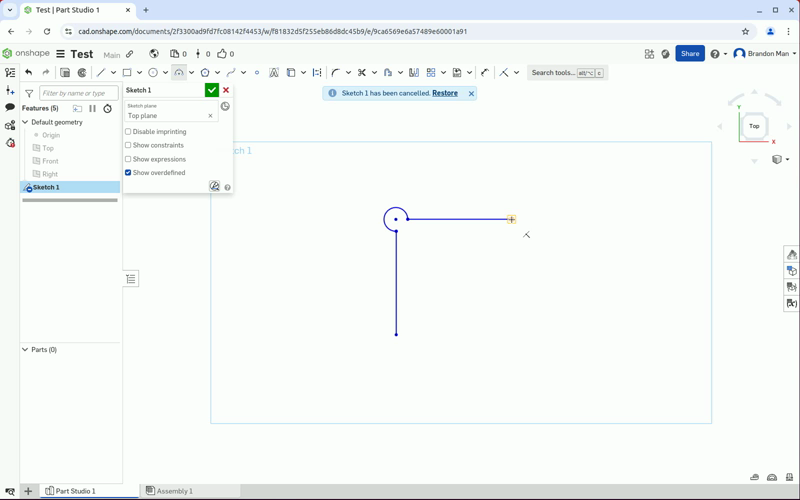
click(511, 219)
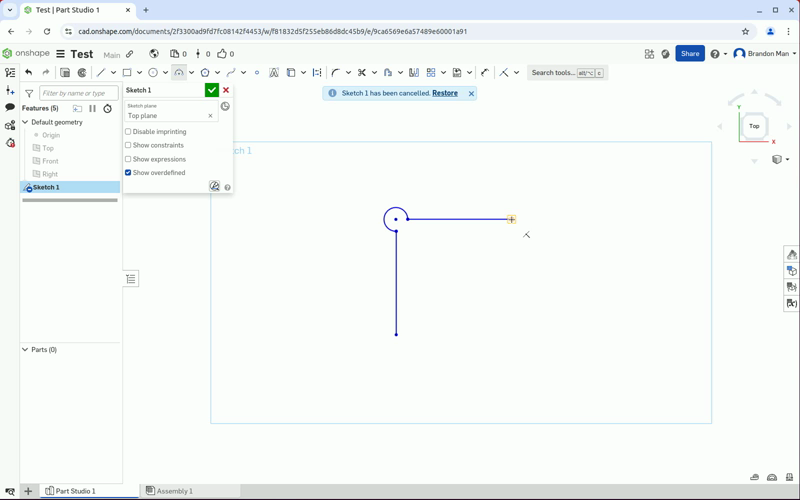
key_down(shift)
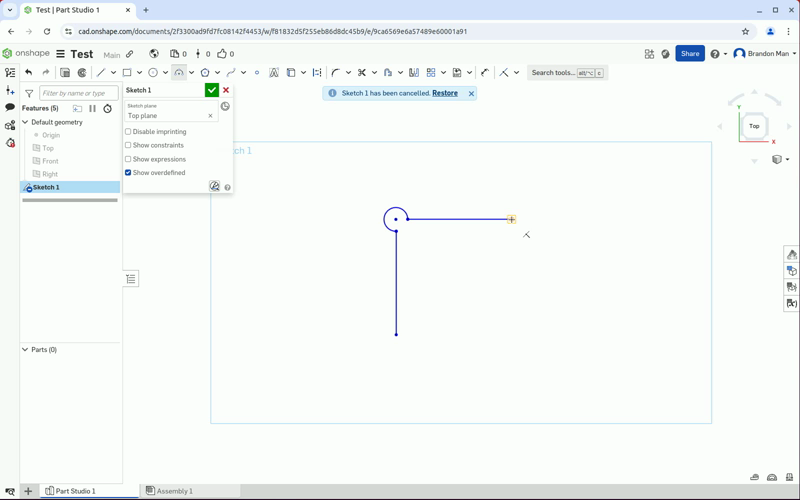
mouse_move(524, 231)
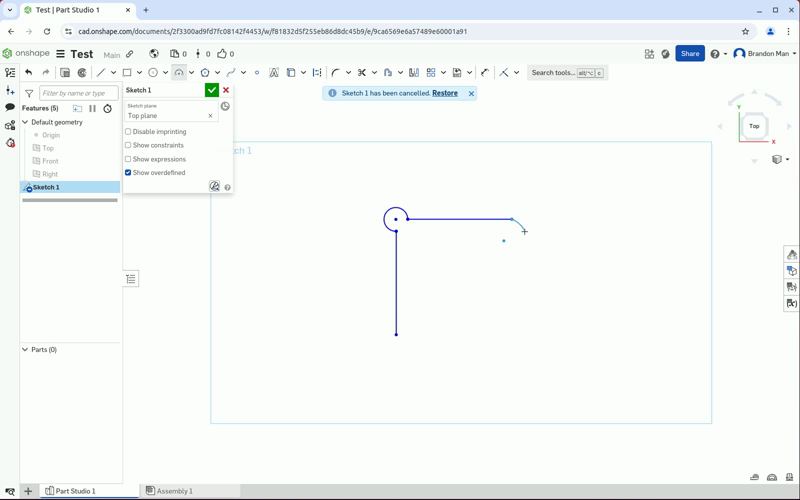
click(524, 231)
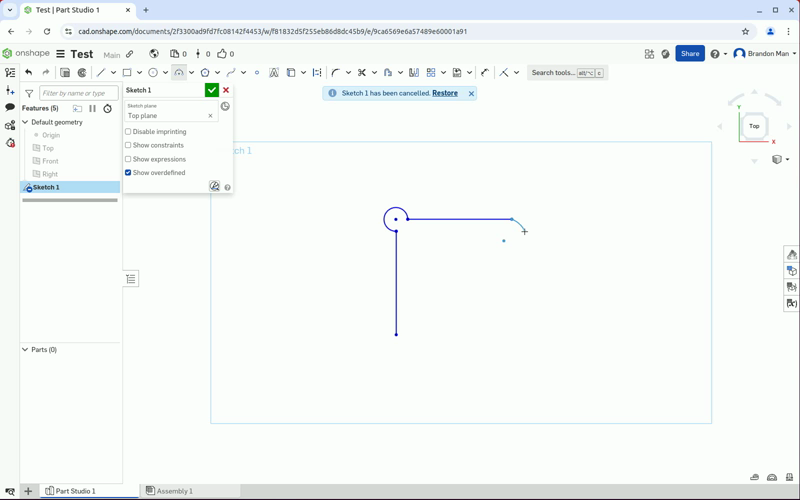
mouse_move(532, 209)
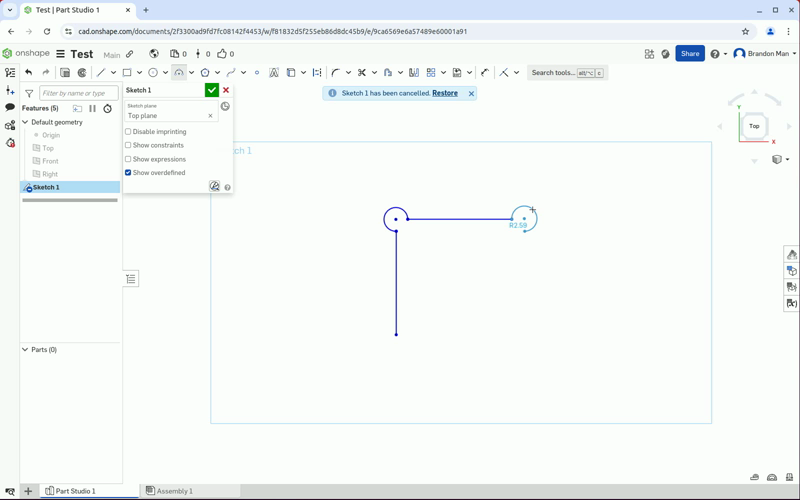
click(532, 209)
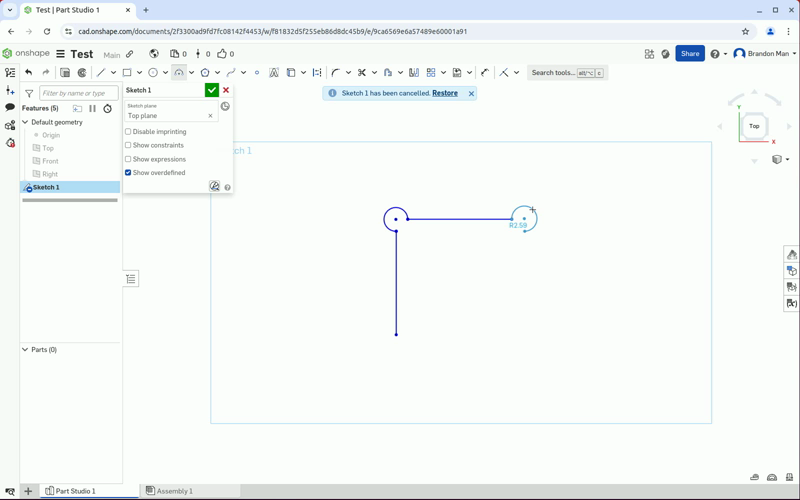
key_up(shift)
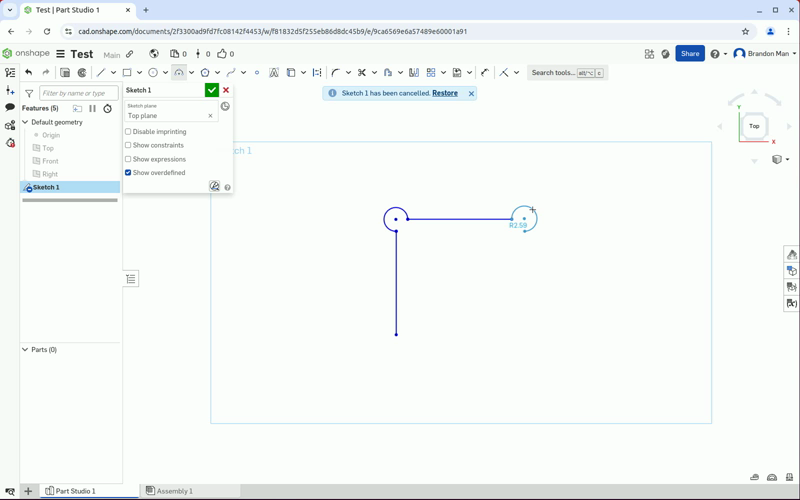
key(esc)
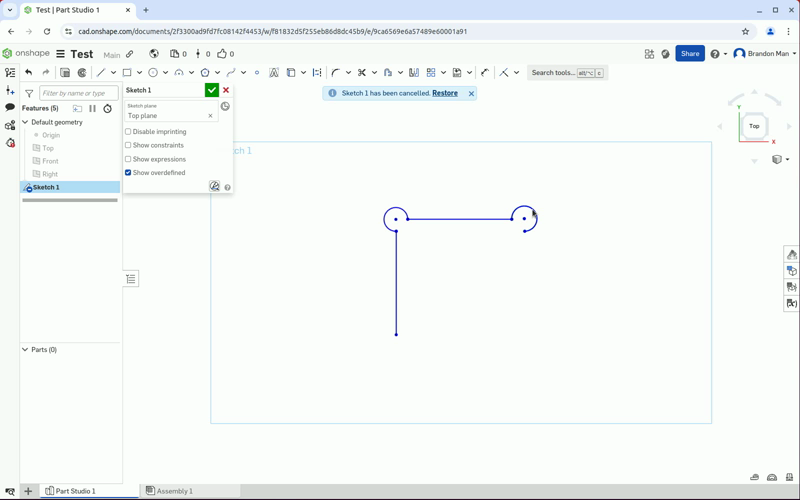
key(l)
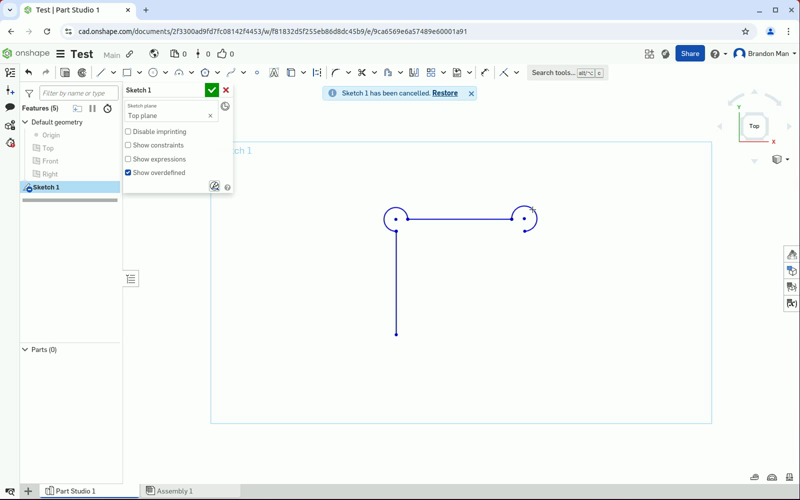
mouse_move(524, 231)
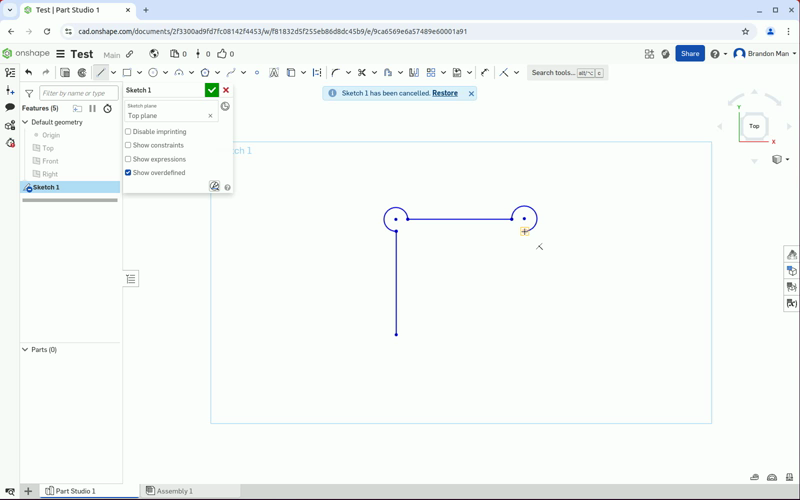
click(524, 231)
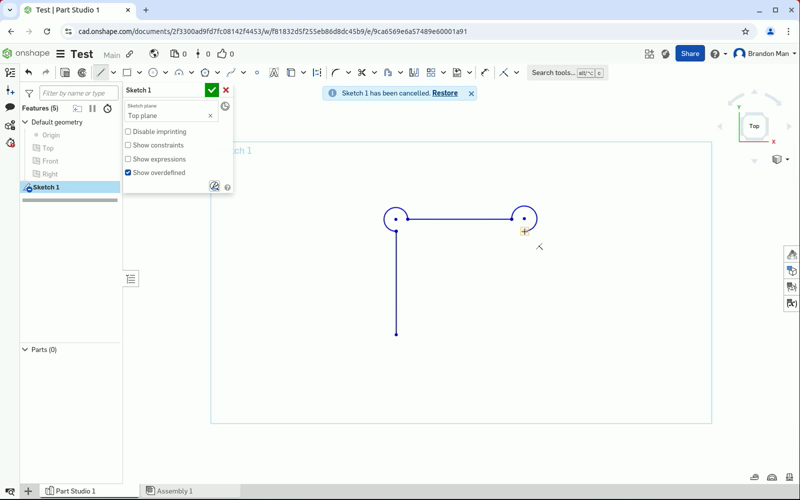
key_down(shift)
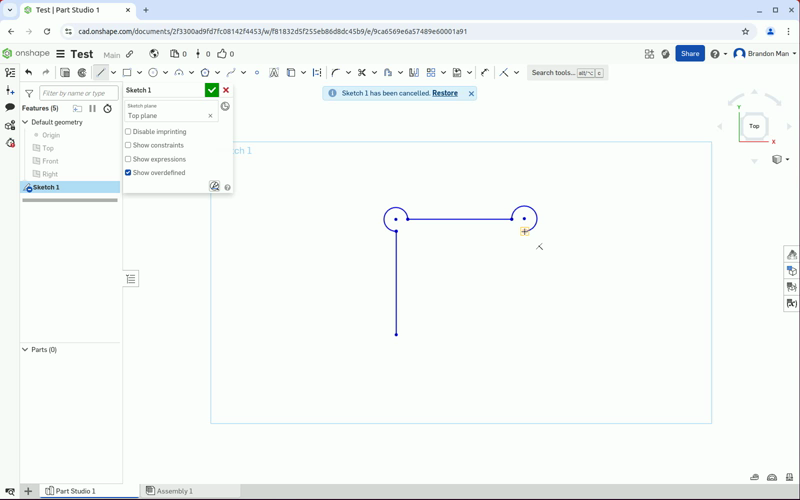
mouse_move(524, 334)
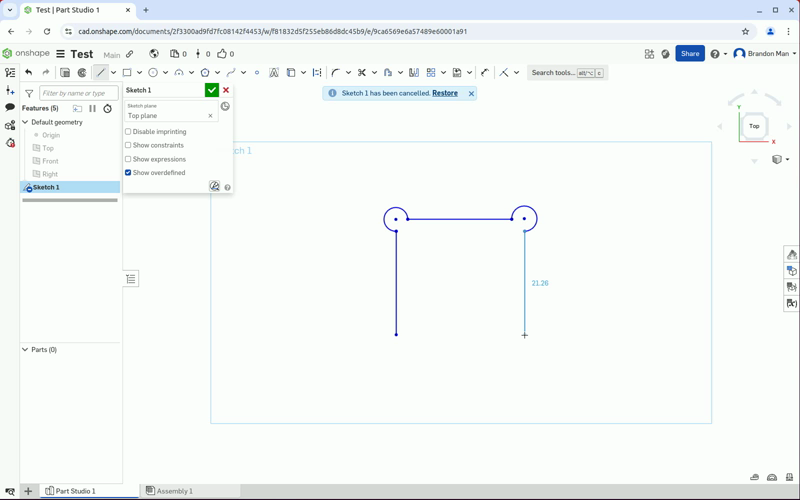
click(524, 334)
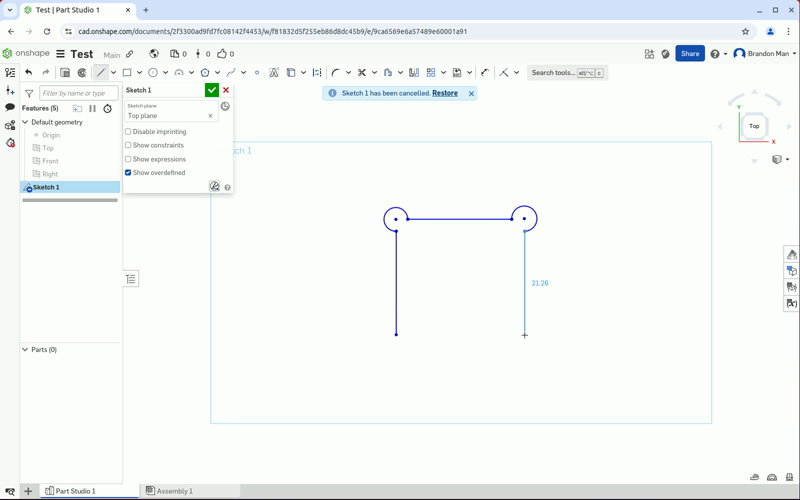
key_up(shift)
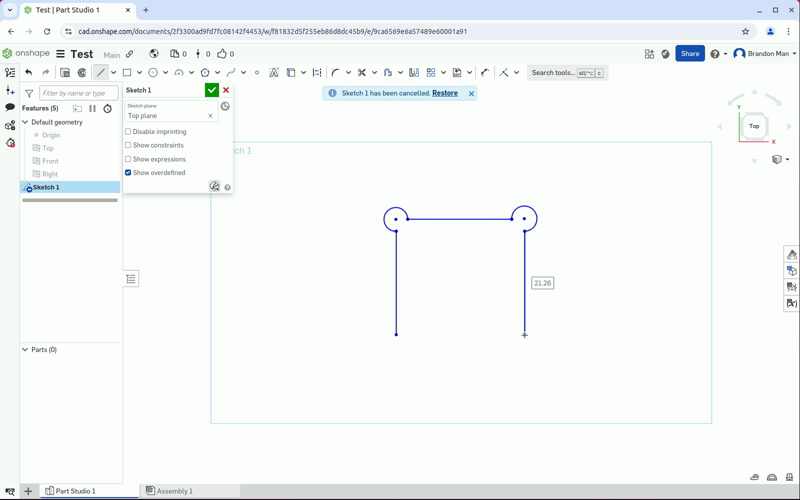
key(esc)
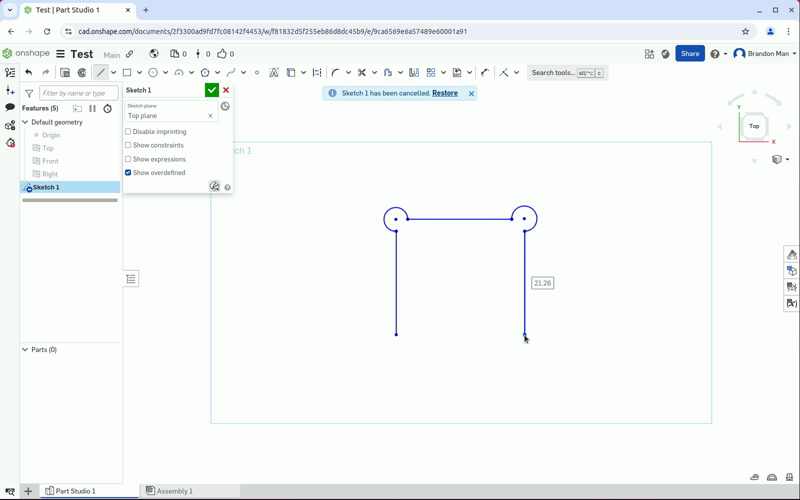
key(a)
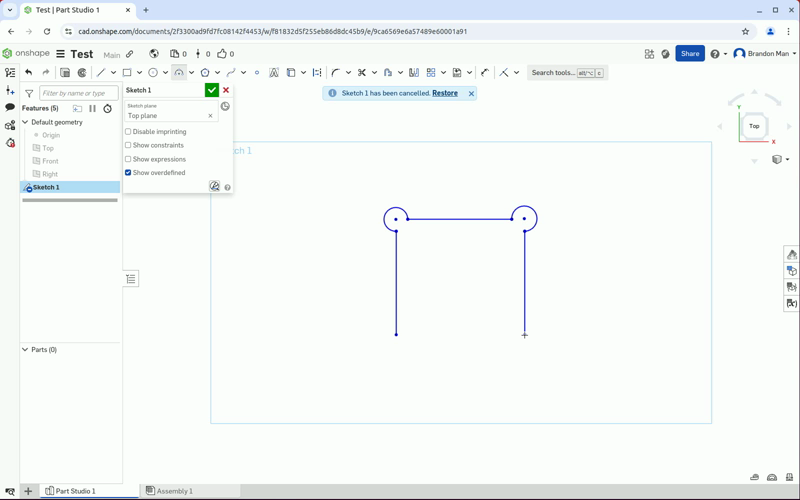
mouse_move(524, 334)
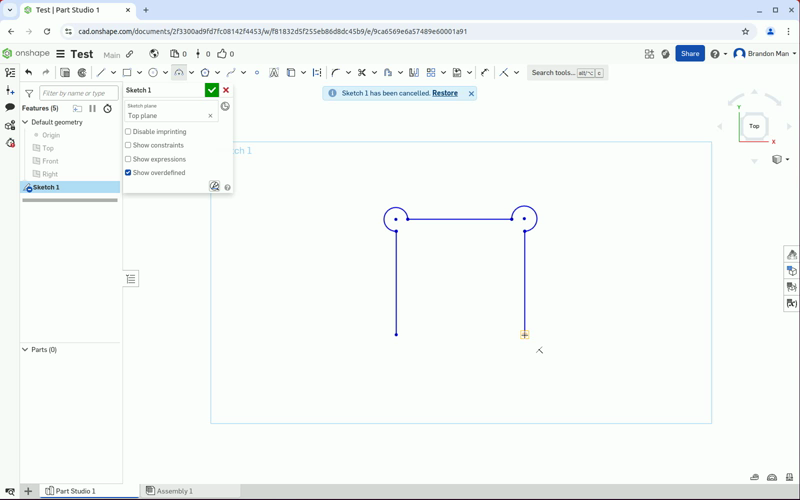
click(524, 334)
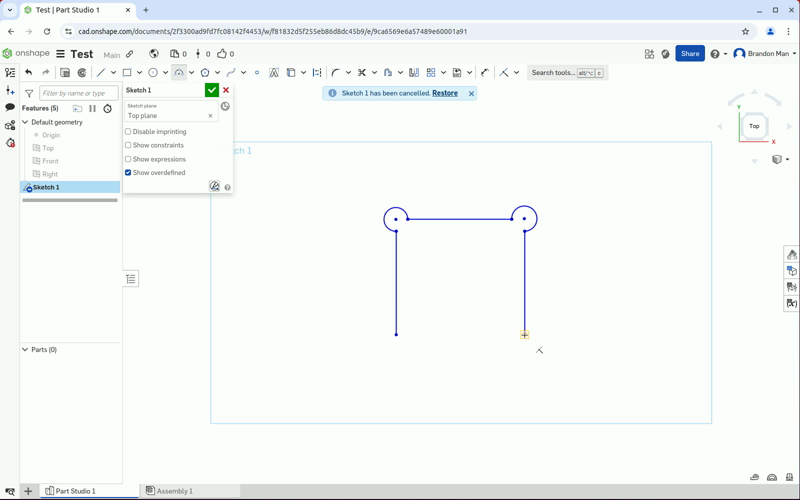
key_down(shift)
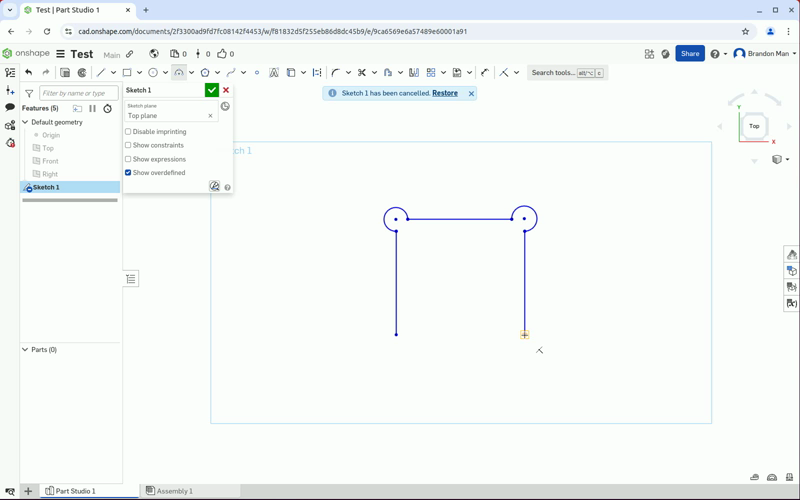
mouse_move(511, 346)
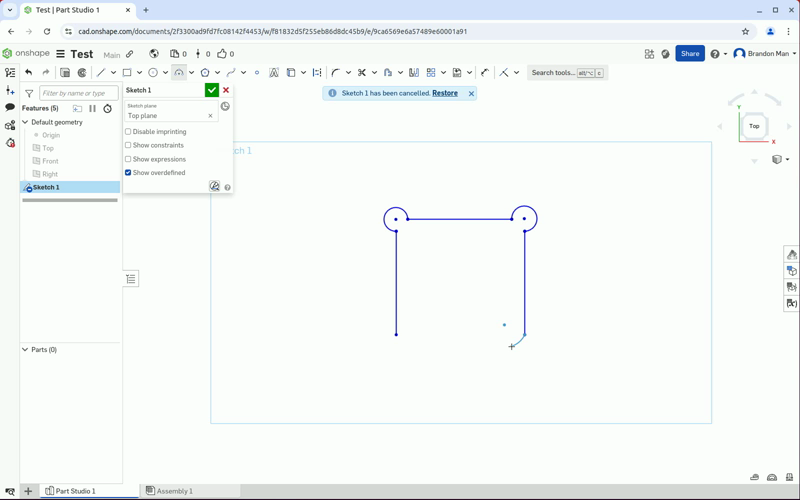
click(511, 346)
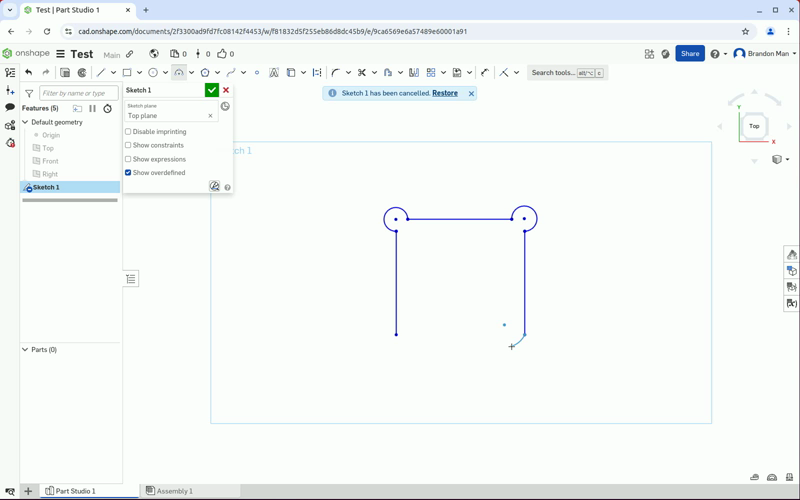
mouse_move(532, 356)
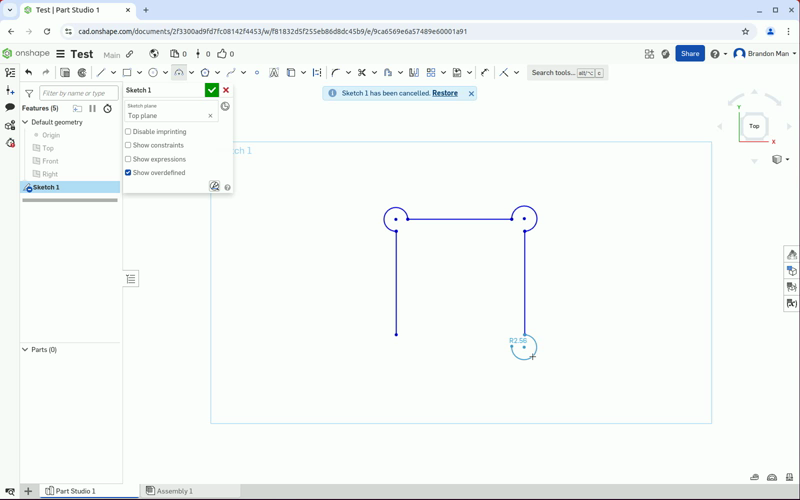
click(532, 356)
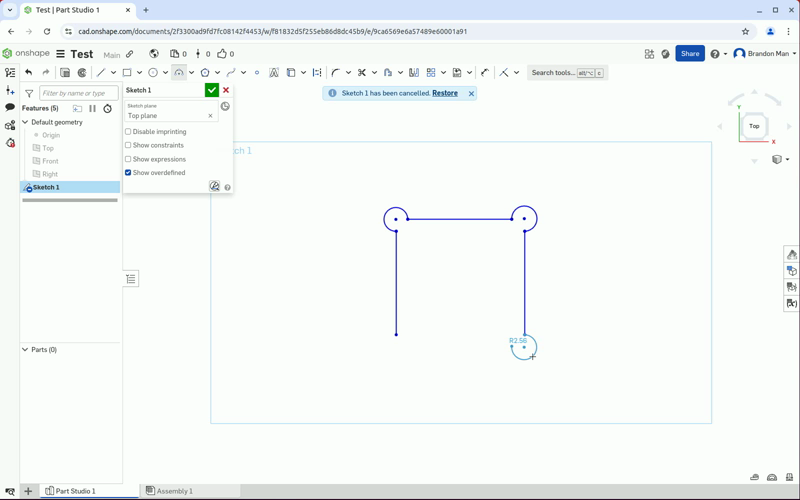
key_up(shift)
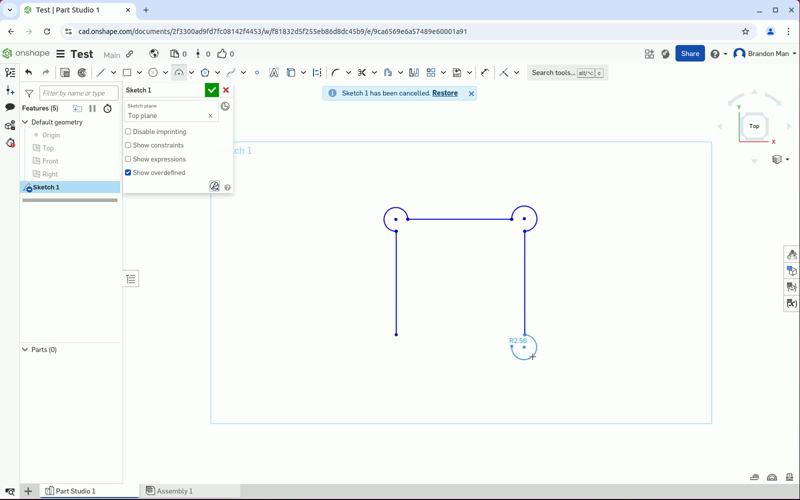
key(esc)
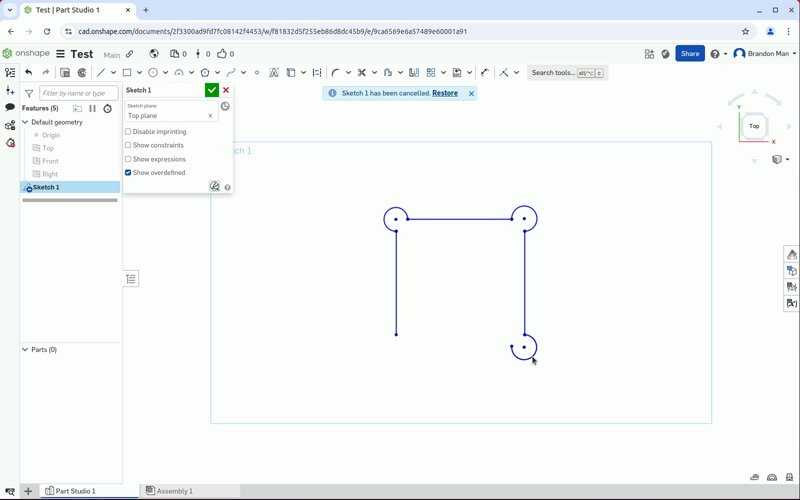
key(l)
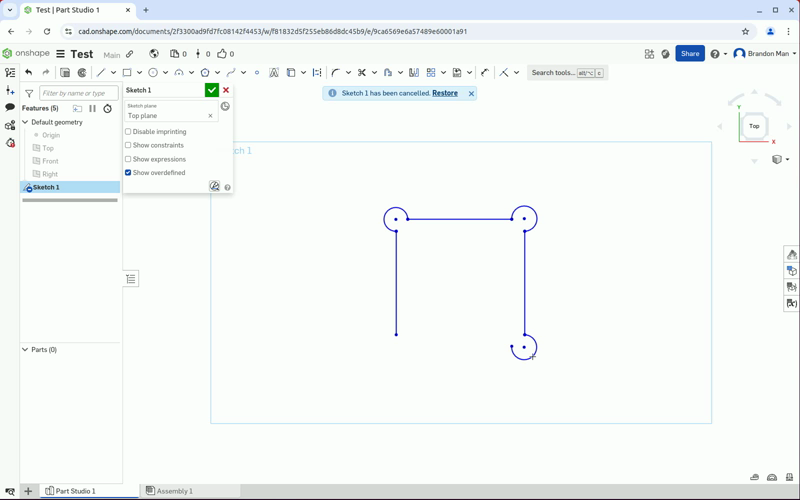
mouse_move(511, 346)
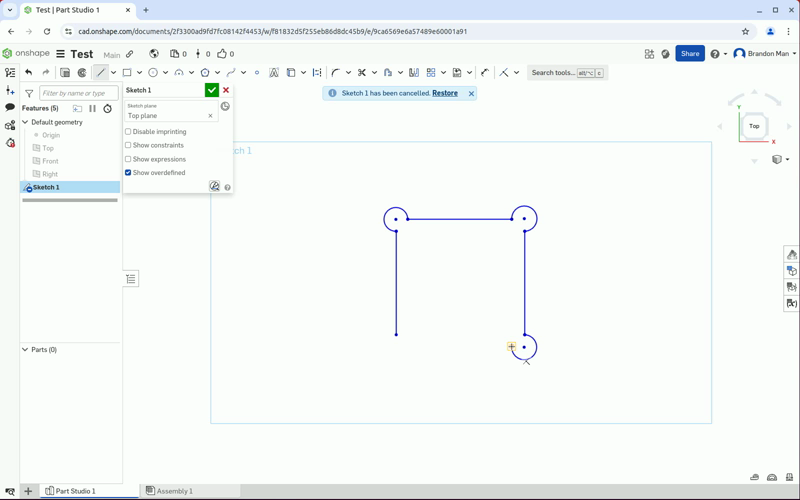
click(511, 346)
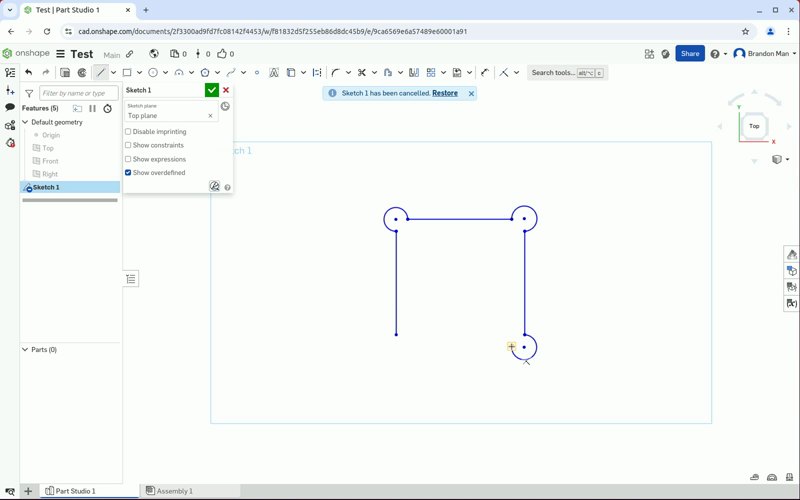
key_down(shift)
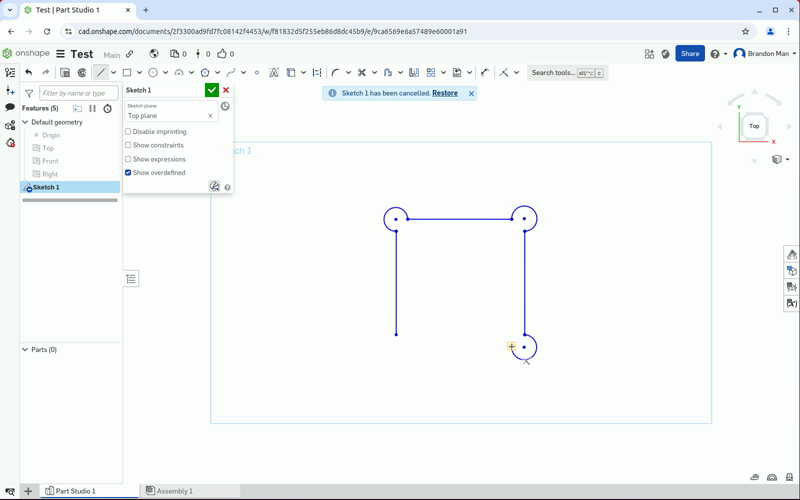
mouse_move(407, 346)
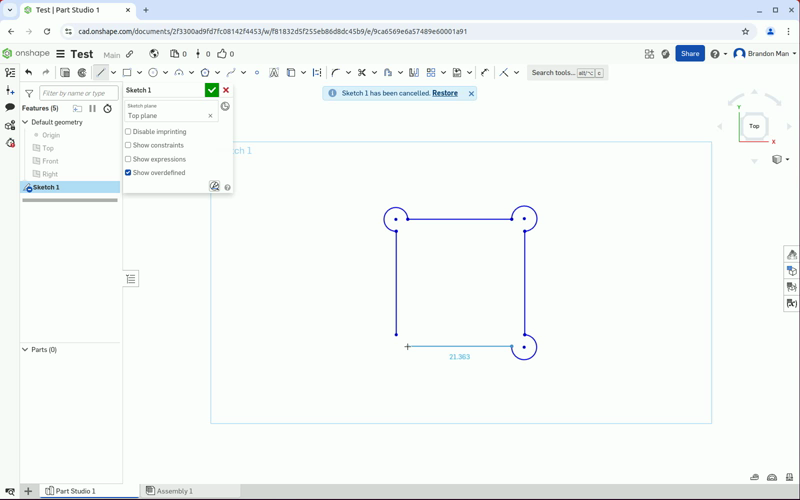
click(407, 346)
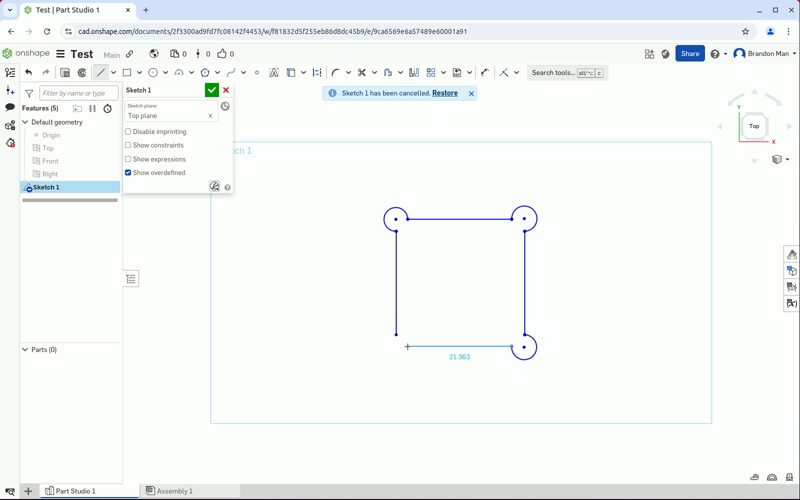
key_up(shift)
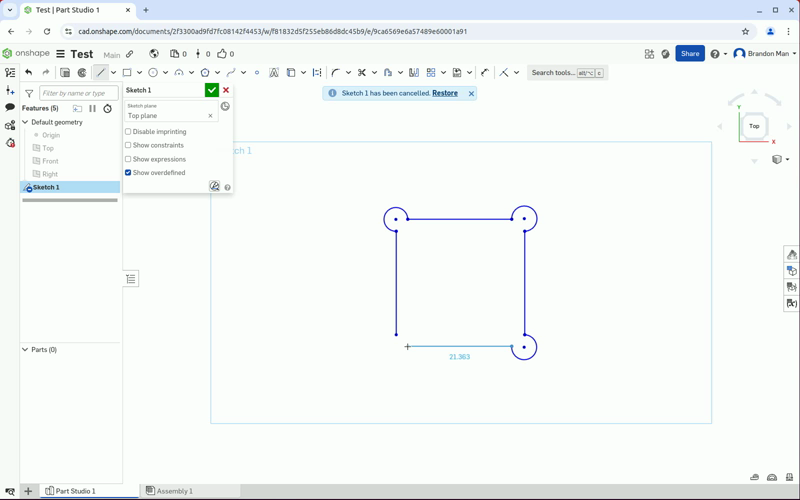
key(esc)
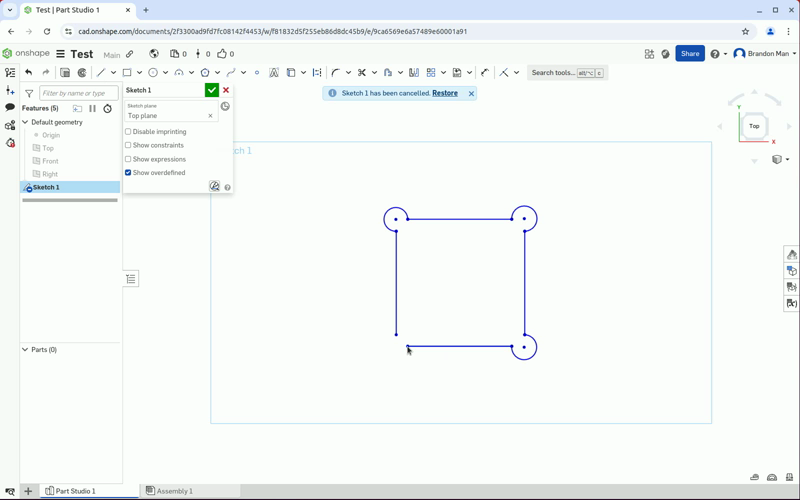
key(a)
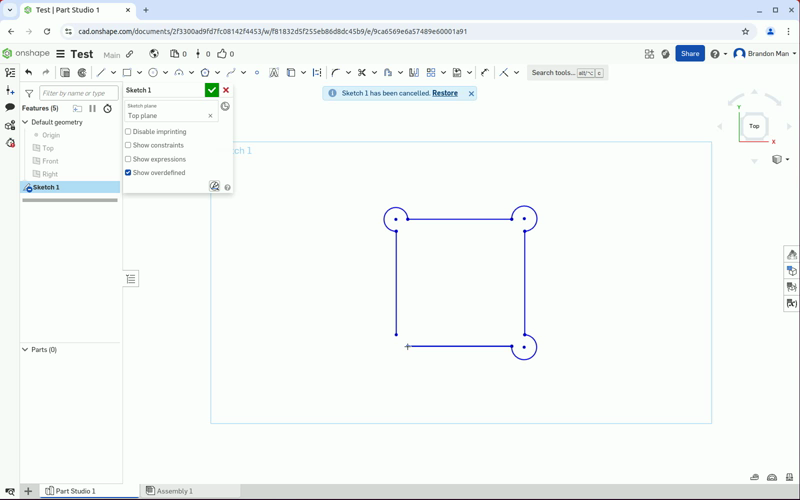
mouse_move(407, 346)
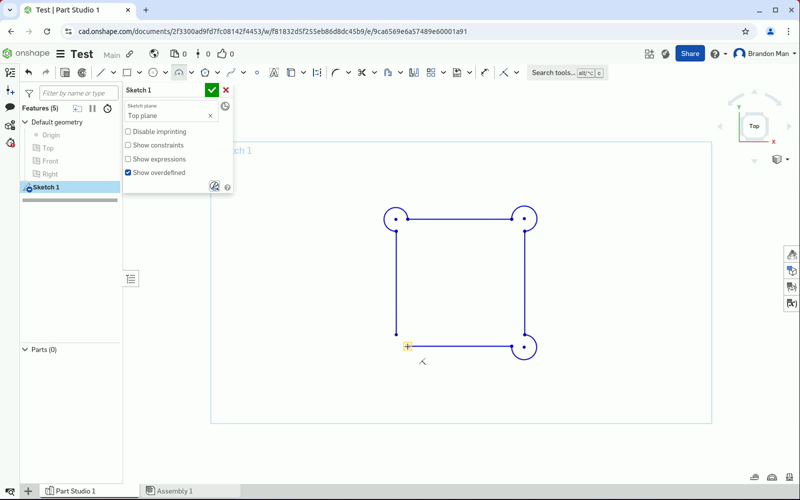
click(407, 346)
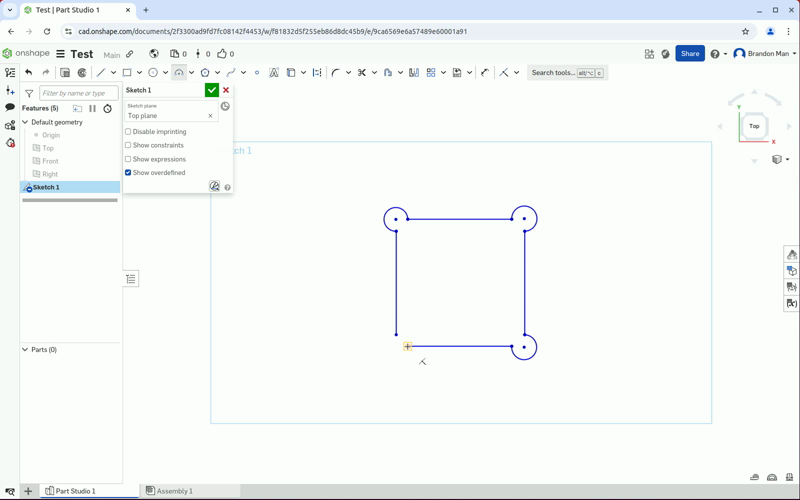
mouse_move(396, 334)
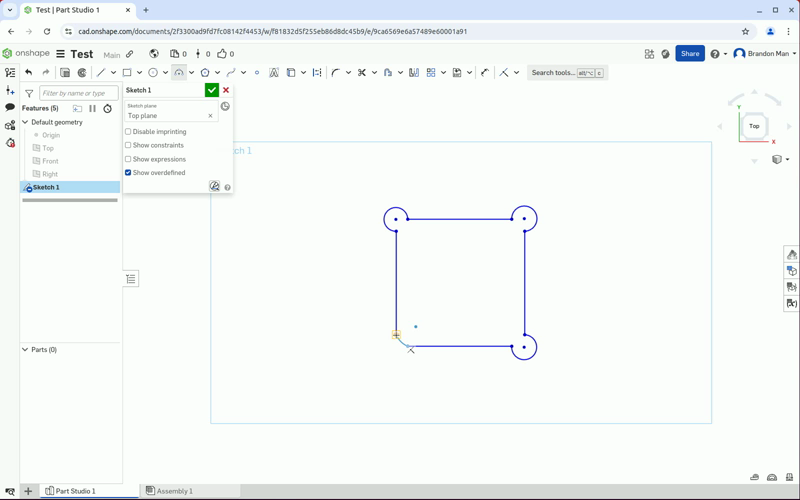
click(396, 334)
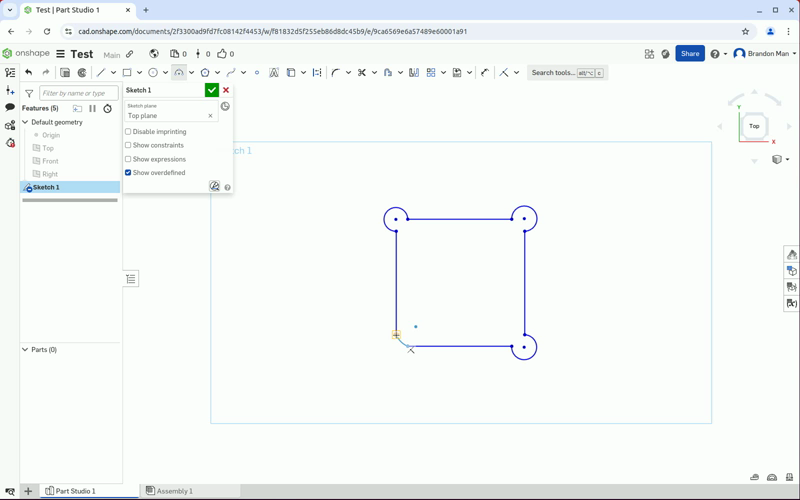
key_down(shift)
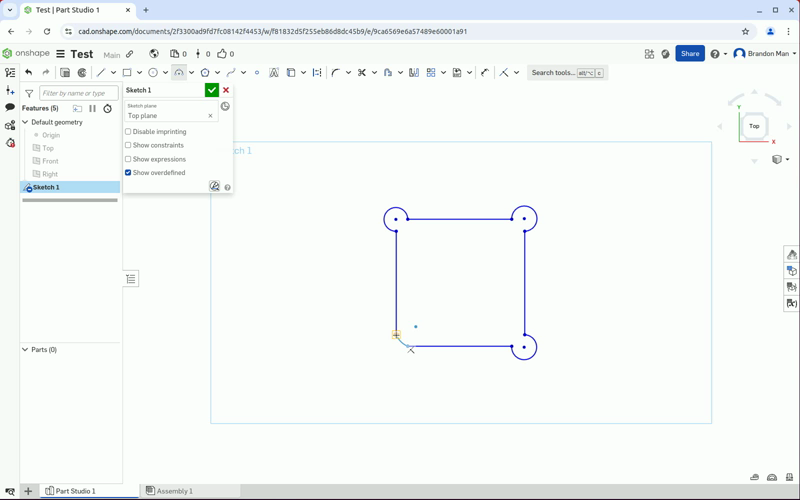
mouse_move(387, 354)
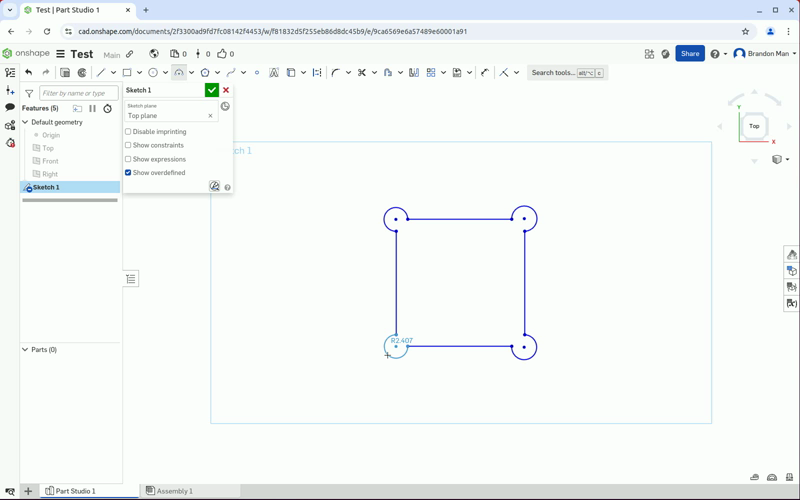
click(387, 354)
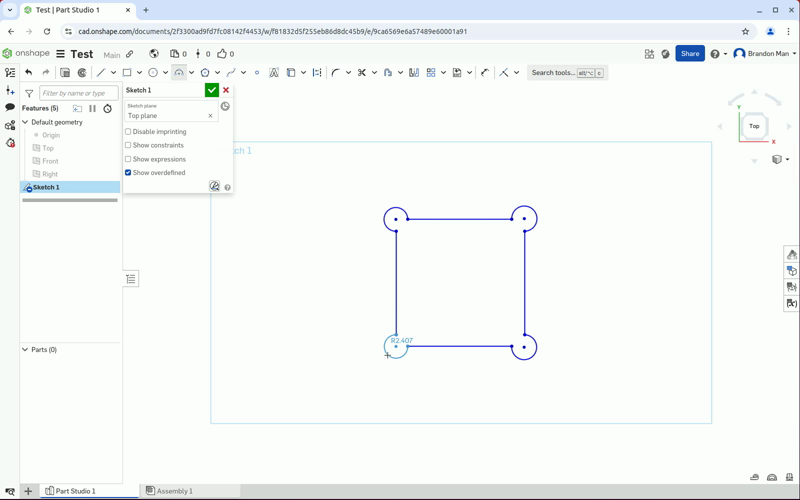
key_up(shift)
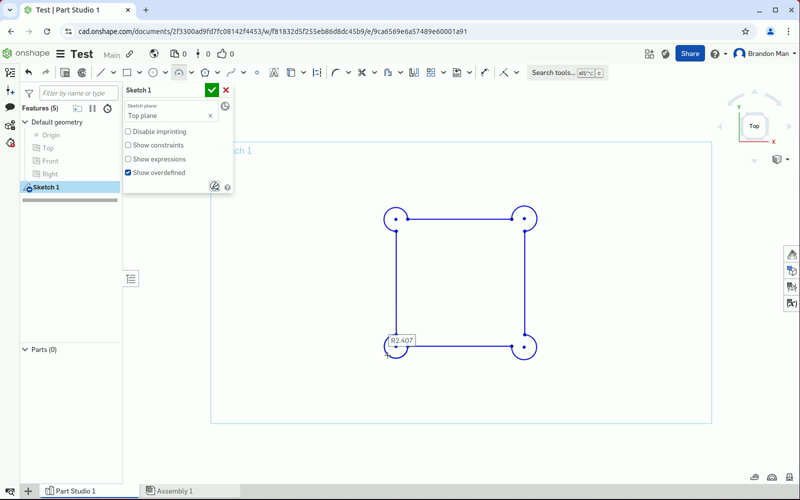
key(esc)
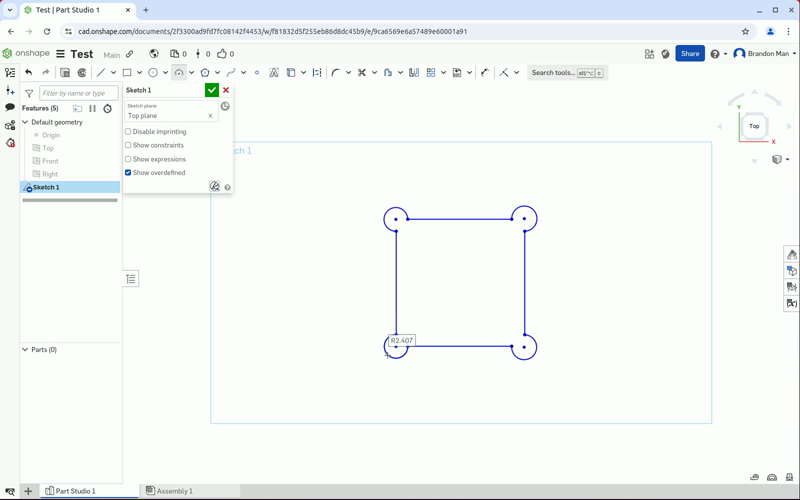
key(c)
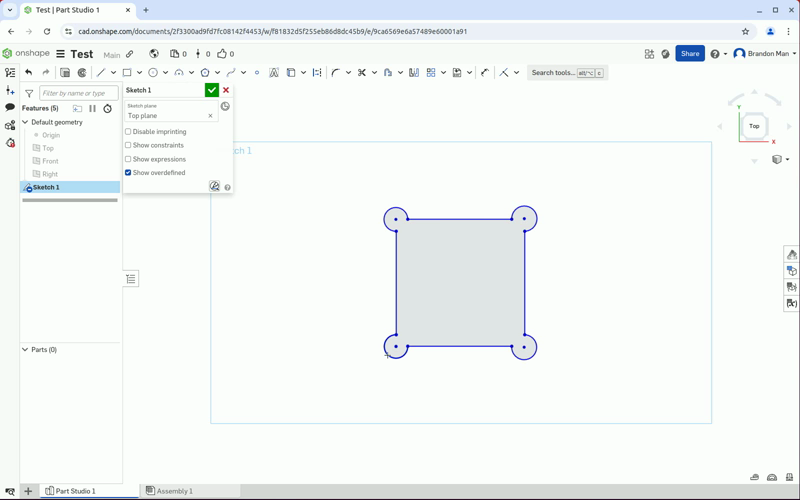
key_down(shift)
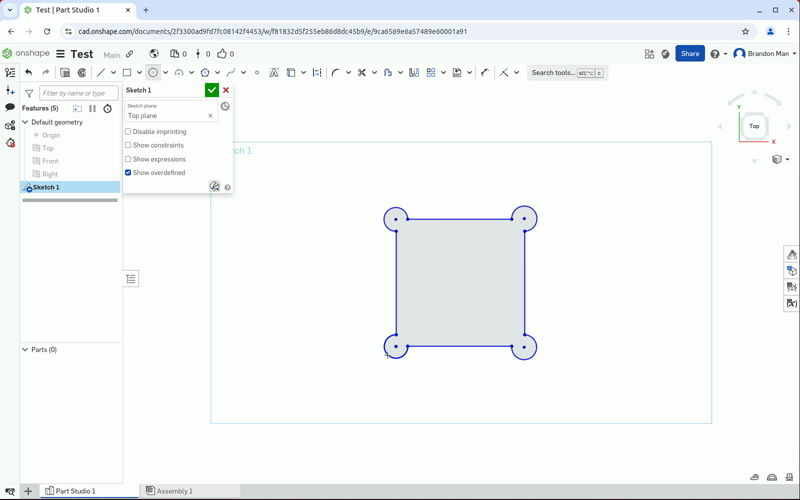
mouse_move(396, 346)
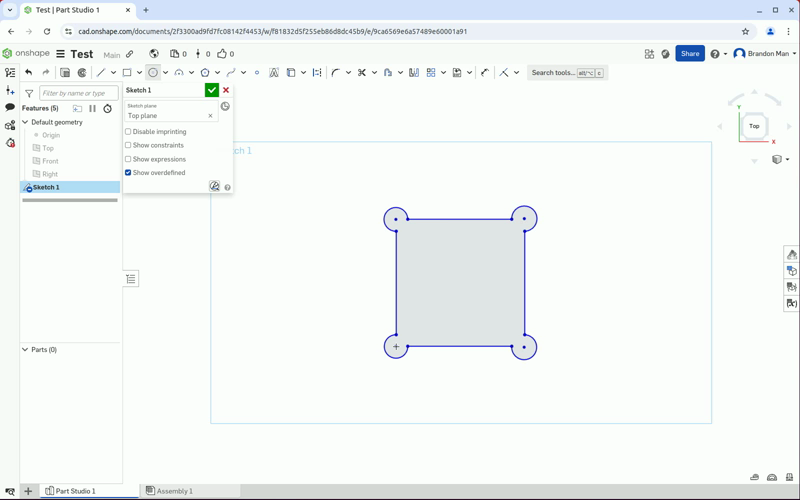
click(396, 346)
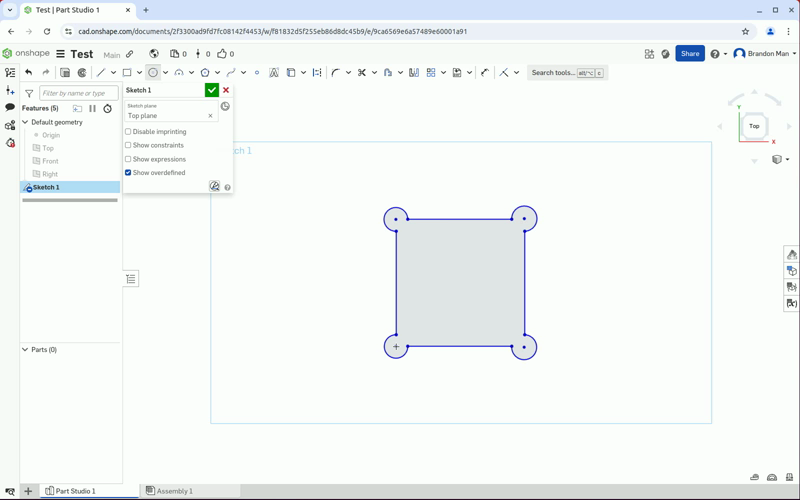
key_up(shift)
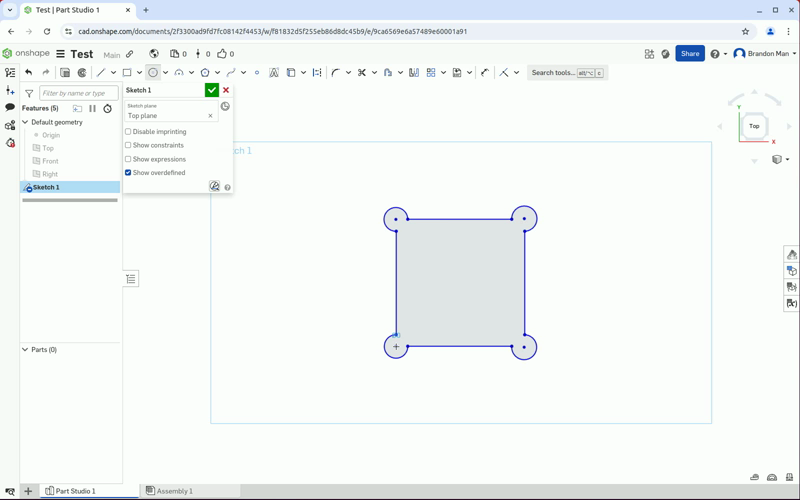
mouse_move(402, 346)
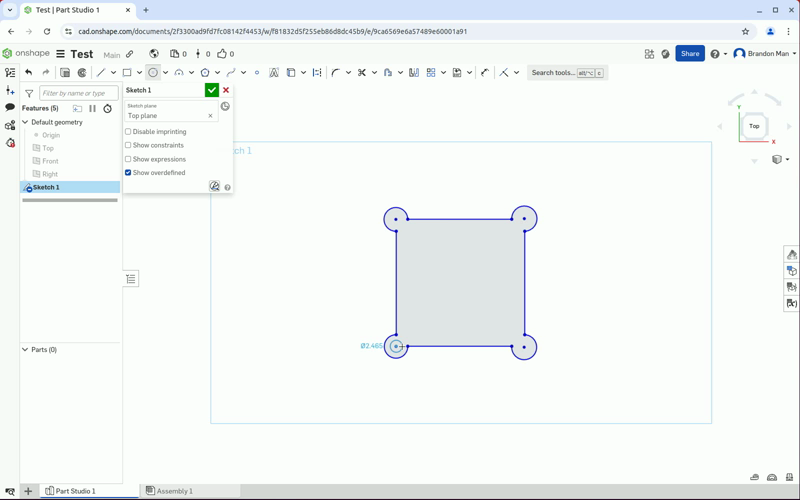
click(402, 346)
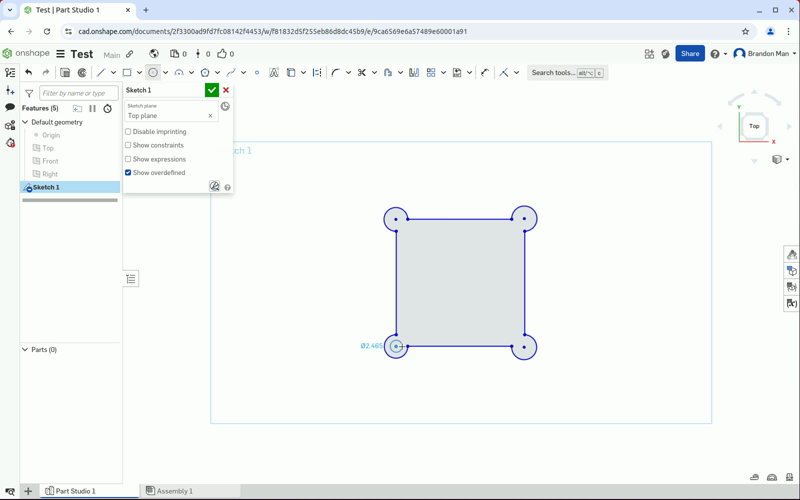
key(esc)
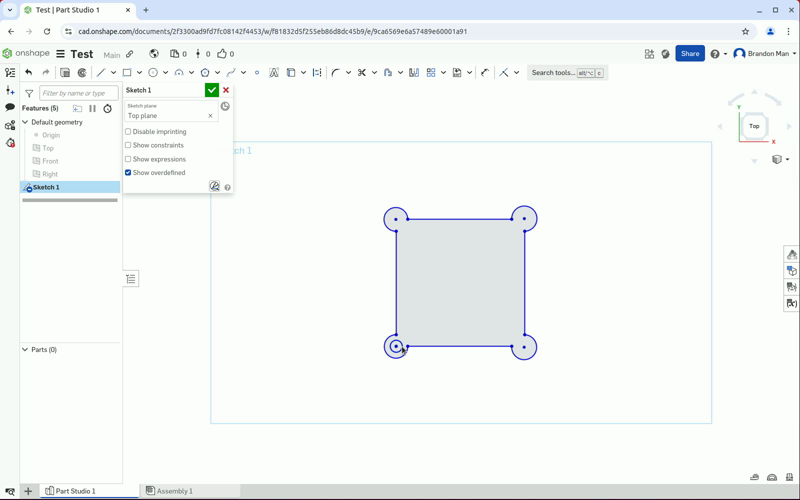
key(c)
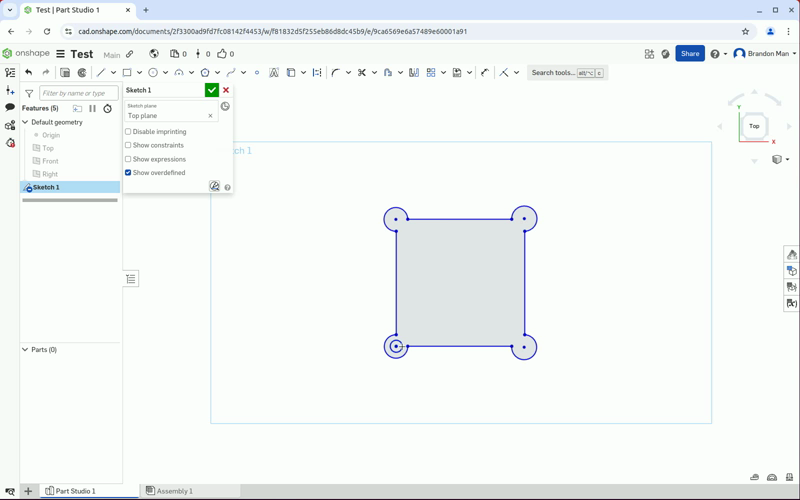
key_down(shift)
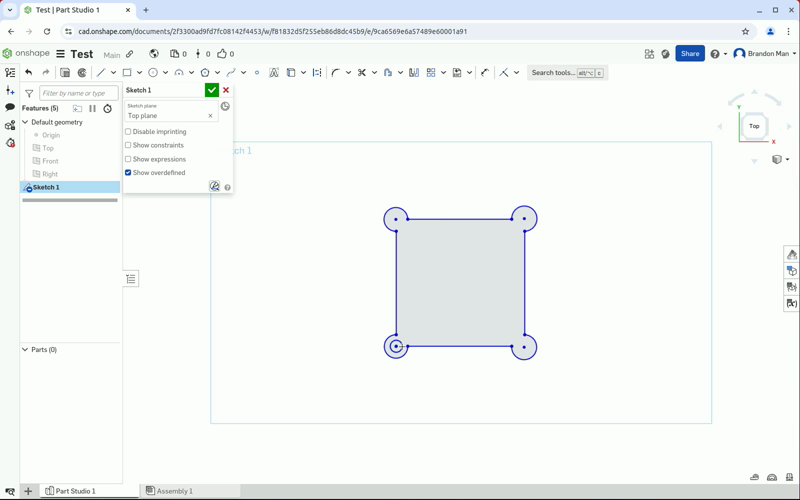
mouse_move(396, 219)
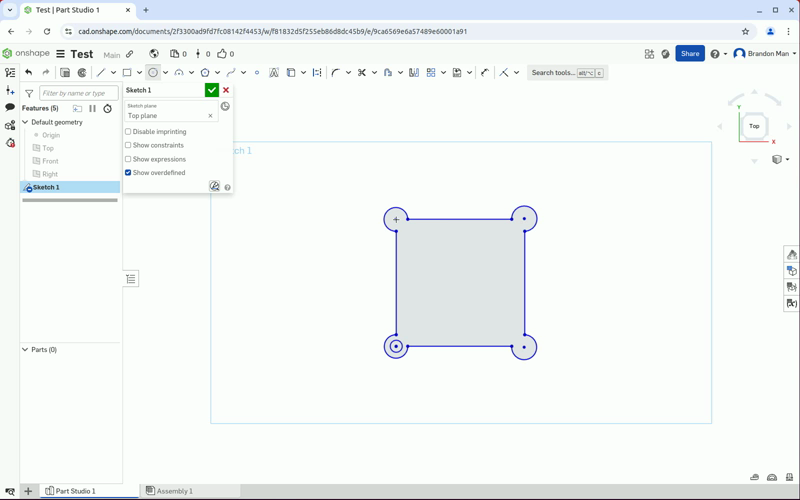
click(396, 219)
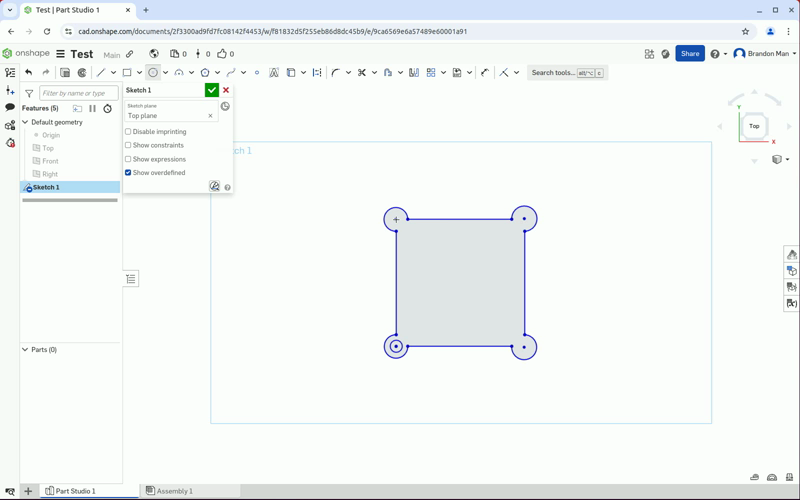
key_up(shift)
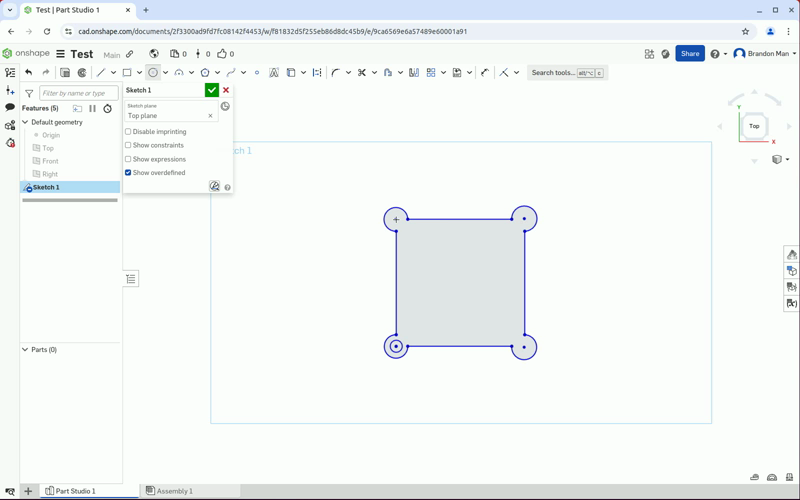
mouse_move(402, 219)
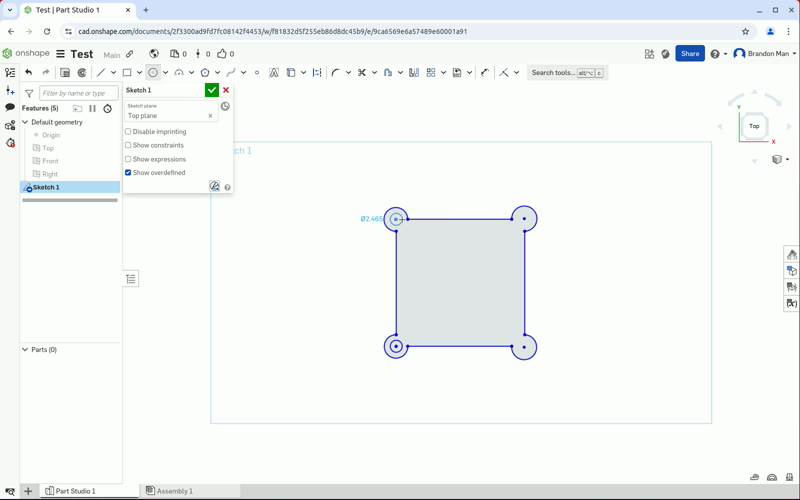
click(402, 219)
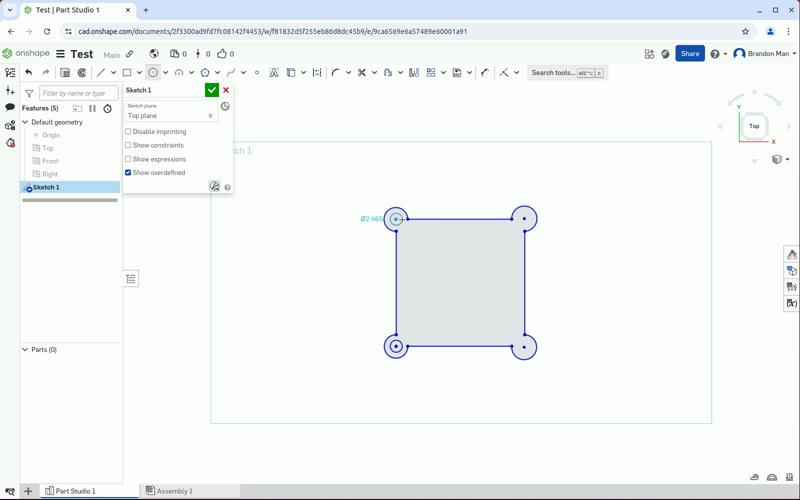
key(esc)
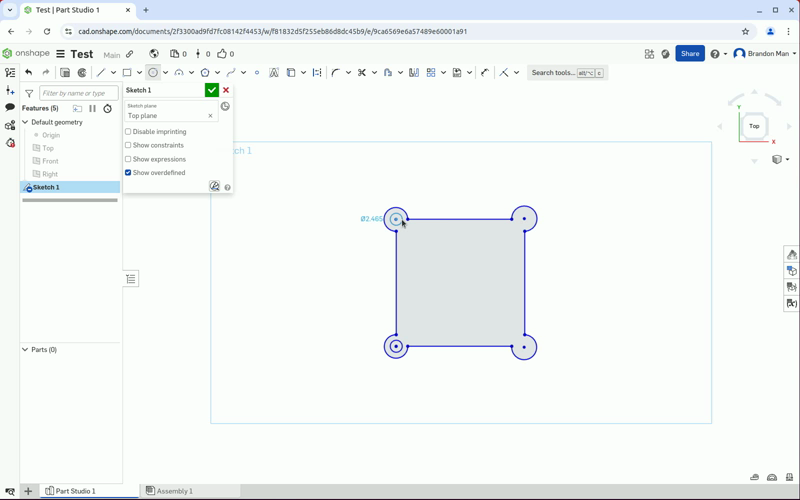
key(c)
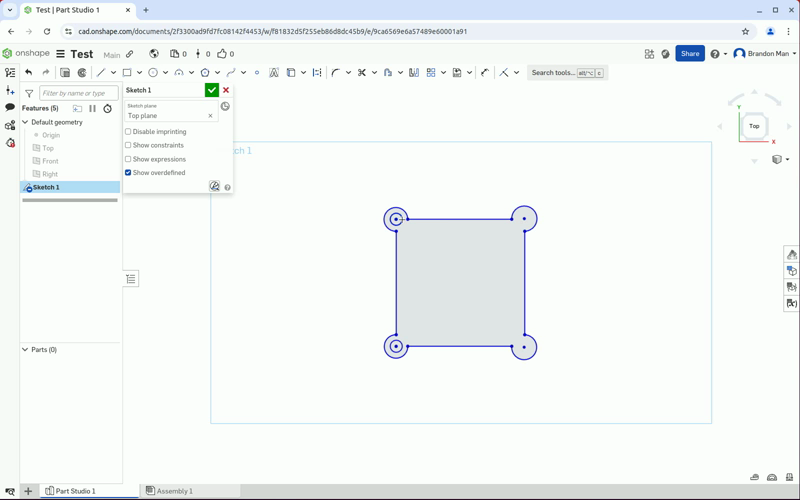
key_down(shift)
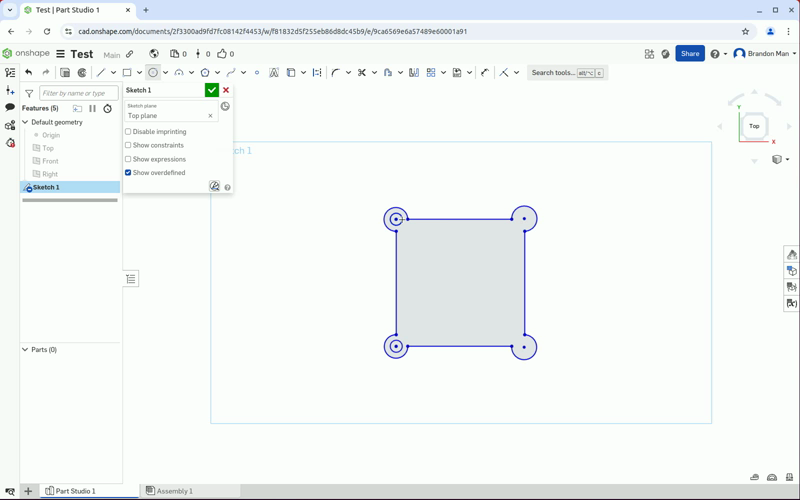
mouse_move(524, 346)
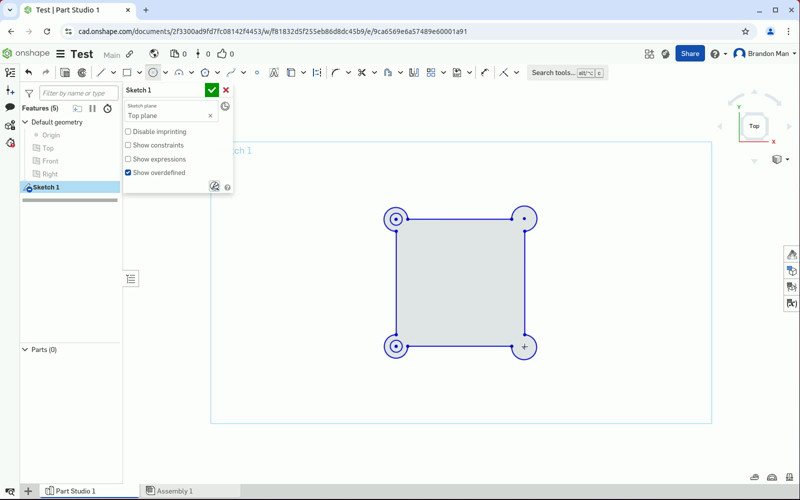
scroll(6)
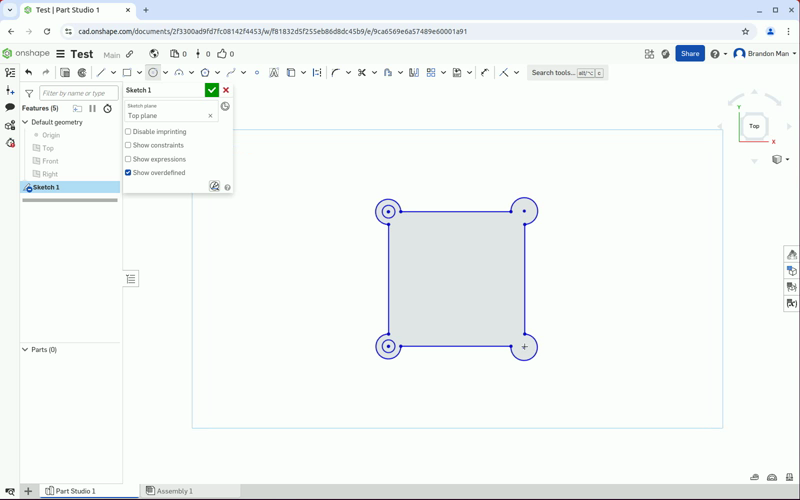
scroll(6)
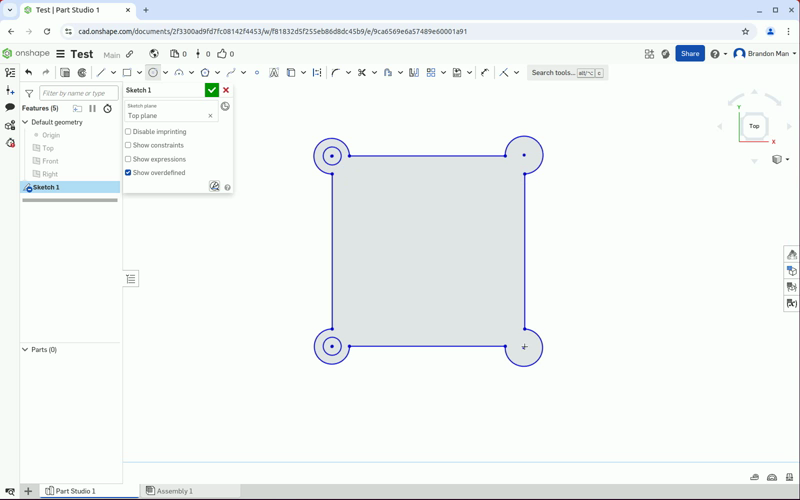
scroll(6)
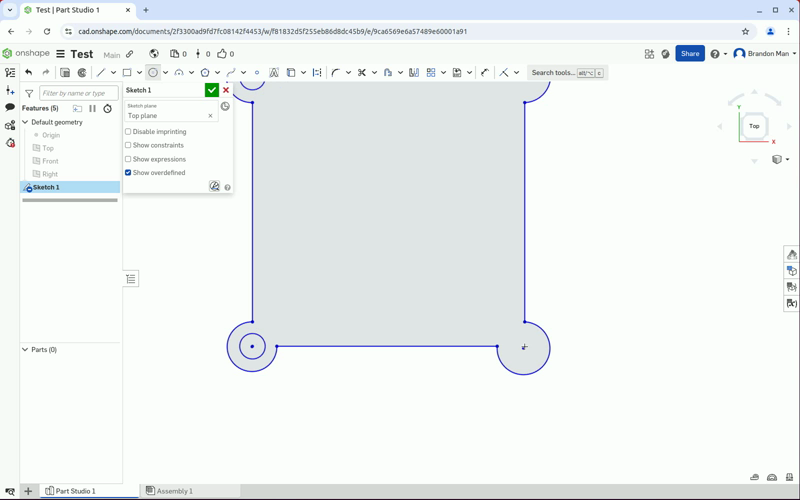
scroll(6)
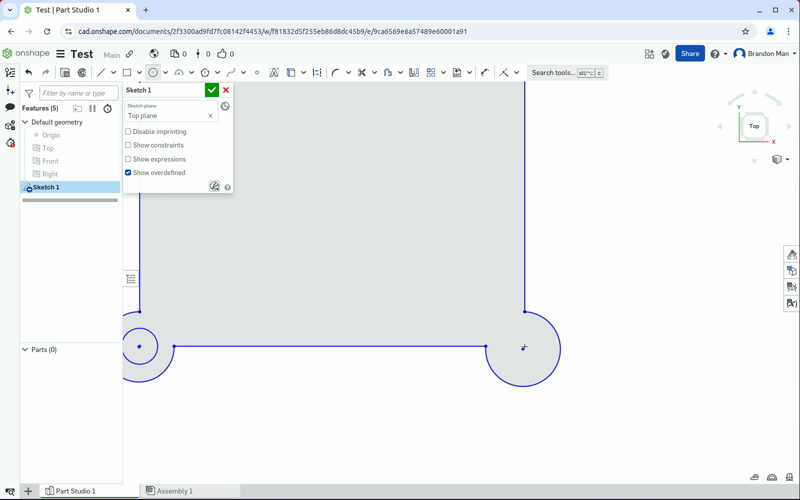
scroll(6)
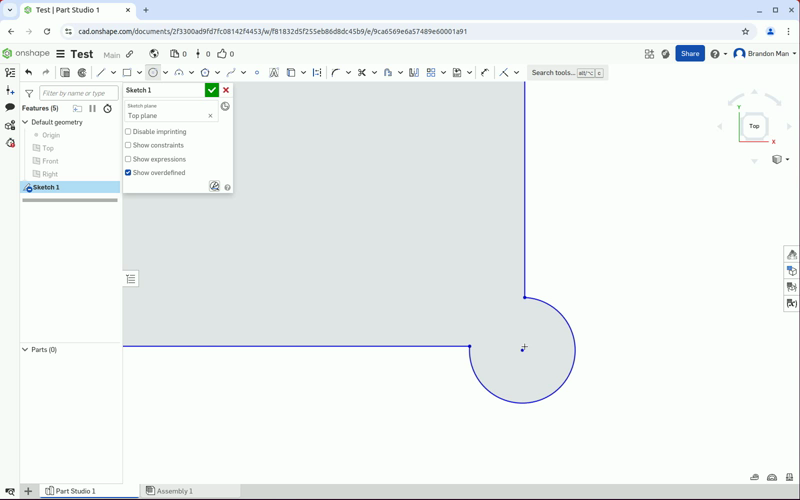
scroll(6)
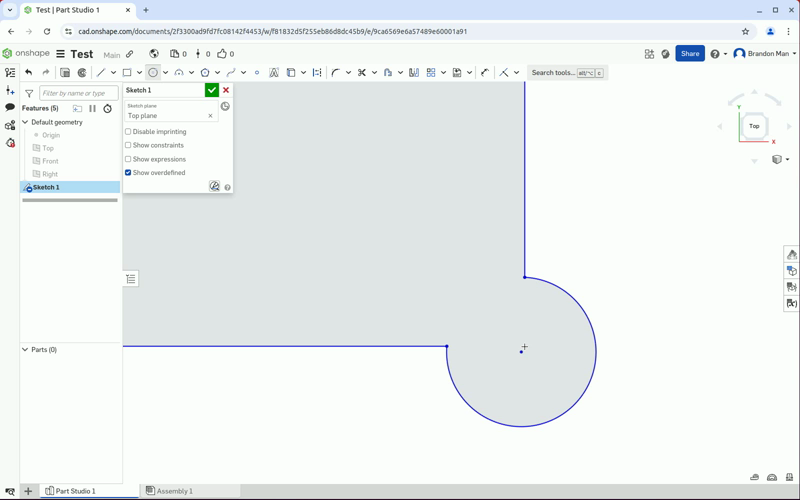
scroll(6)
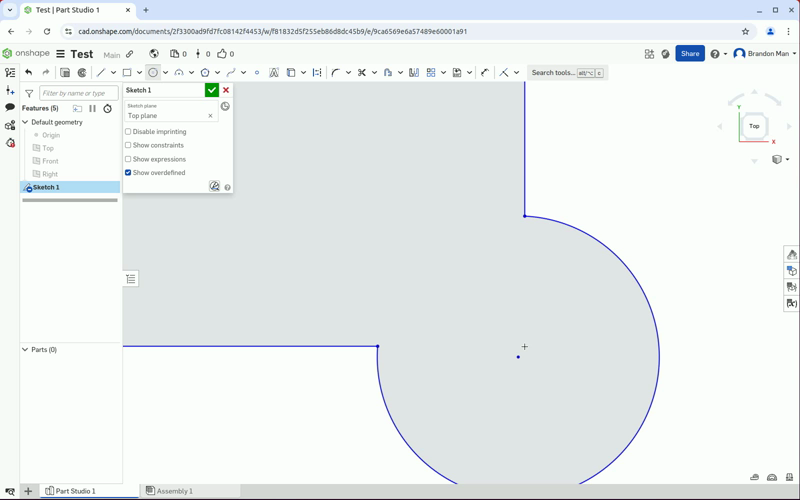
click(524, 346)
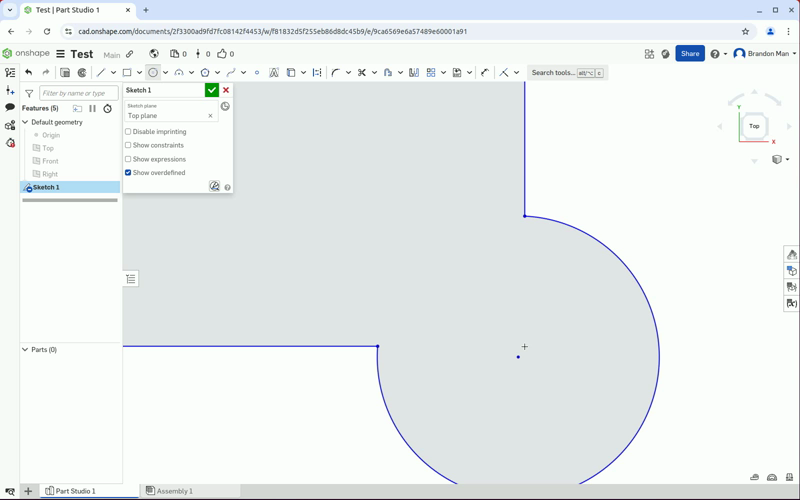
scroll(-6)
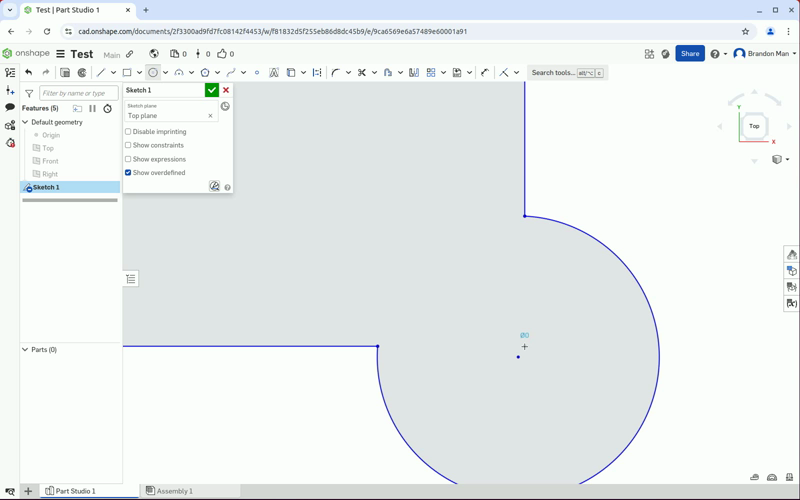
scroll(-6)
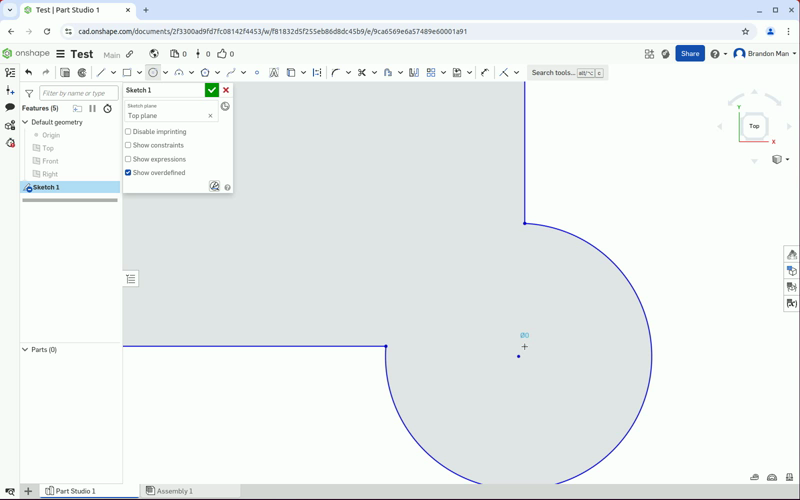
scroll(-6)
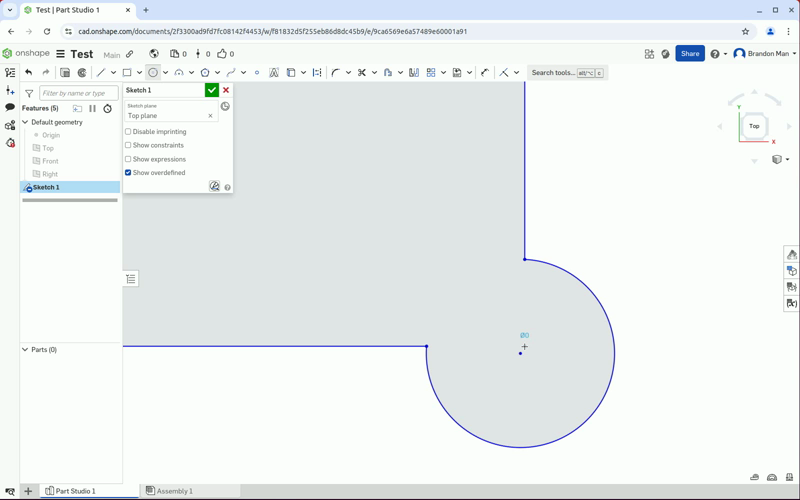
scroll(-6)
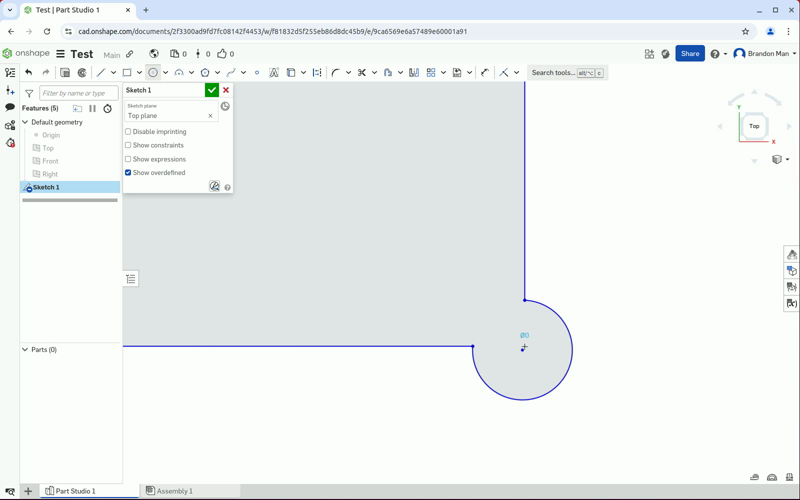
scroll(-6)
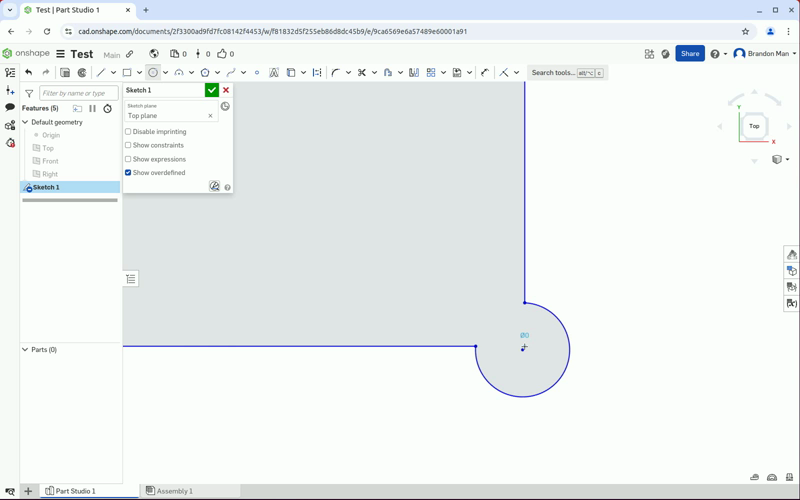
scroll(-6)
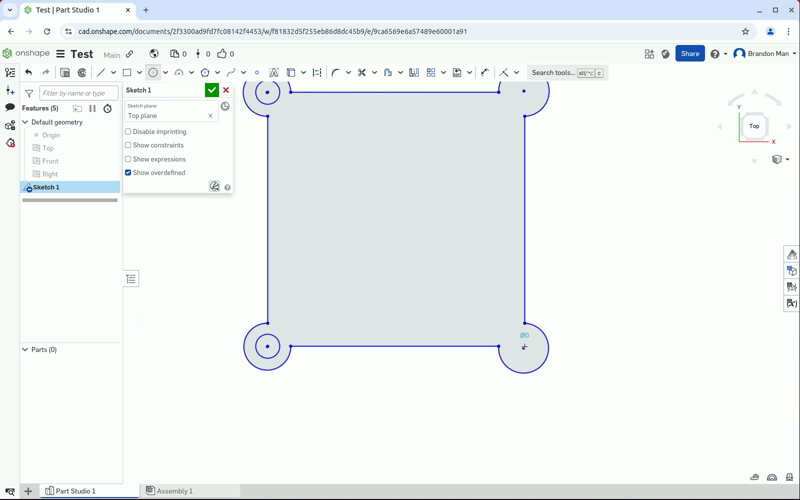
scroll(-6)
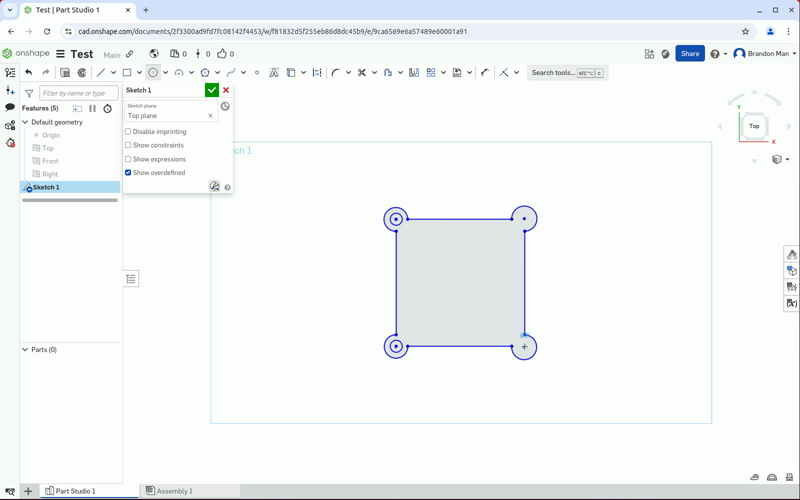
key_up(shift)
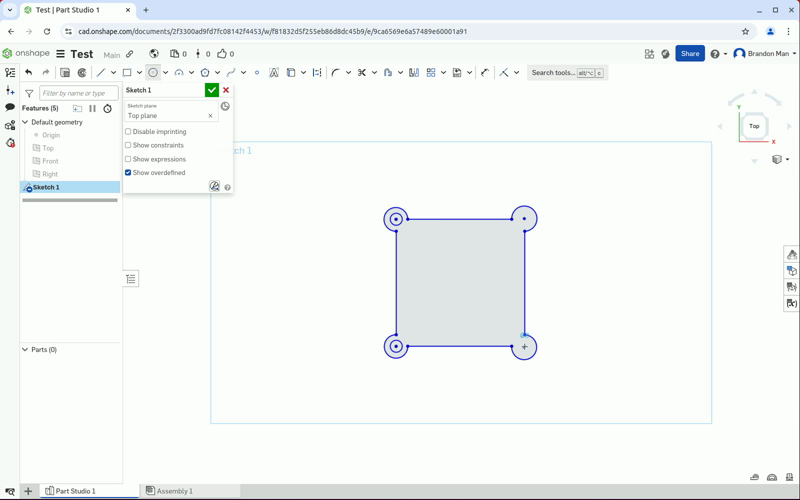
mouse_move(530, 346)
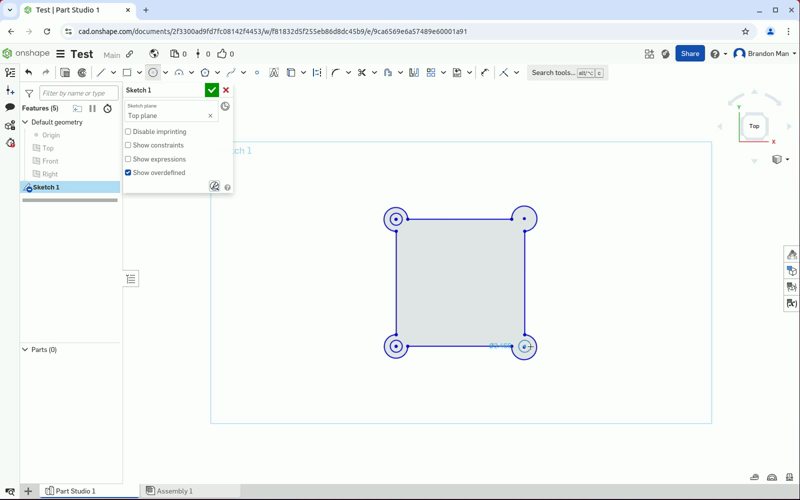
click(530, 346)
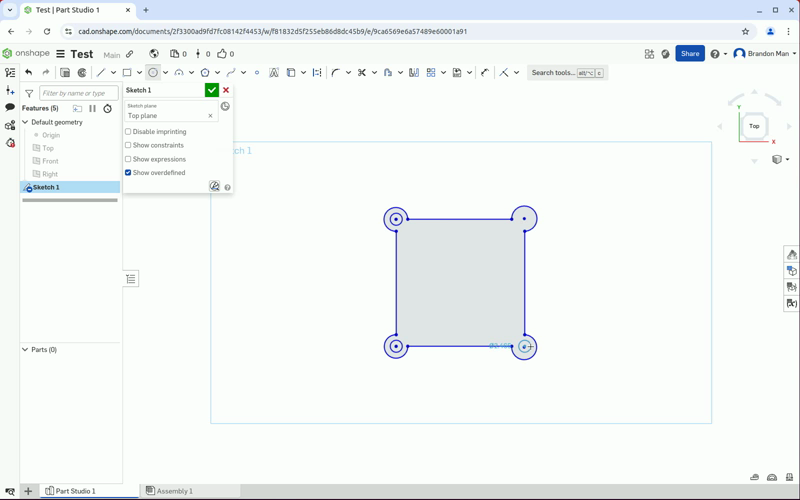
key(esc)
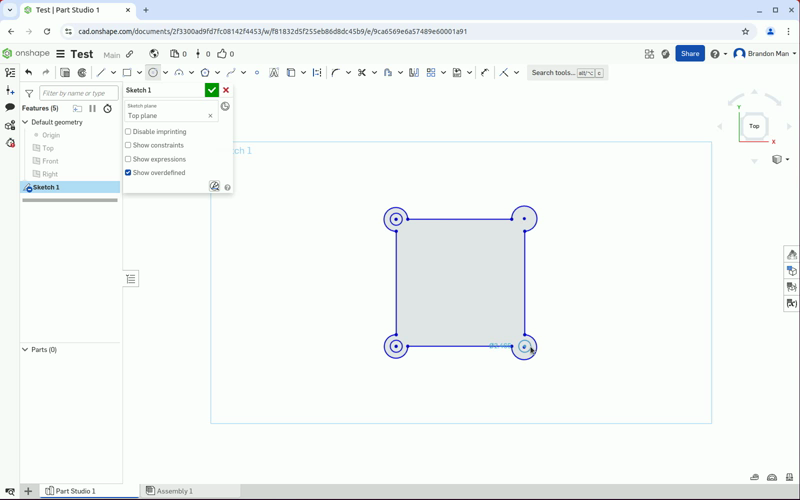
key(c)
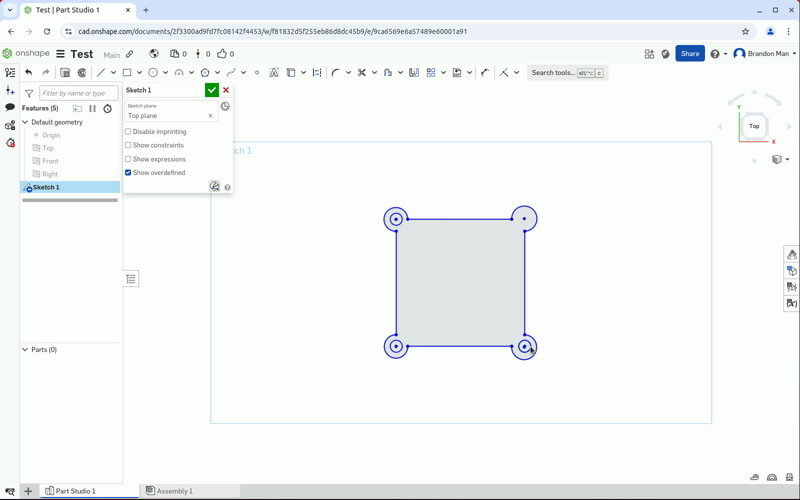
key_down(shift)
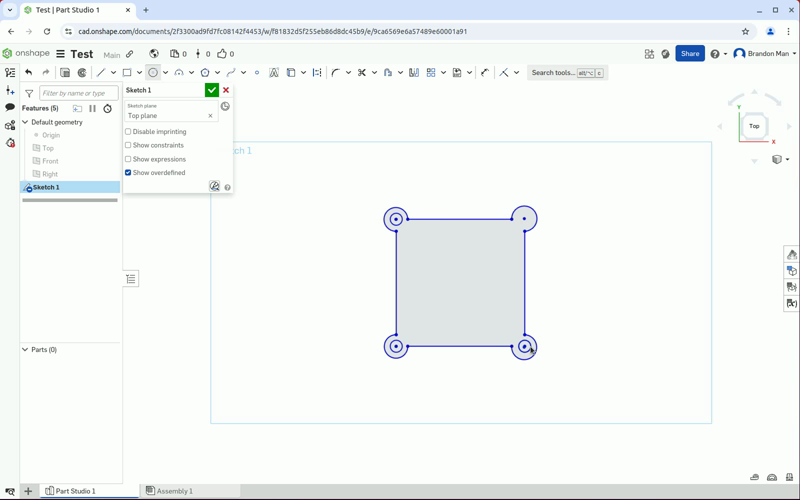
mouse_move(524, 219)
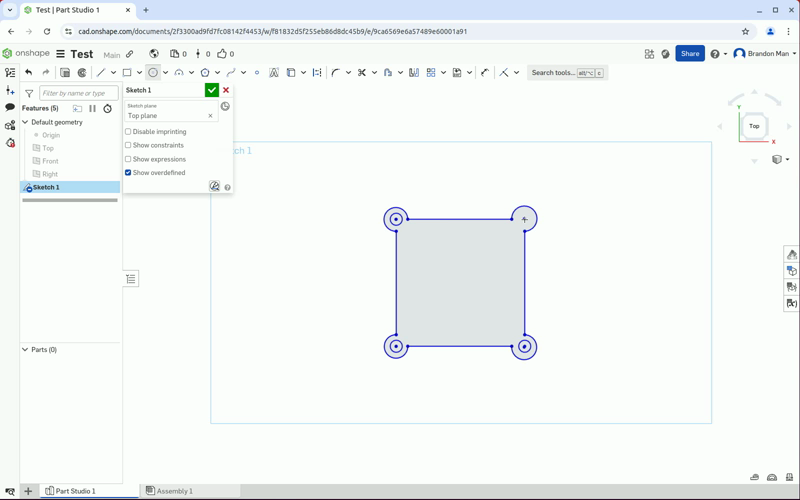
scroll(6)
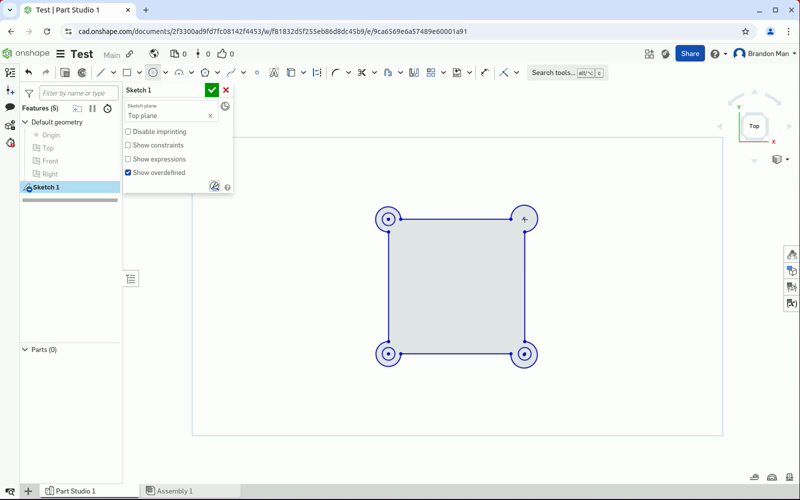
scroll(6)
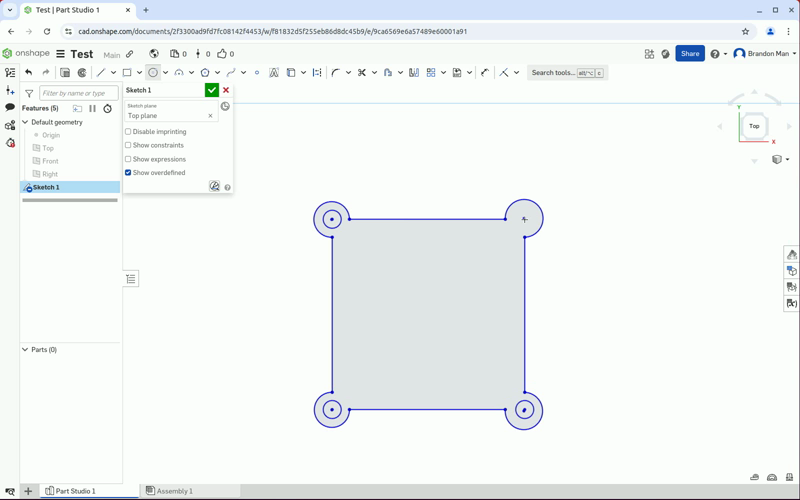
scroll(6)
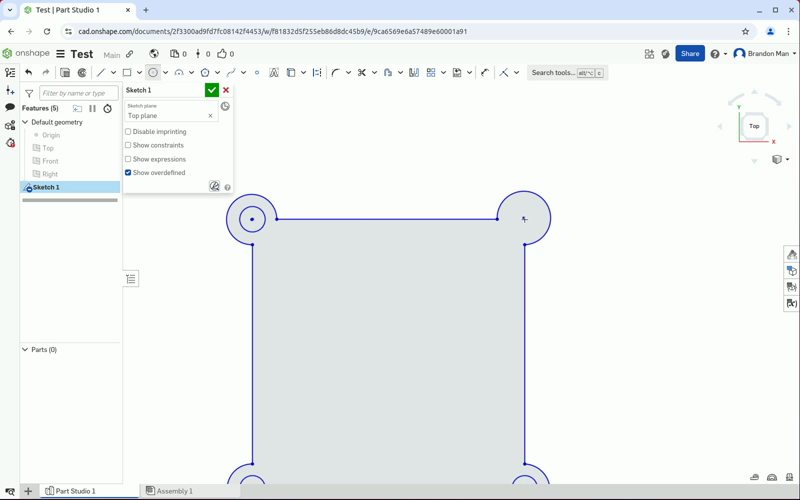
scroll(6)
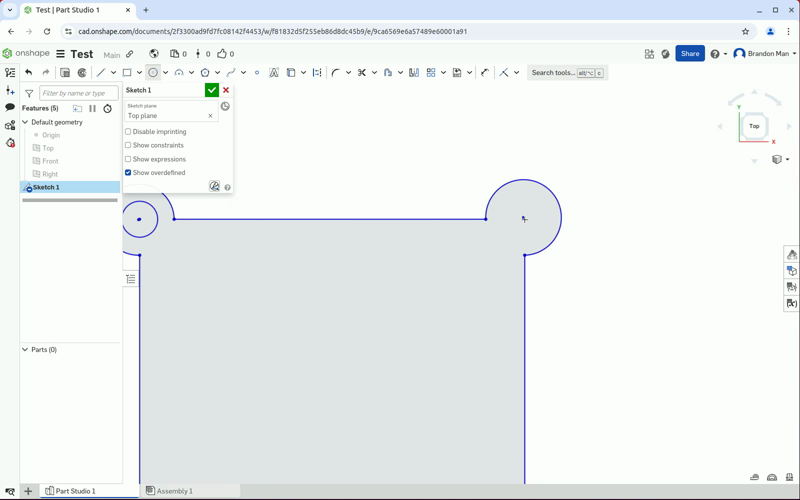
scroll(6)
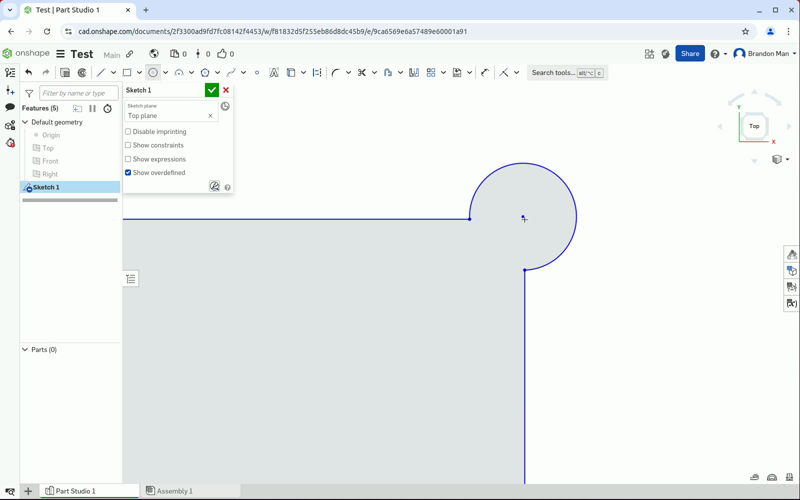
scroll(6)
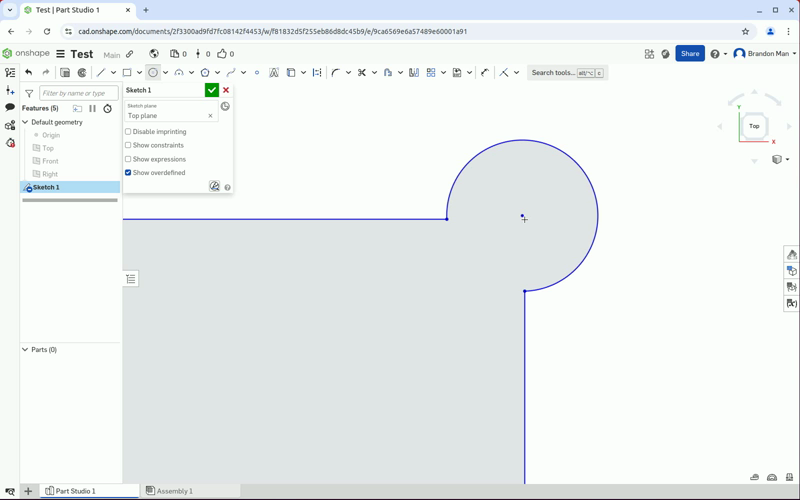
scroll(6)
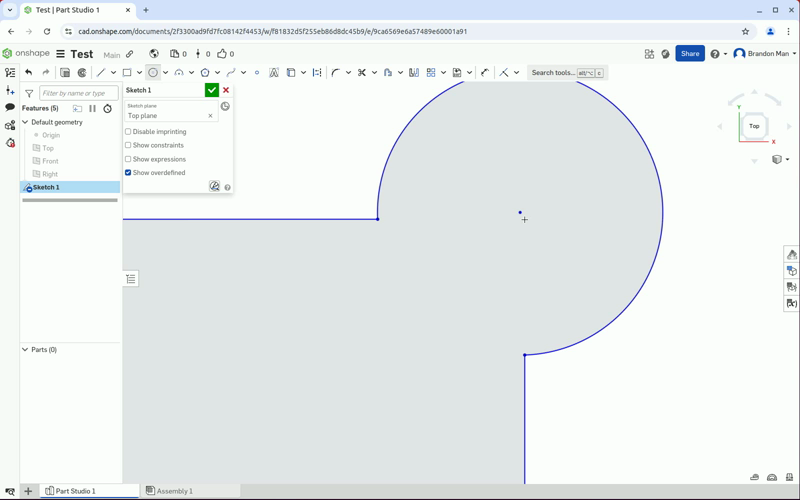
click(524, 219)
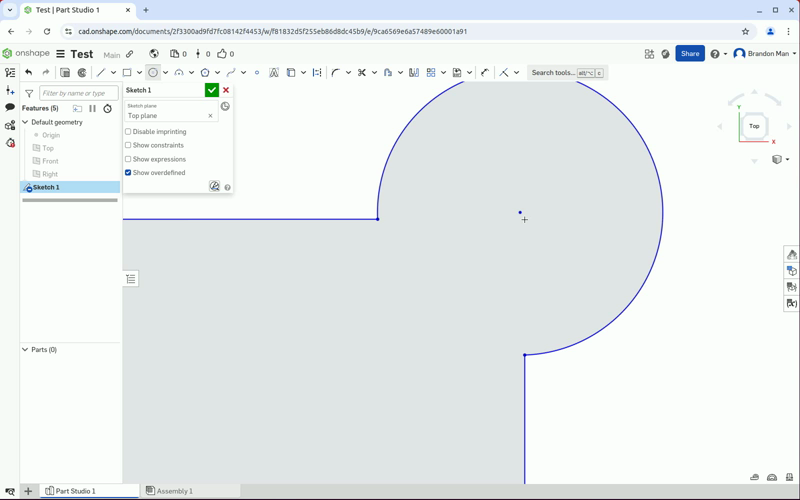
scroll(-6)
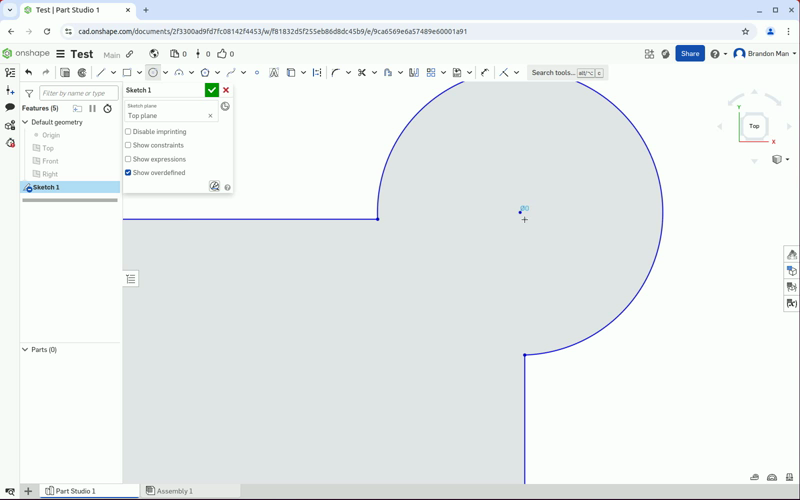
scroll(-6)
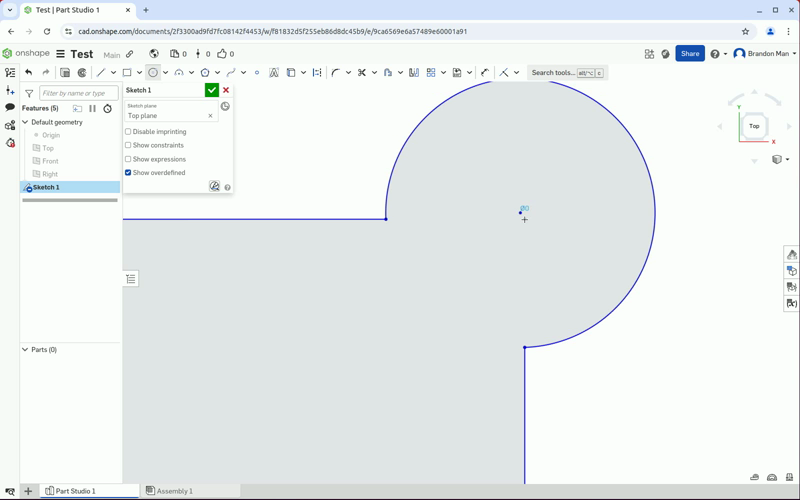
scroll(-6)
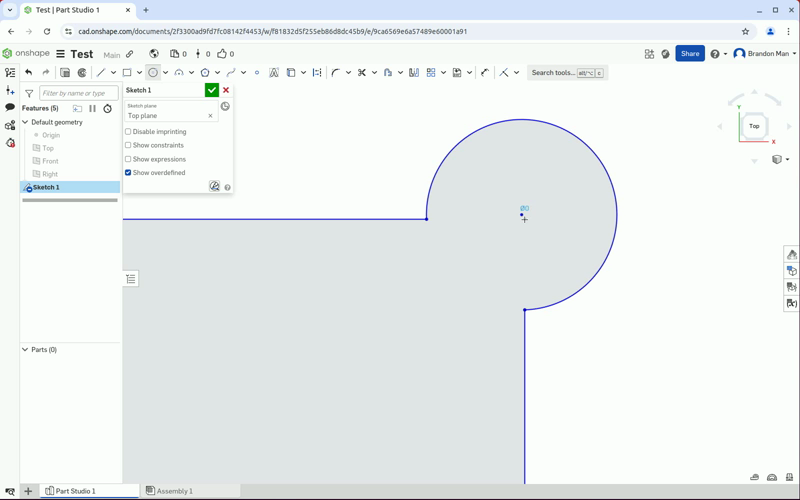
scroll(-6)
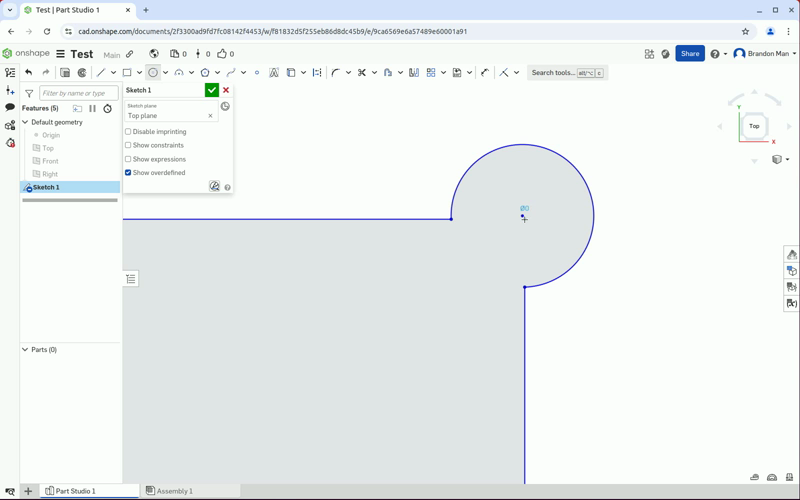
scroll(-6)
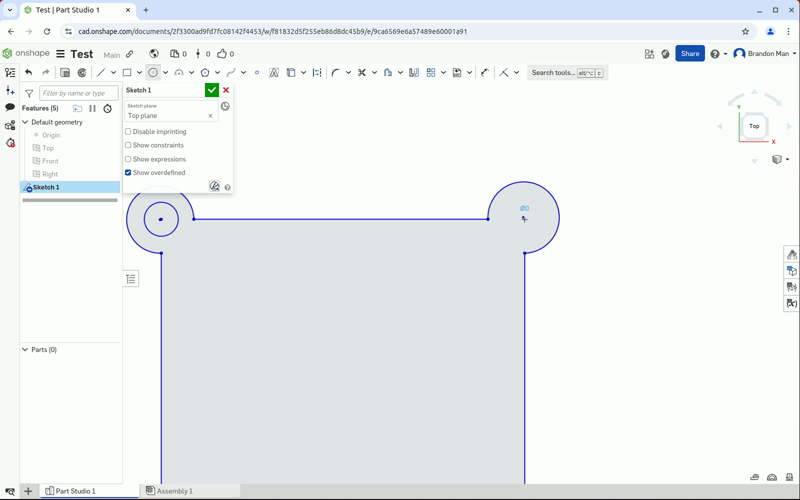
scroll(-6)
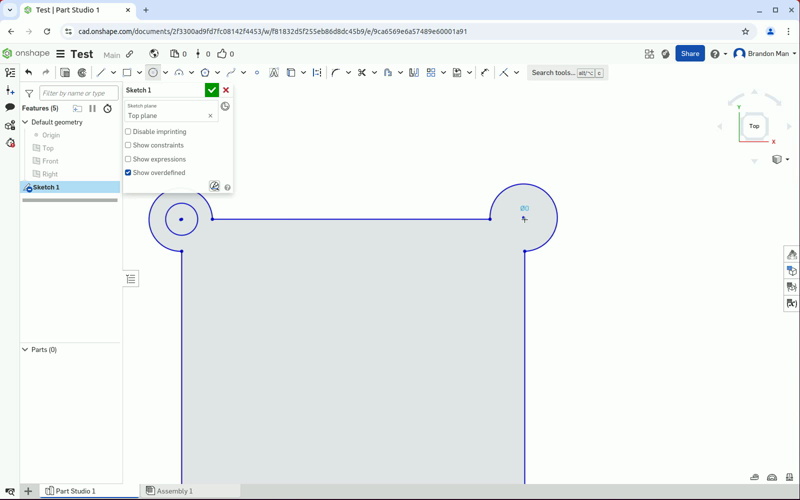
scroll(-6)
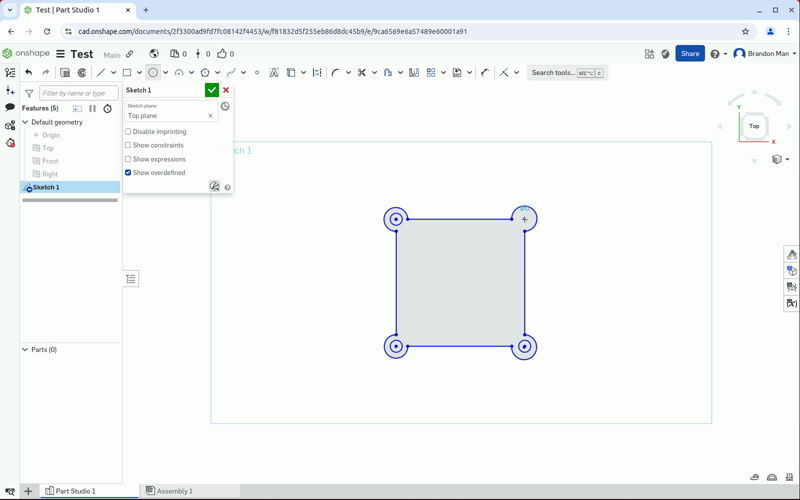
key_up(shift)
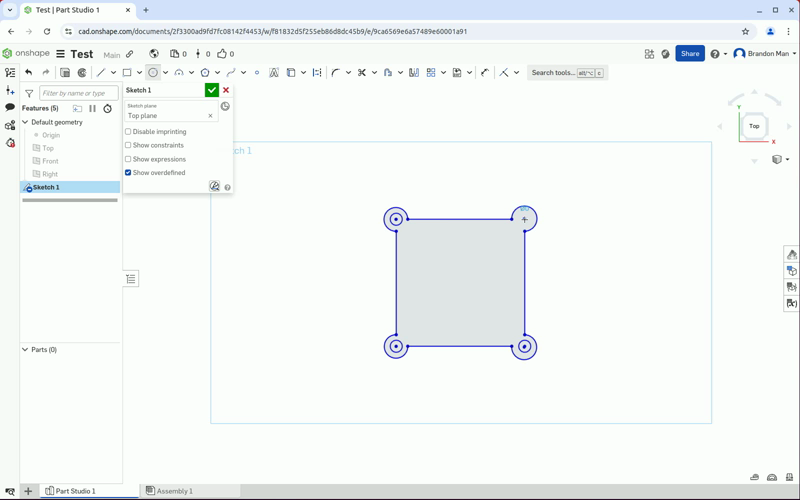
mouse_move(530, 219)
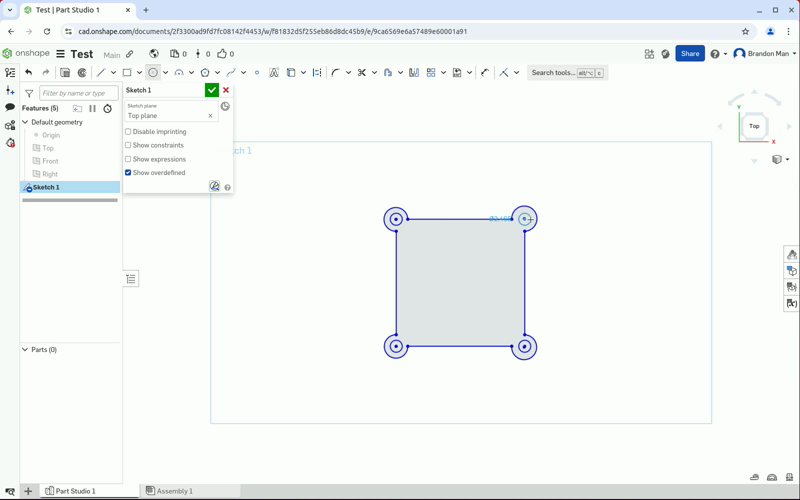
click(530, 219)
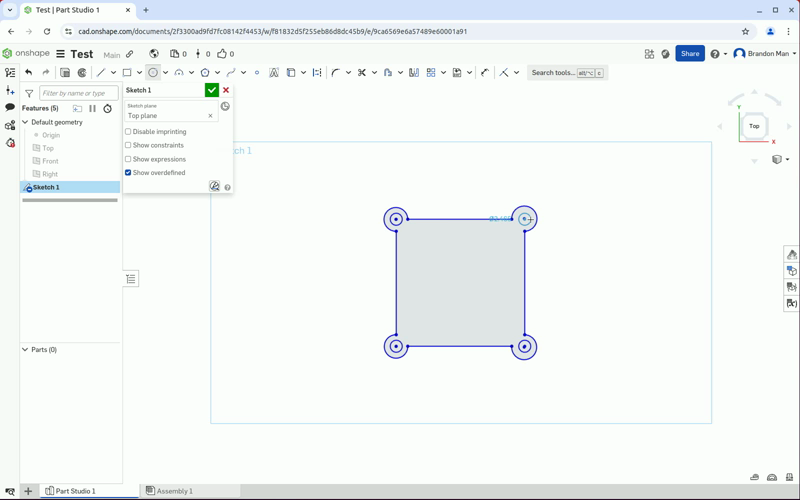
key(esc)
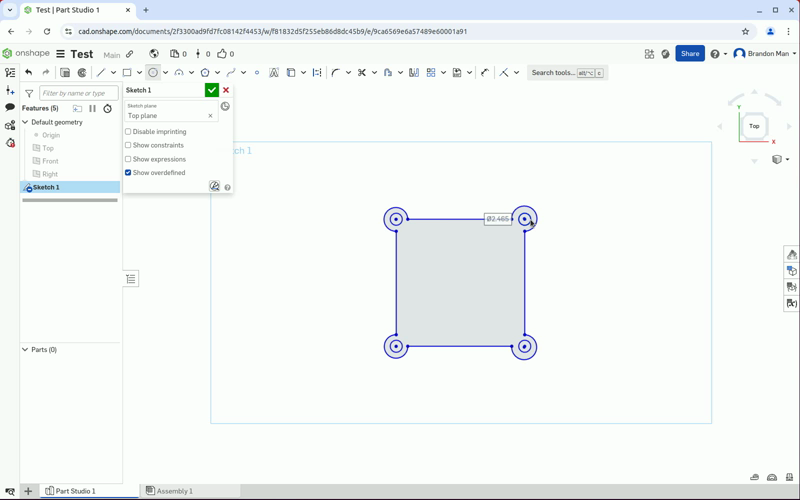
mouse_move(430, 296)
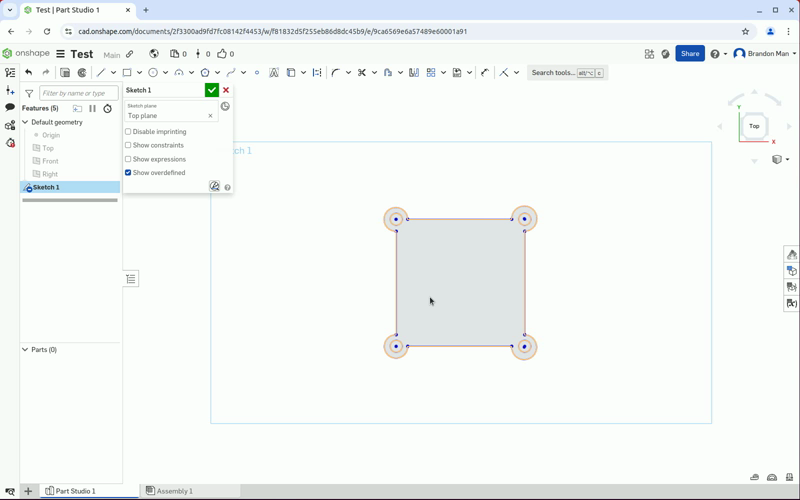
click(430, 296)
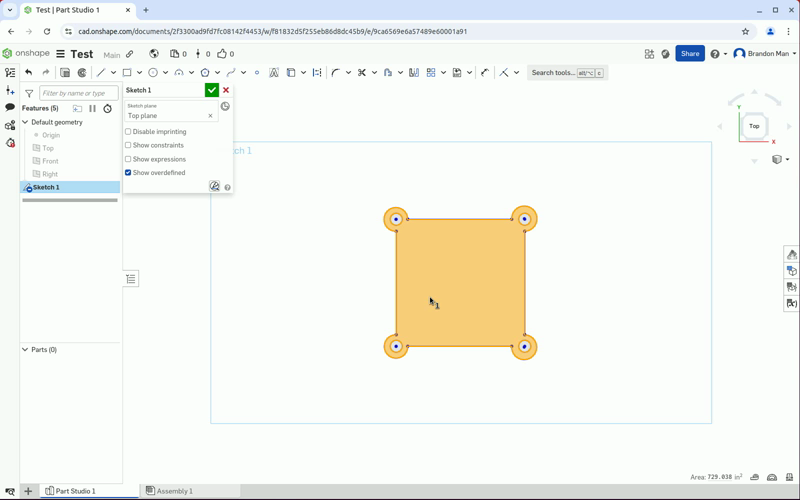
mouse_move(73, 352)
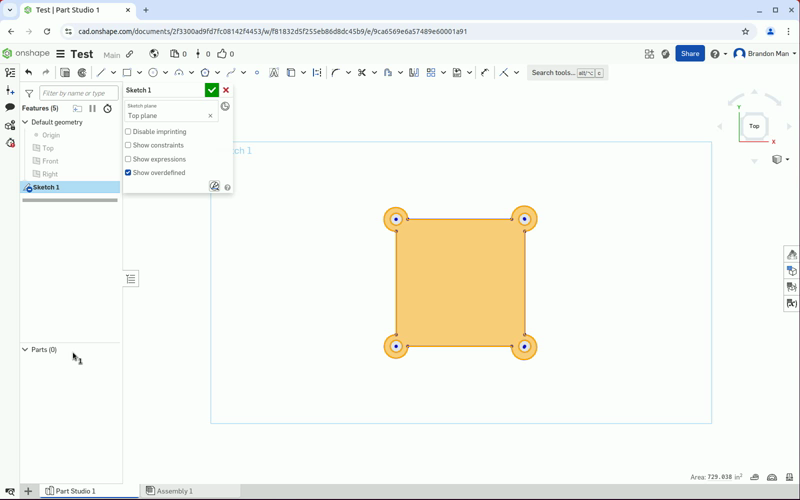
key(shift+y)
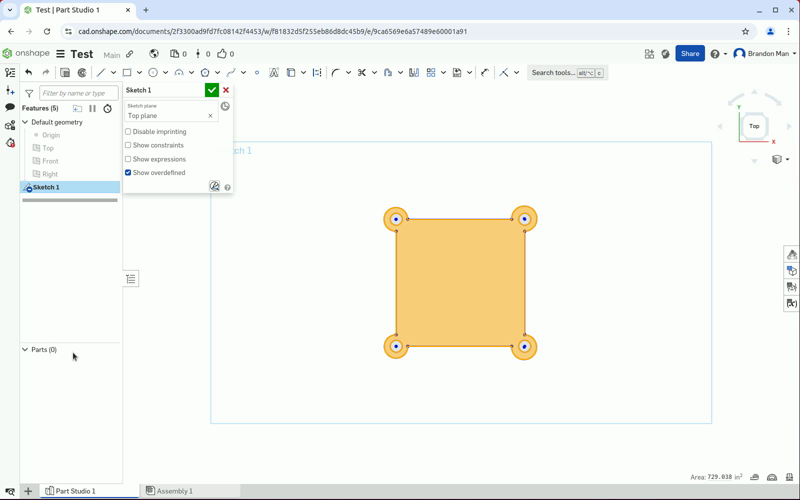
key(shift+e)
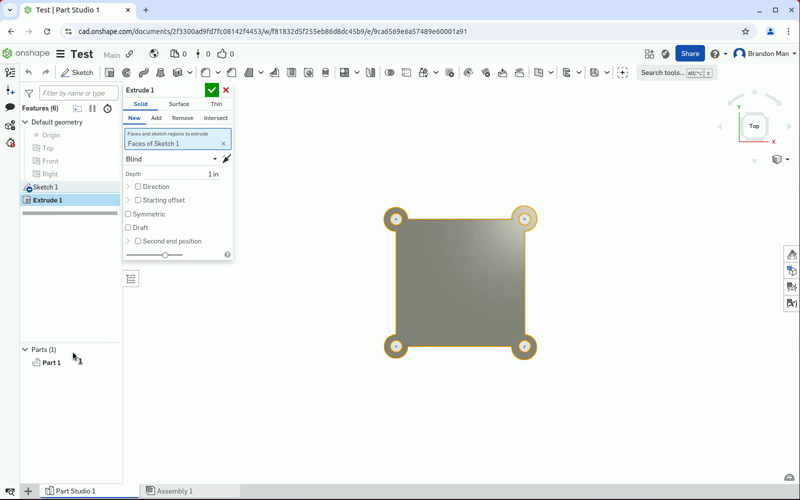
mouse_move(143, 106)
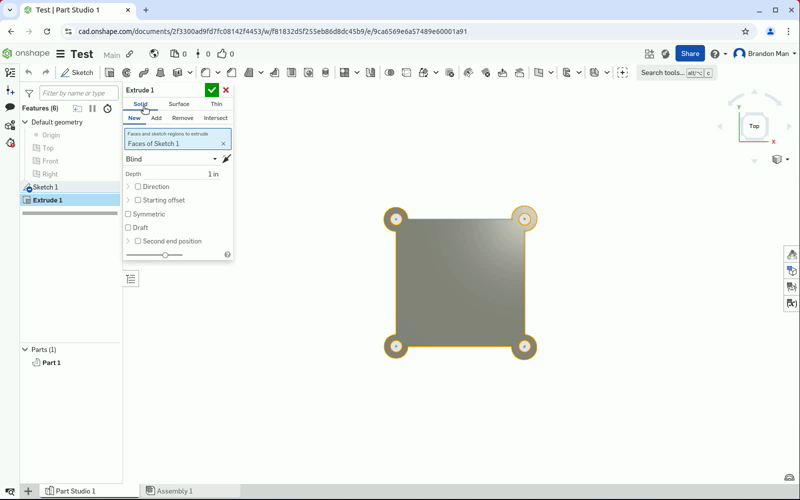
click(143, 106)
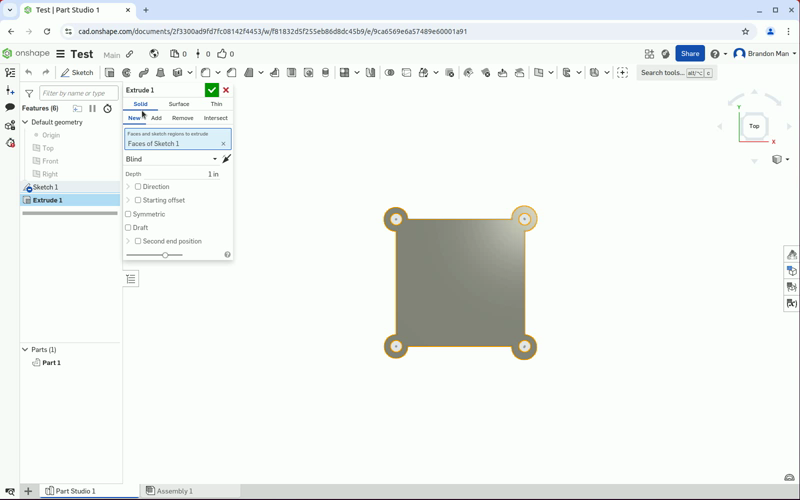
mouse_move(137, 120)
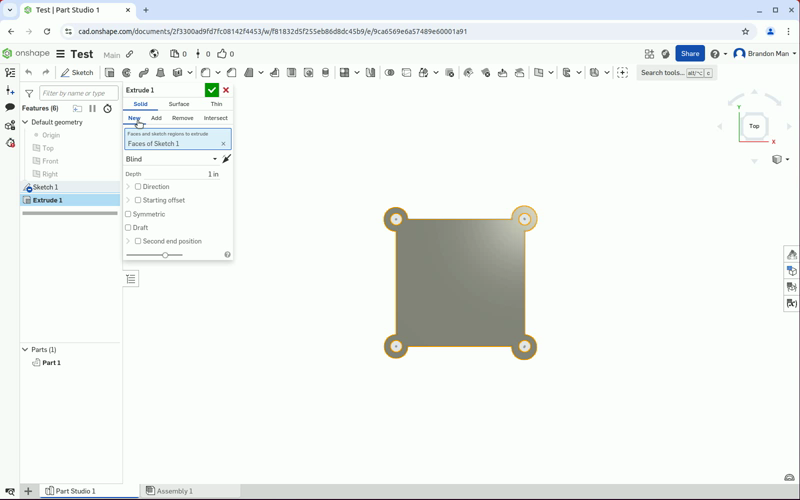
click(137, 120)
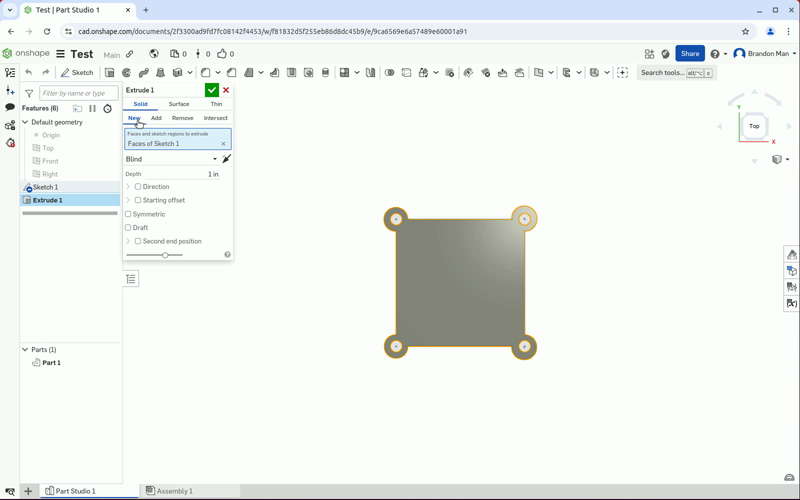
key(tab, 4)
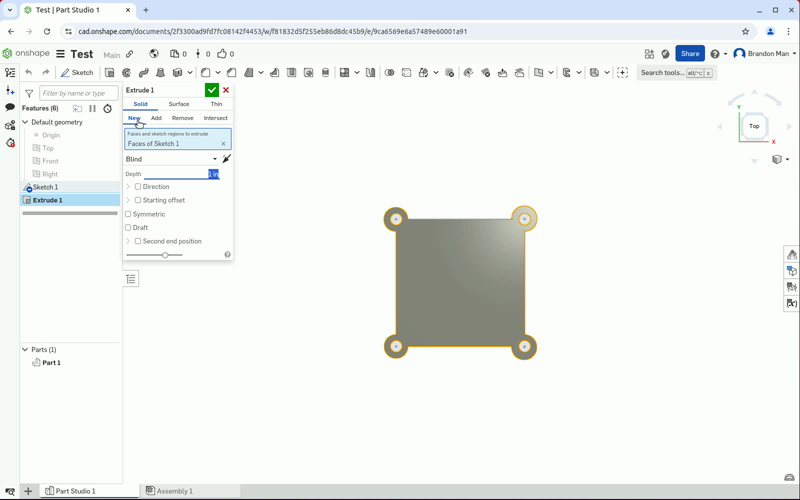
text(-1.204)
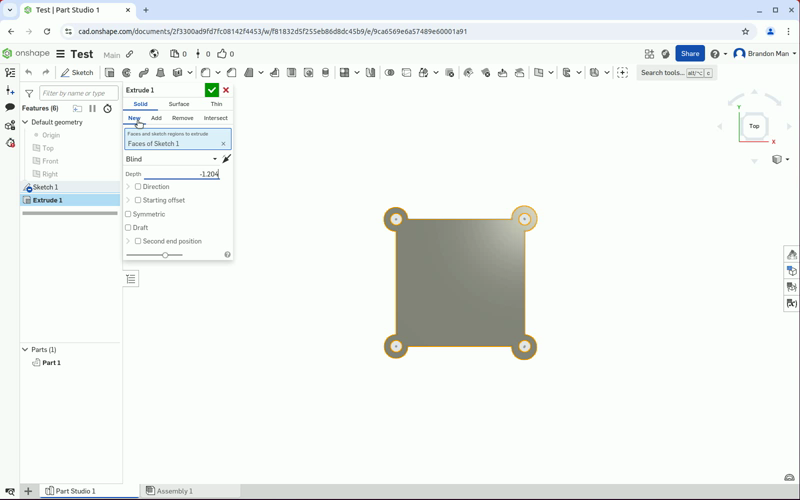
key(enter)
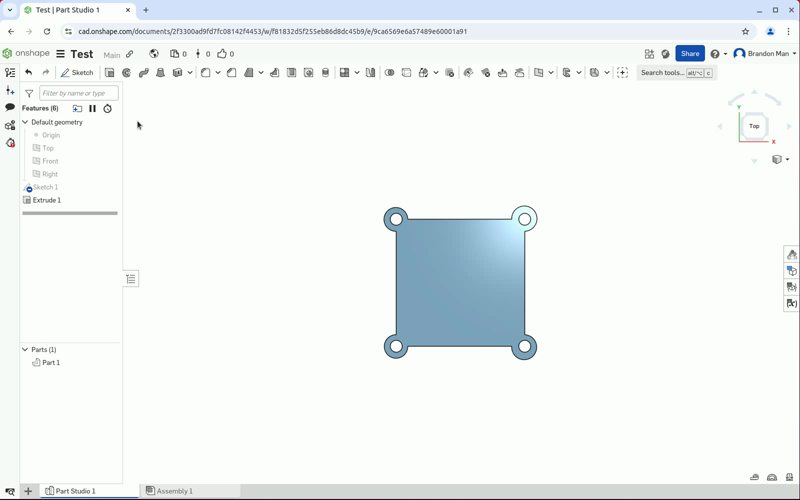
key(shift+h)
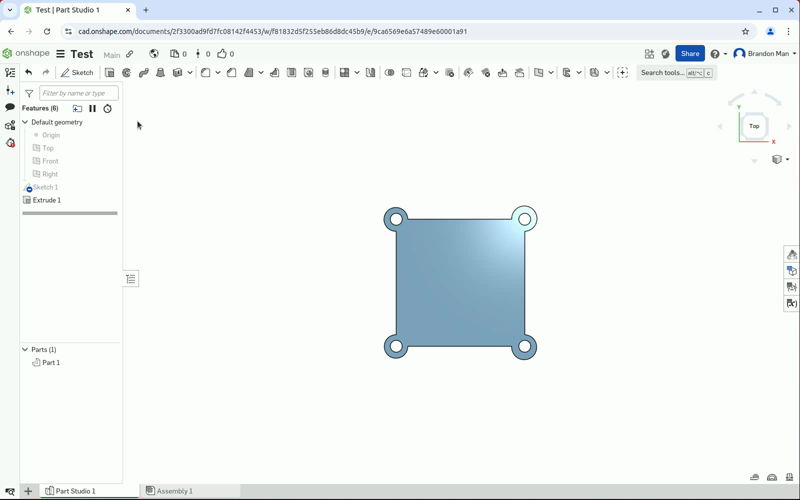
key(shift+h)
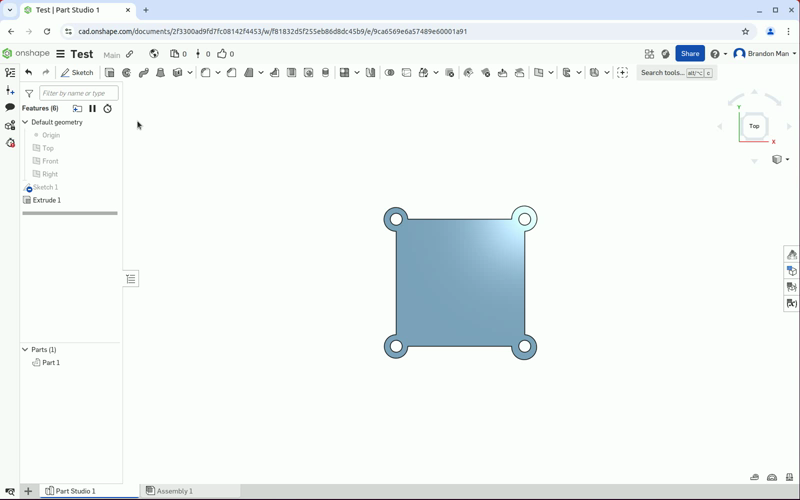
mouse_move(73, 189)
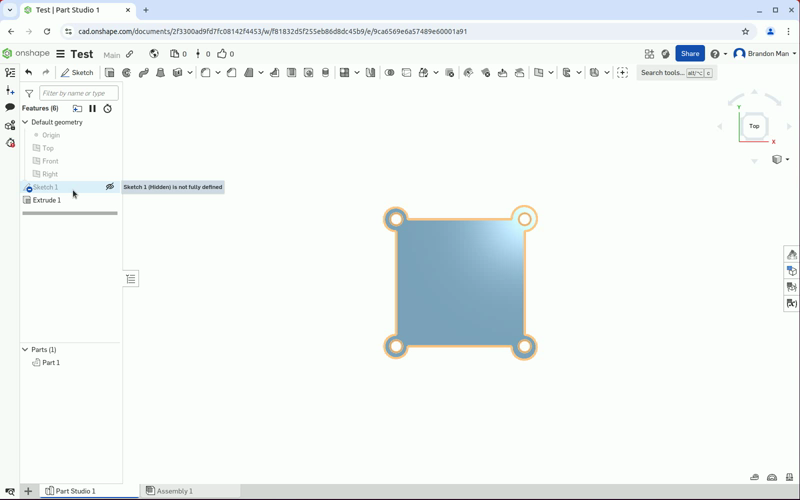
click(73, 189)
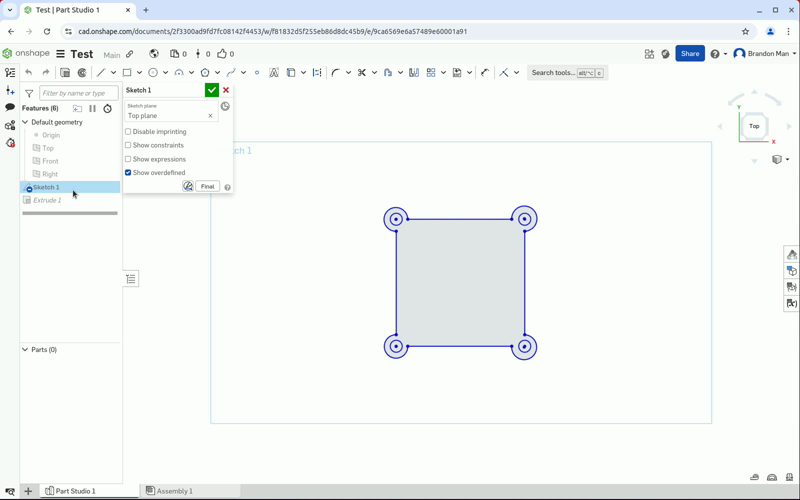
mouse_move(229, 92)
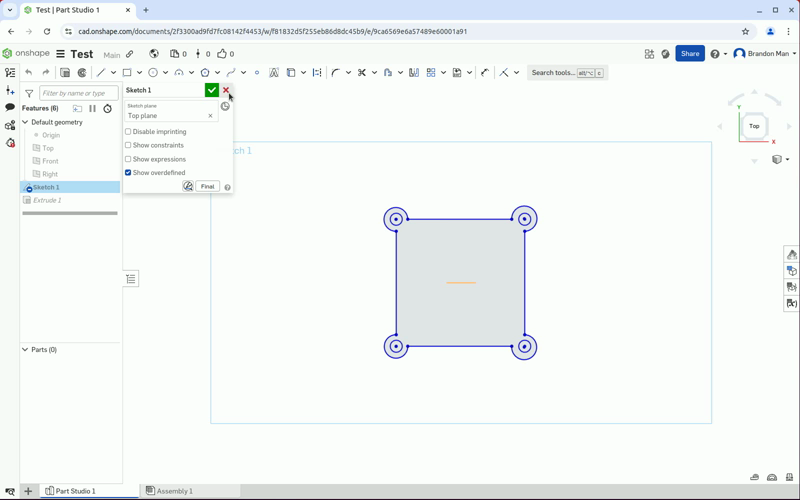
click(229, 92)
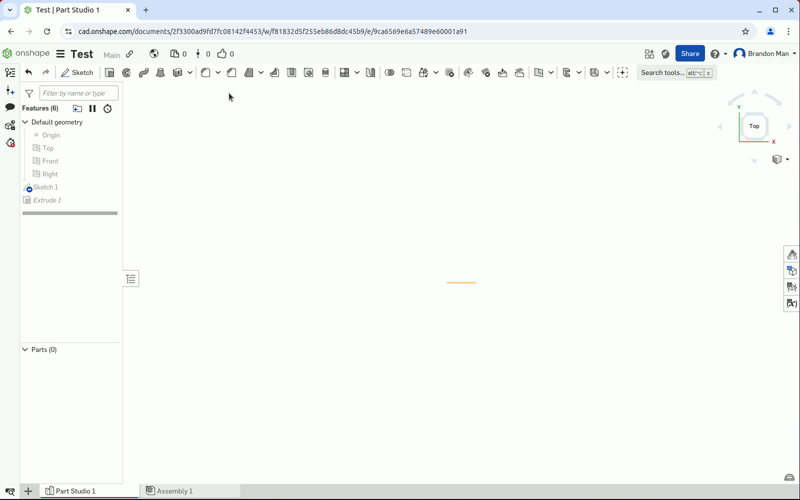
mouse_move(73, 352)
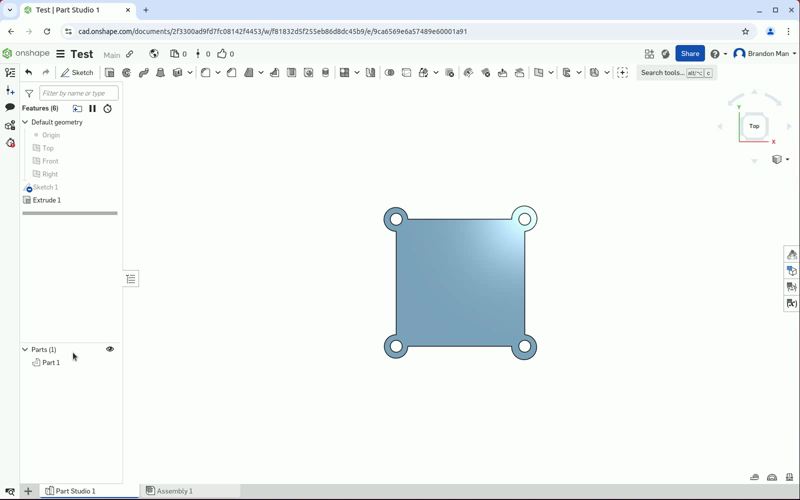
key(y)
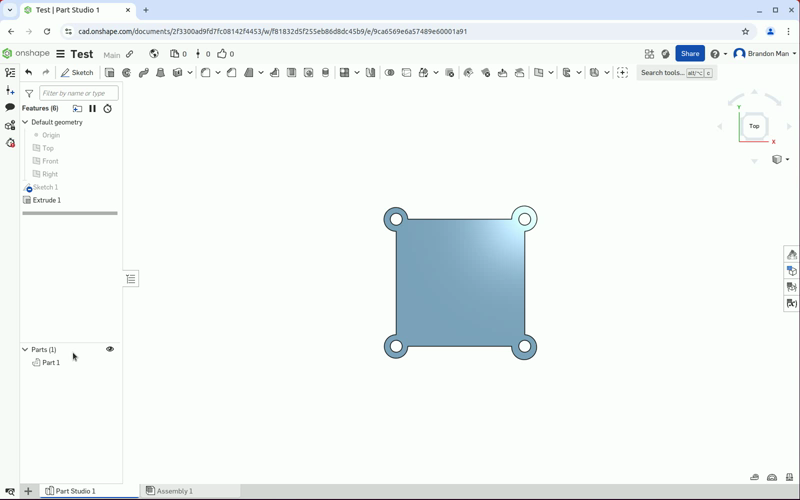
key(shift+p)
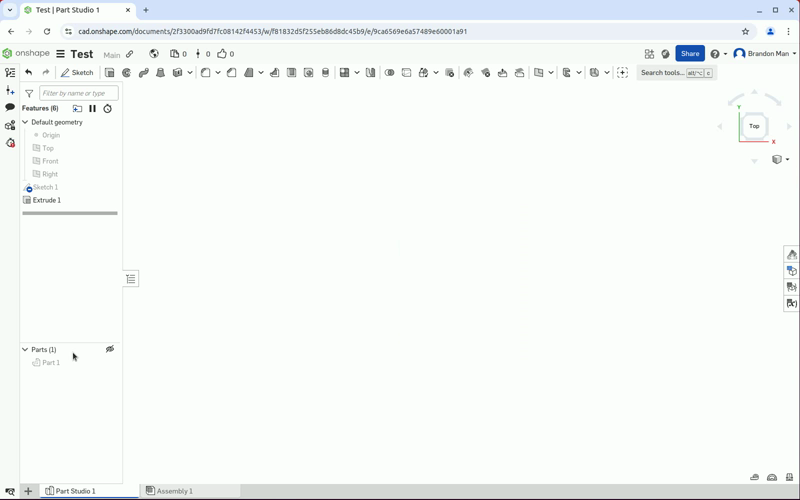
key(space)
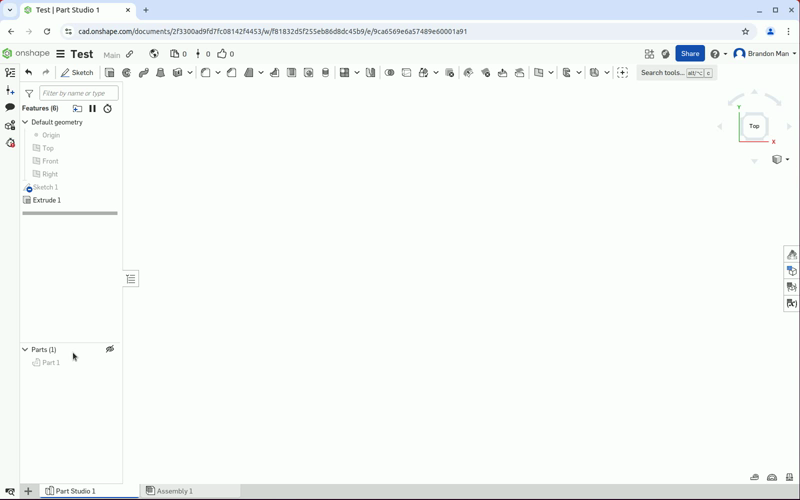
key_down(shift)
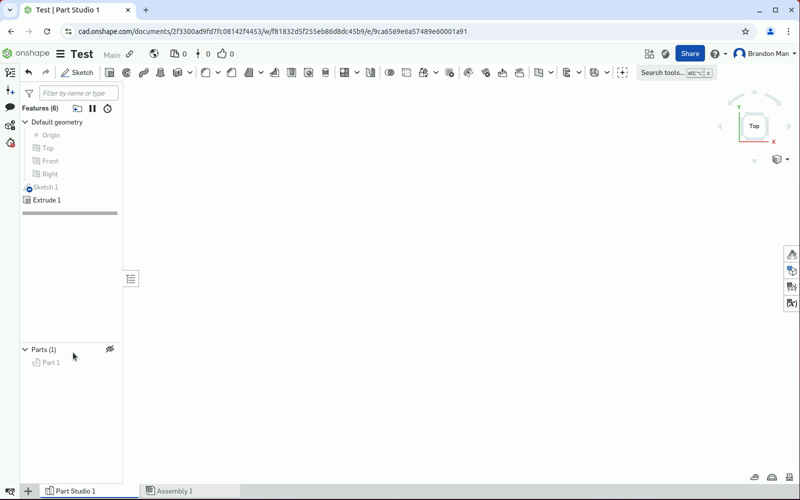
key(up)
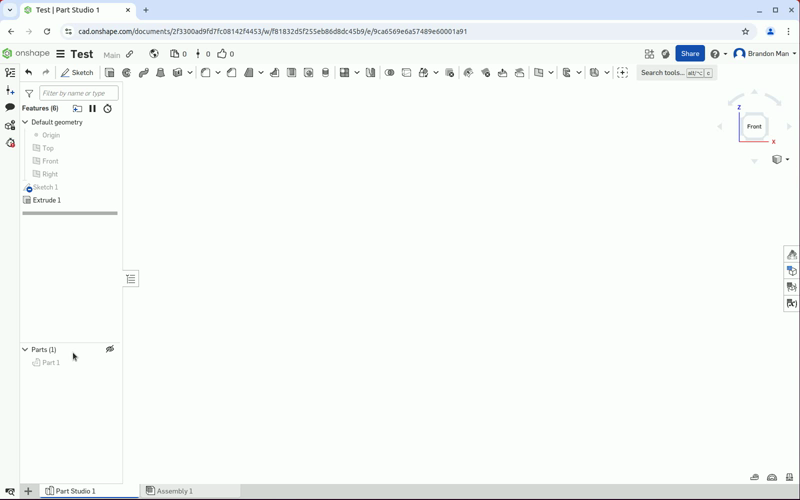
key_up(shift)
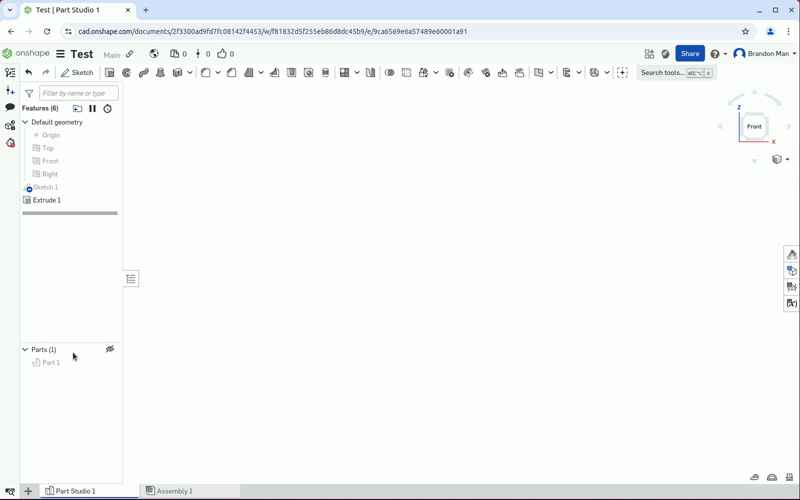
key(space)
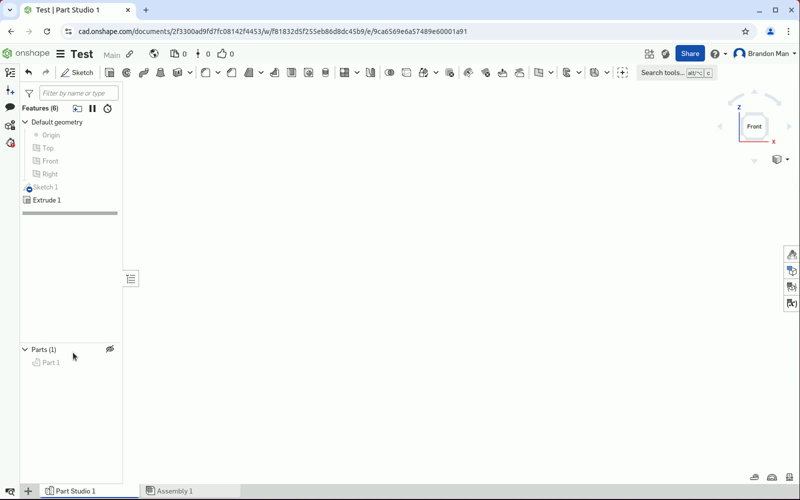
key_down(shift)
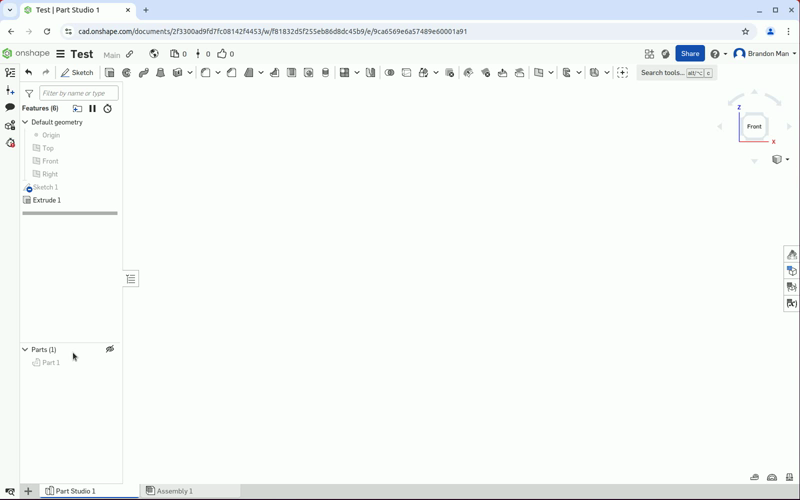
key(left)
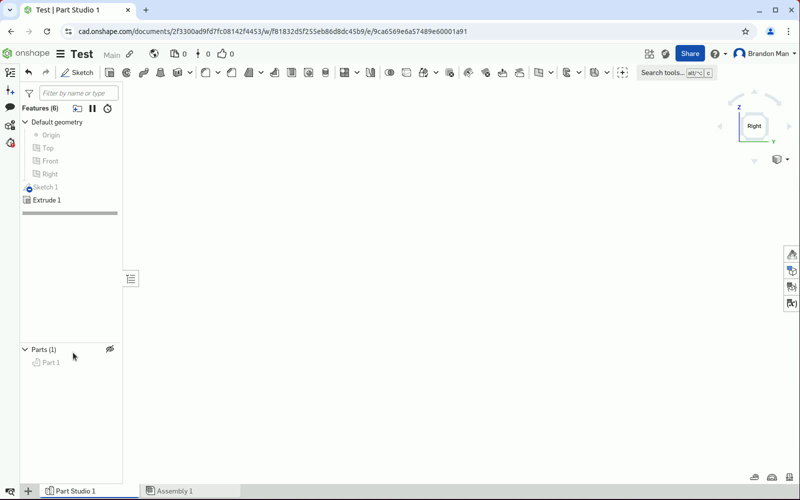
key_up(shift)
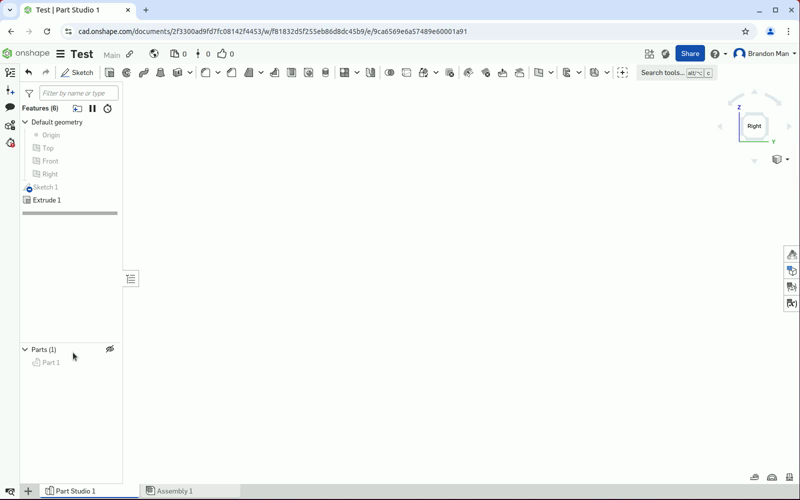
mouse_move(73, 352)
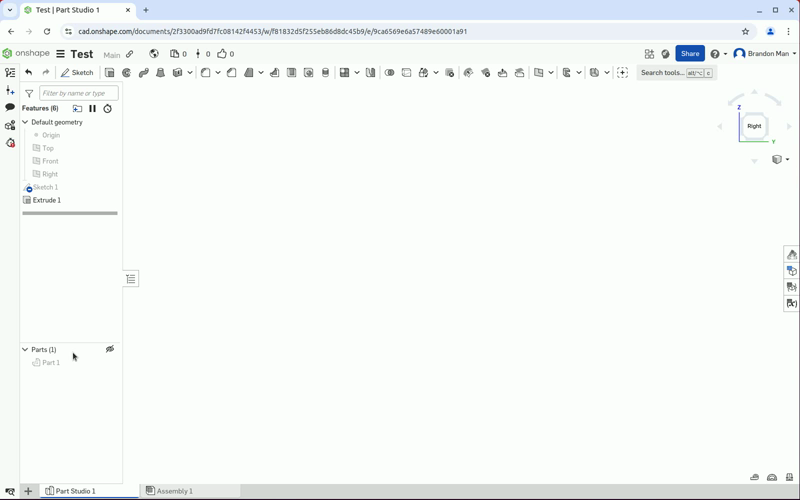
key(shift+y)
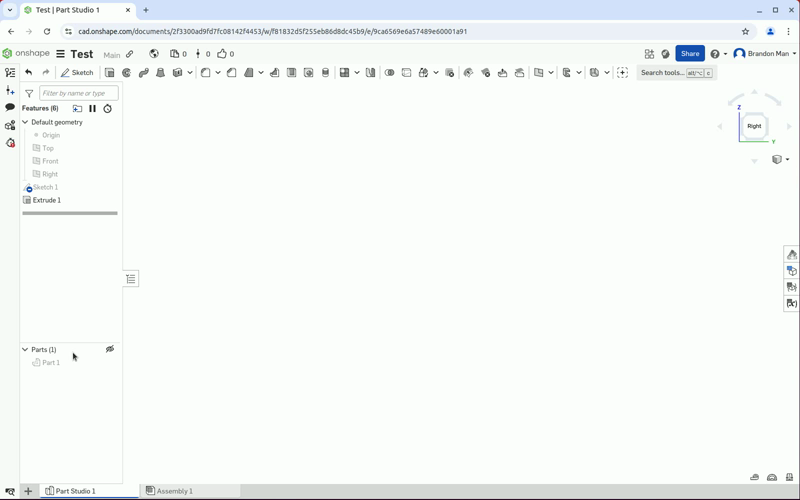
key(shift+s)
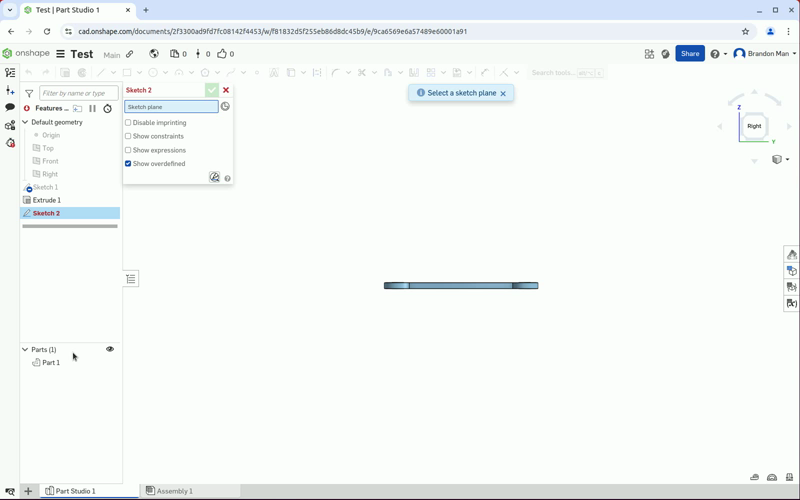
mouse_move(73, 176)
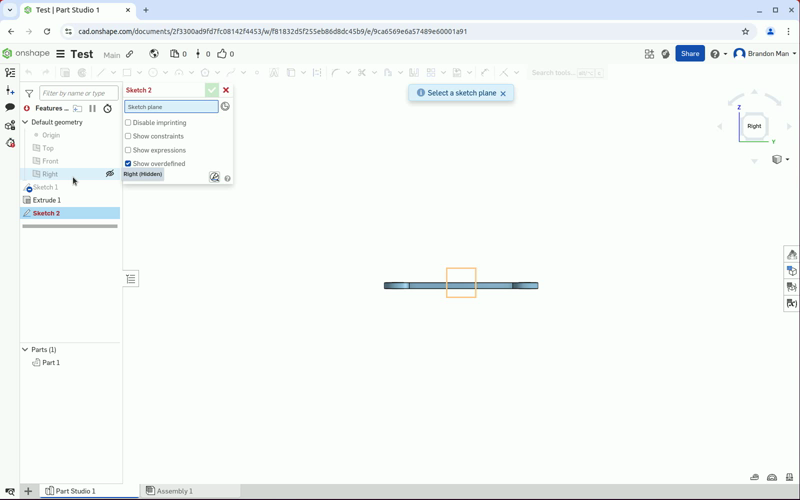
click(73, 176)
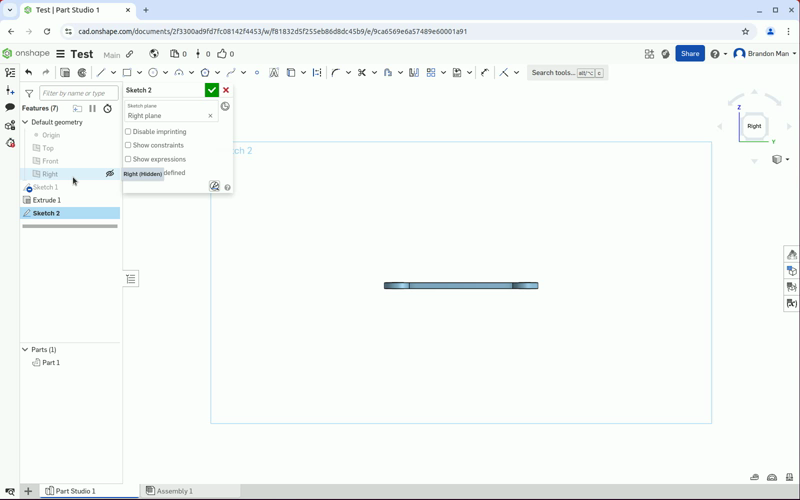
mouse_move(73, 352)
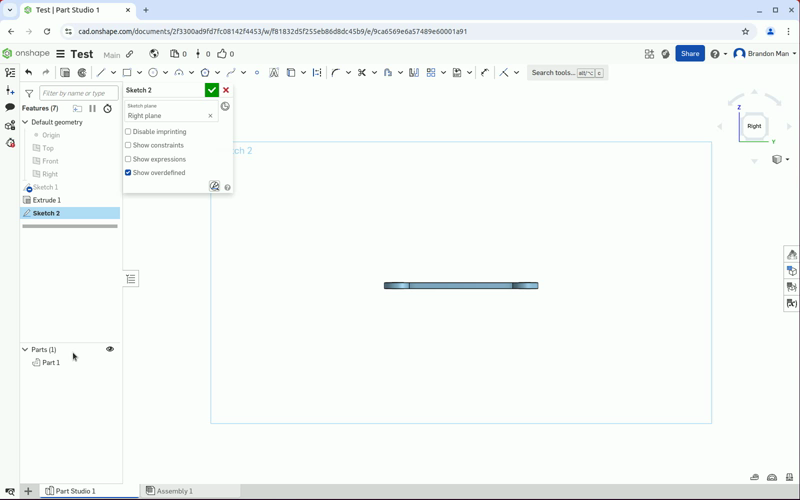
key(y)
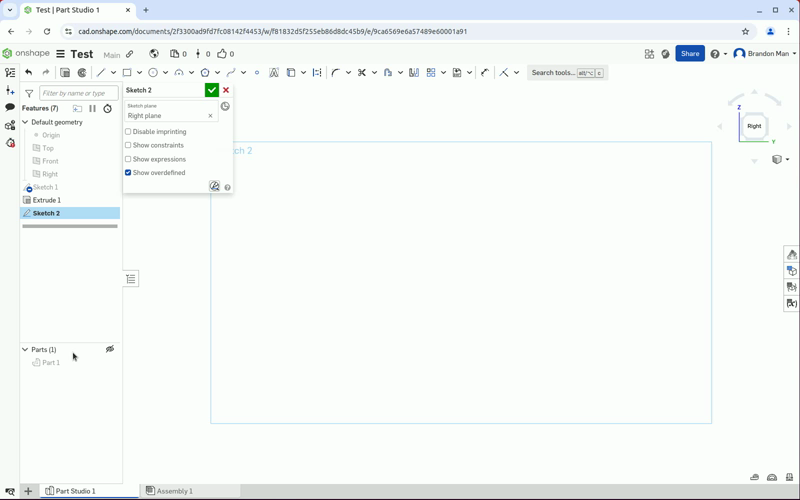
key(l)
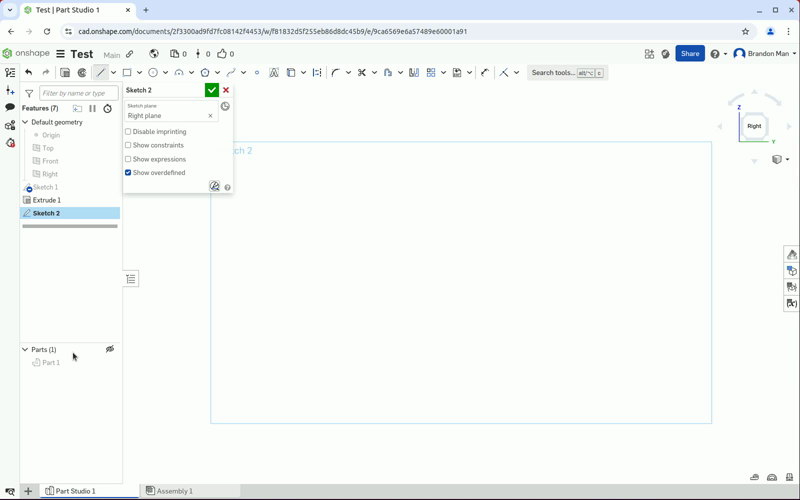
key_down(shift)
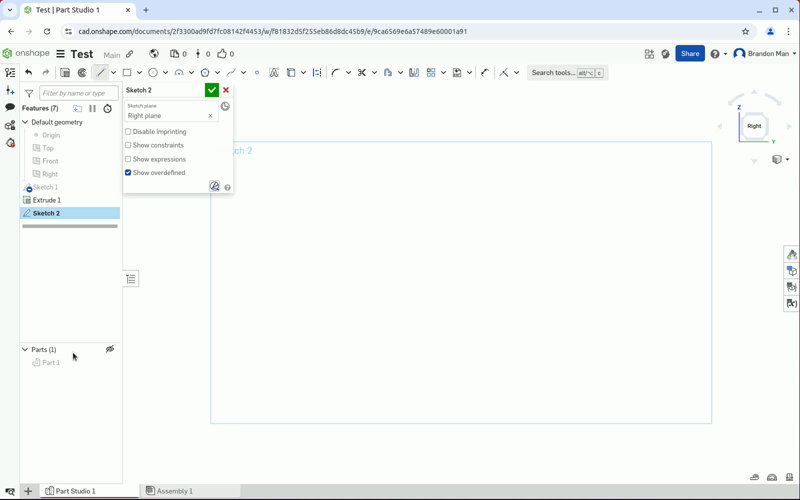
mouse_move(397, 282)
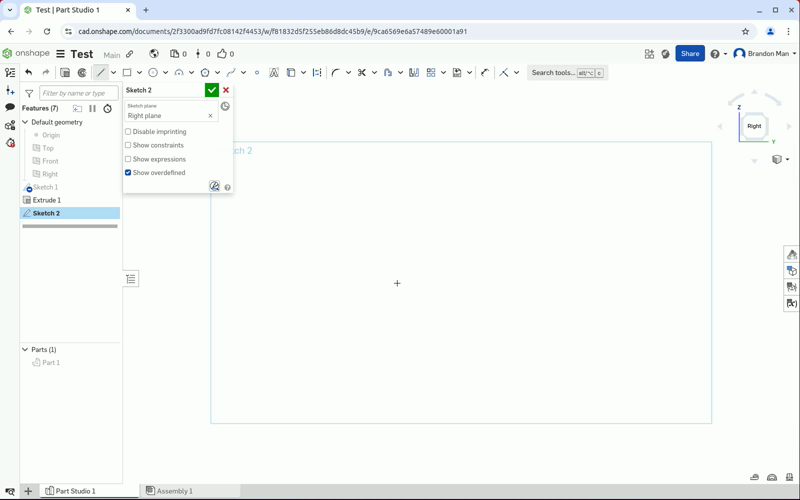
click(397, 282)
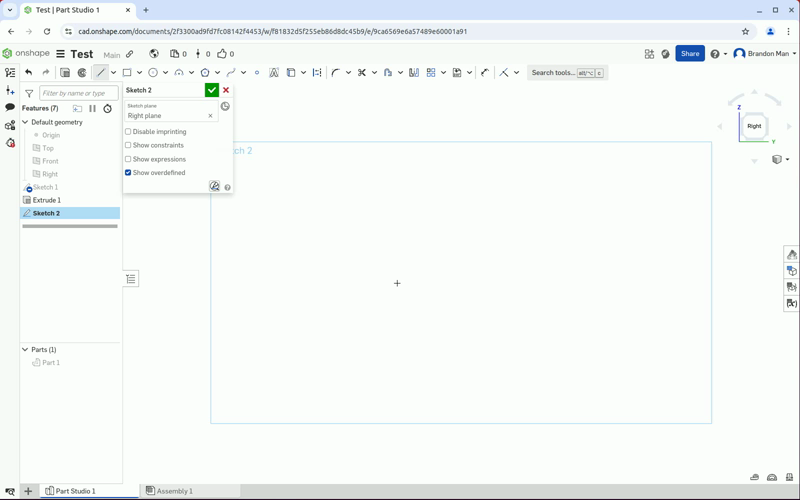
key_up(shift)
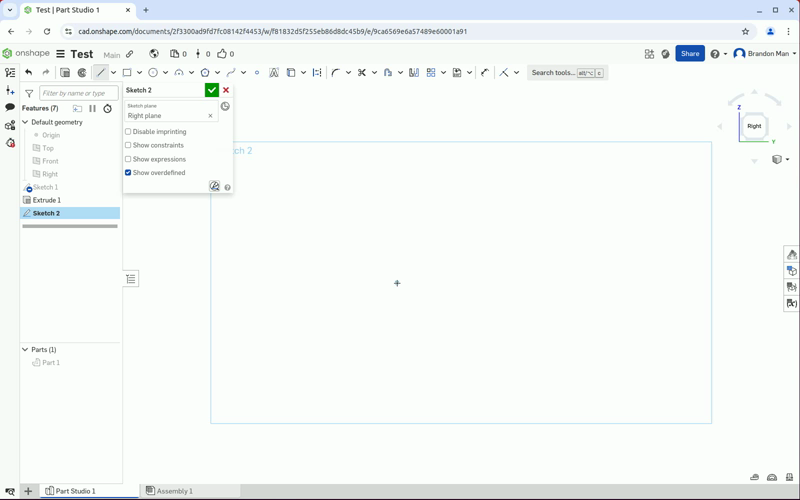
key_down(shift)
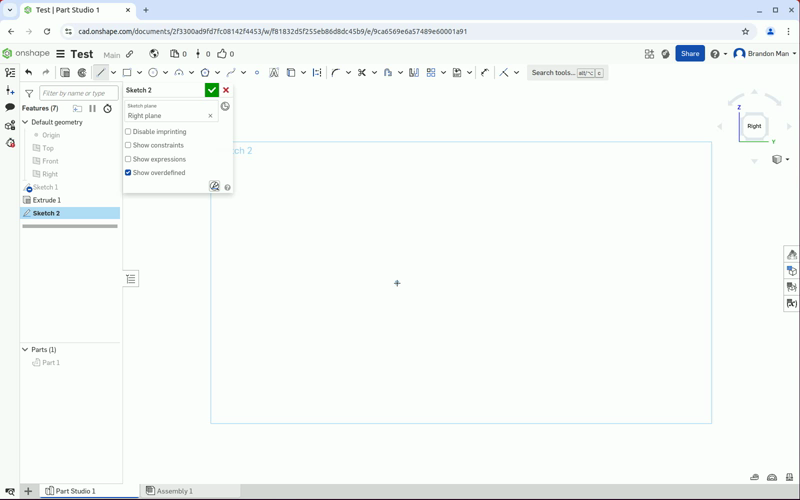
mouse_move(427, 282)
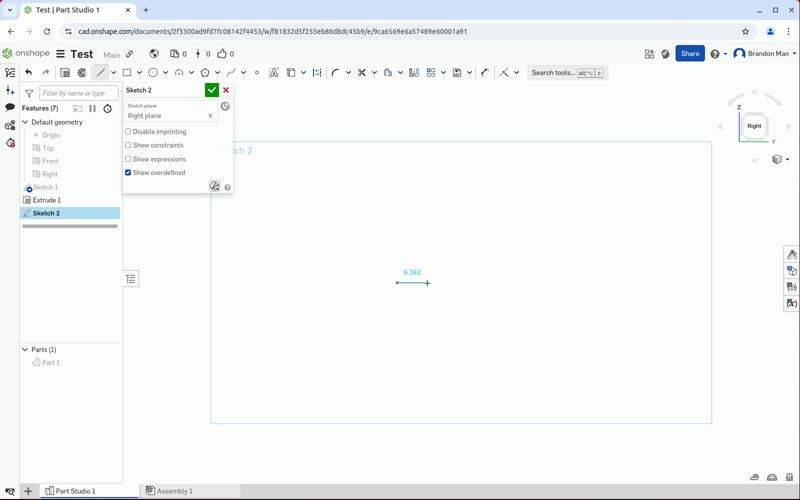
mouse_move(436, 282)
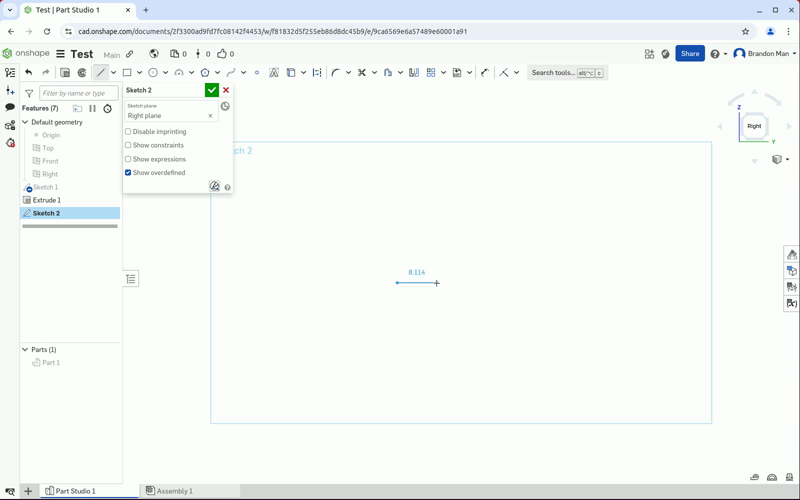
click(436, 282)
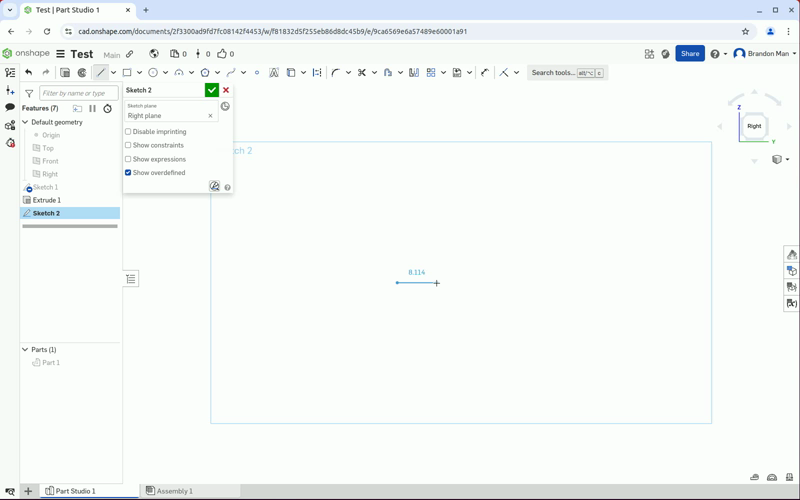
key_up(shift)
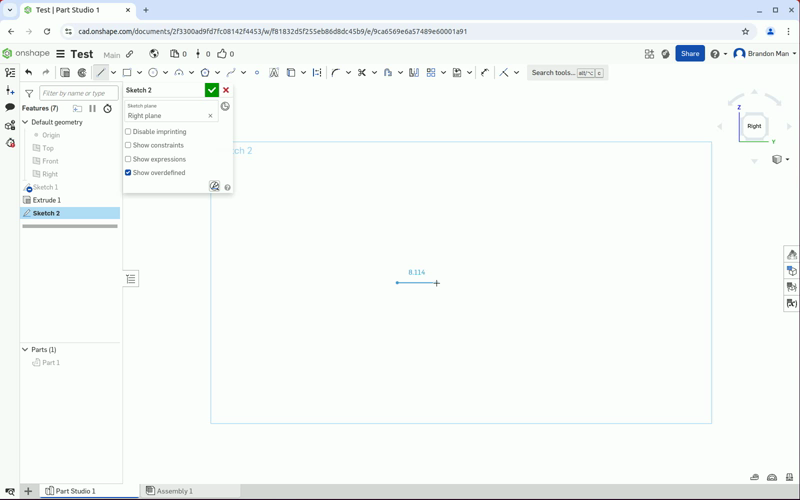
key_down(shift)
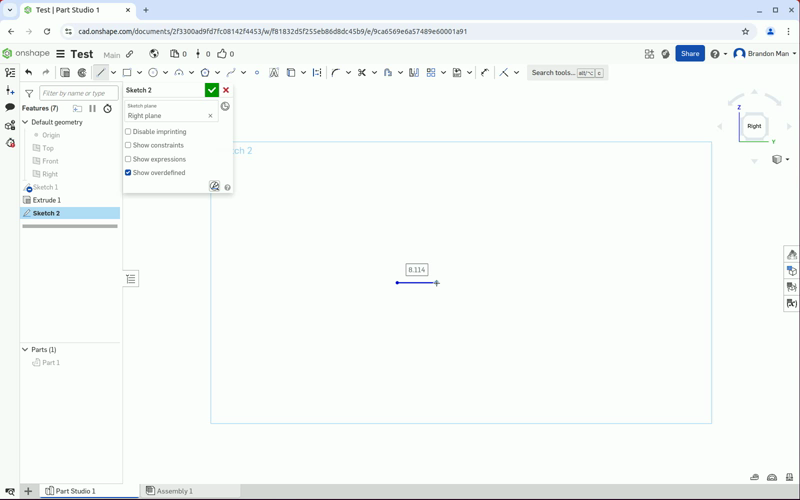
mouse_move(466, 282)
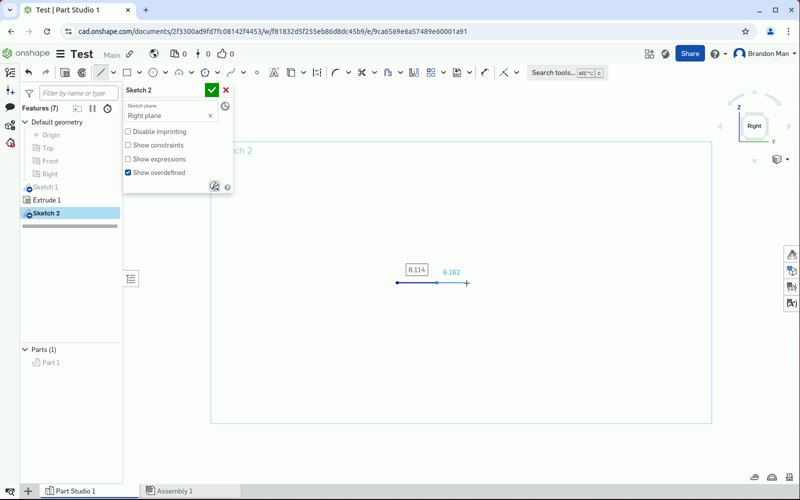
mouse_move(408, 254)
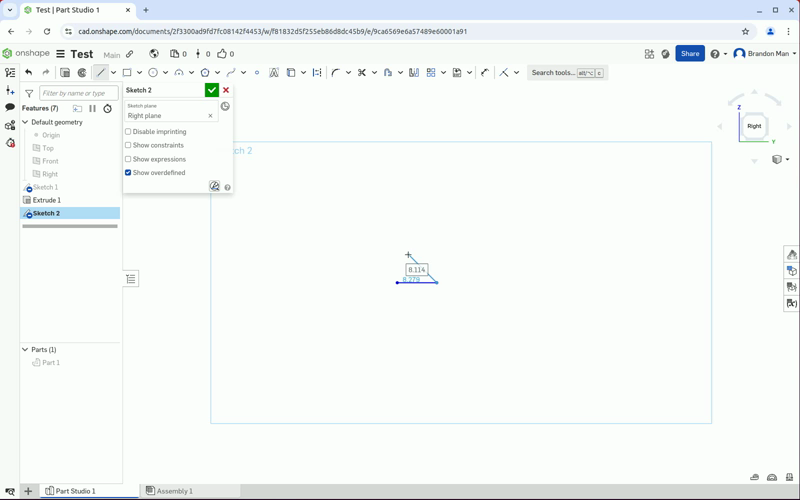
click(408, 254)
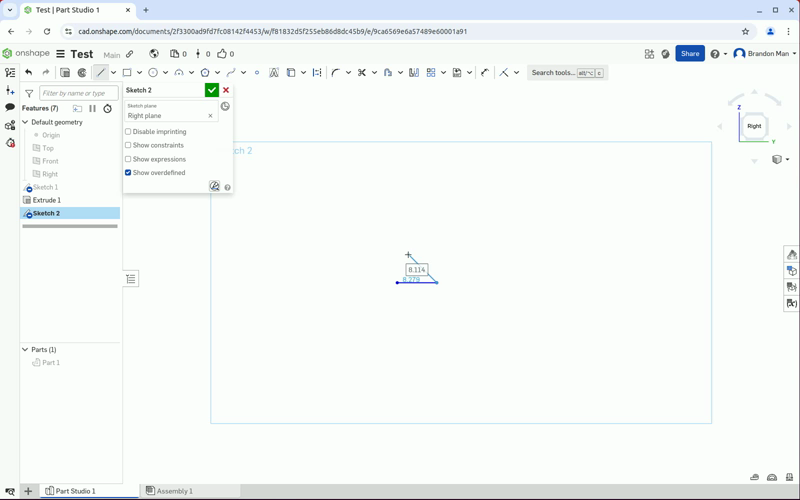
key_up(shift)
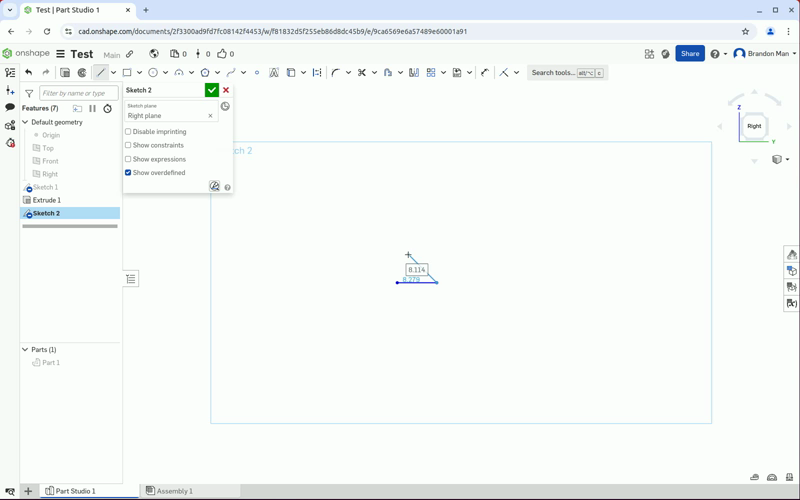
key(esc)
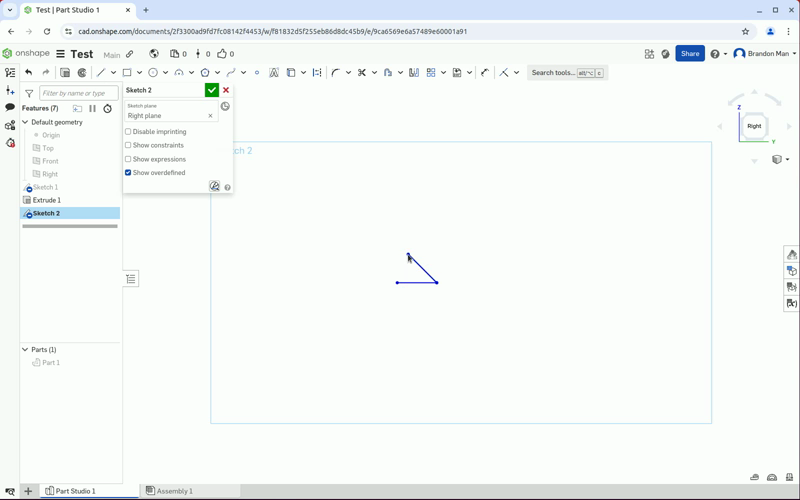
key(a)
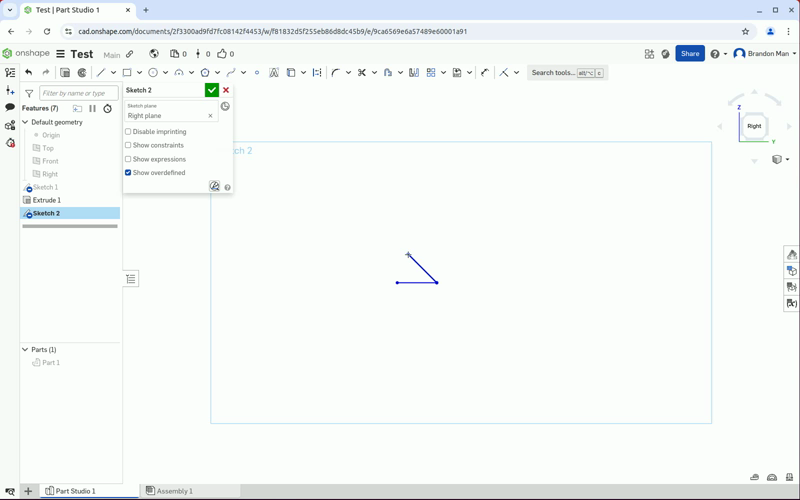
mouse_move(408, 254)
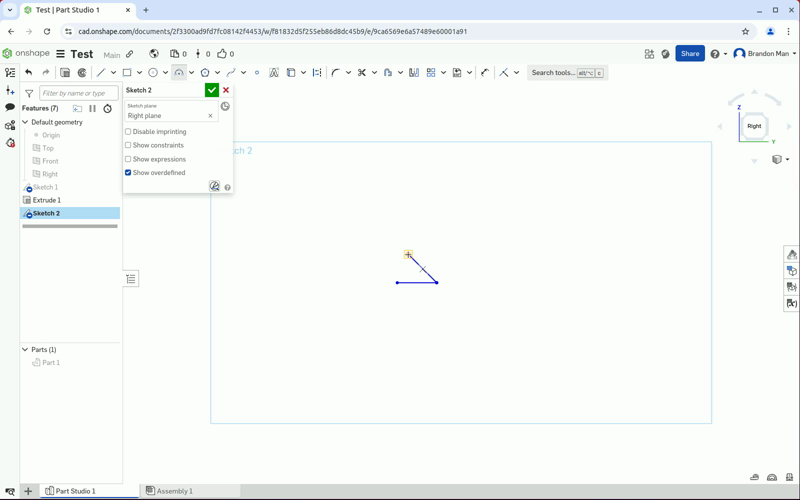
click(408, 254)
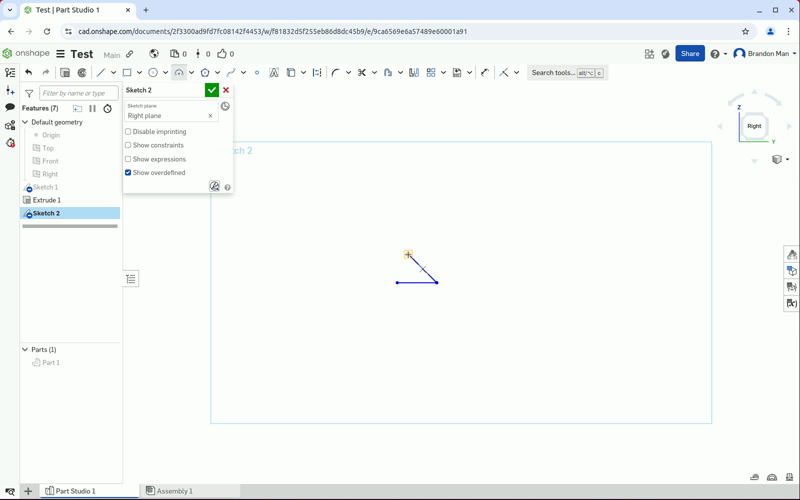
mouse_move(397, 282)
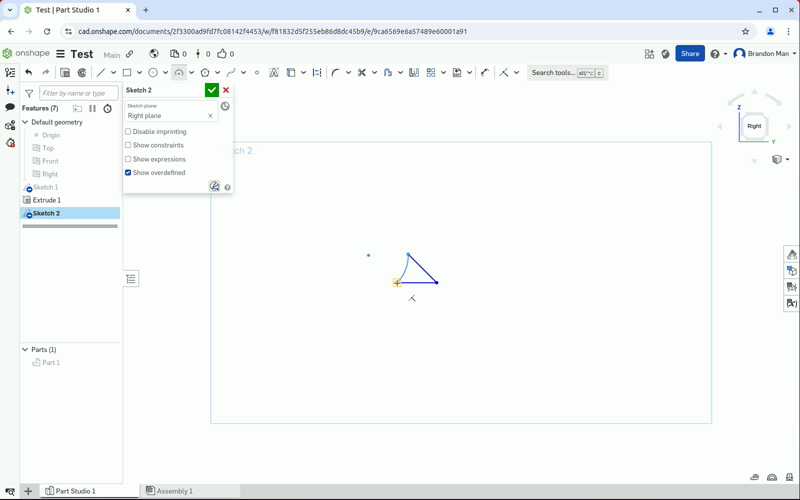
click(397, 282)
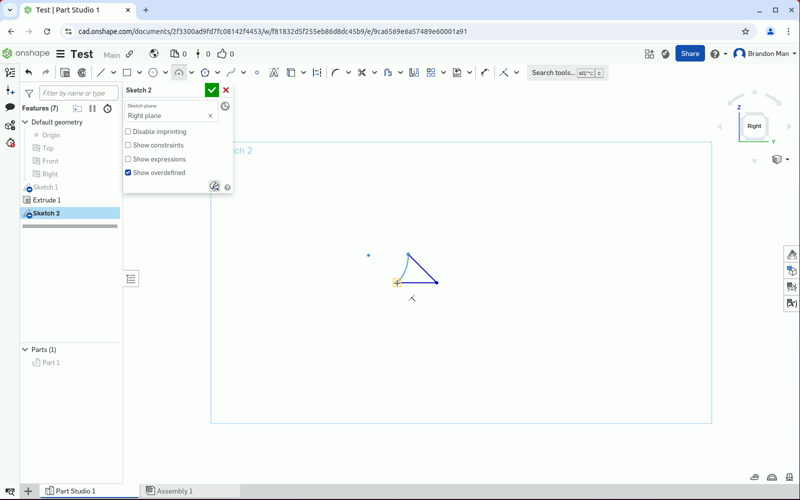
key_down(shift)
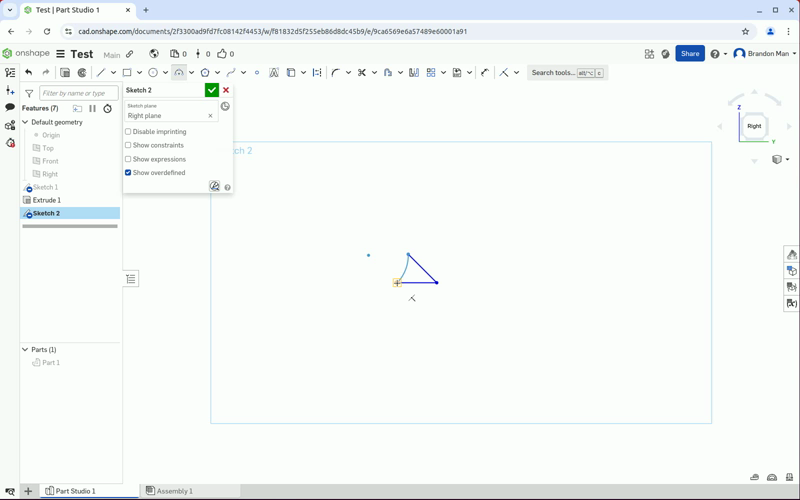
mouse_move(406, 269)
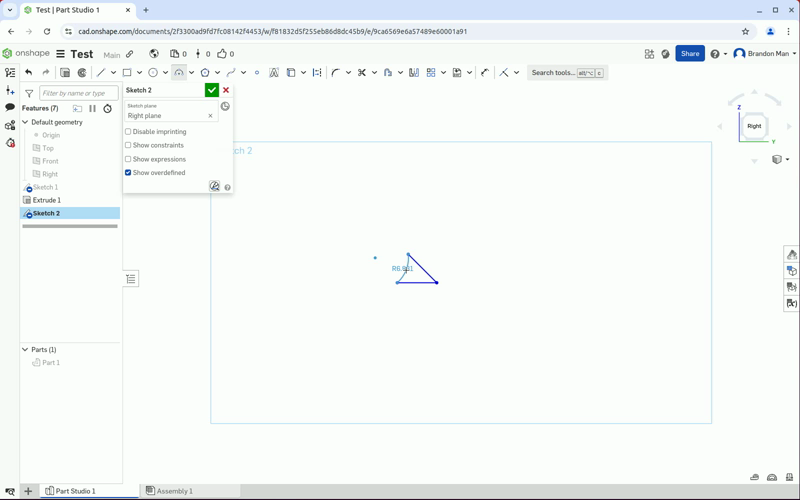
click(406, 269)
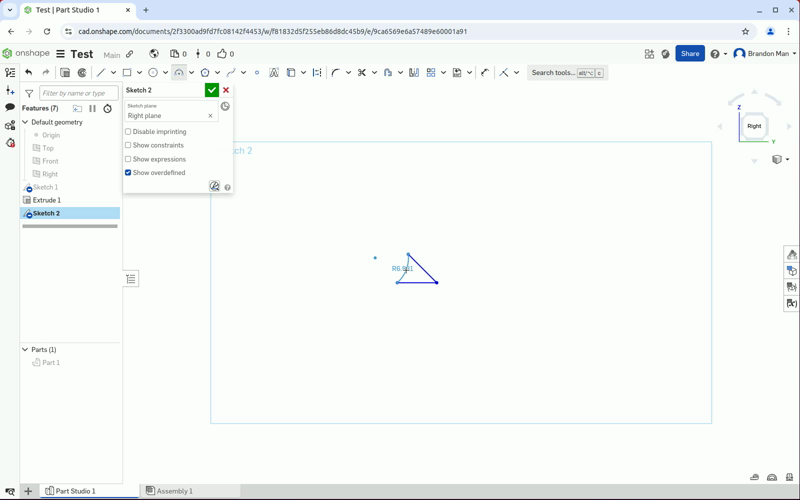
key_up(shift)
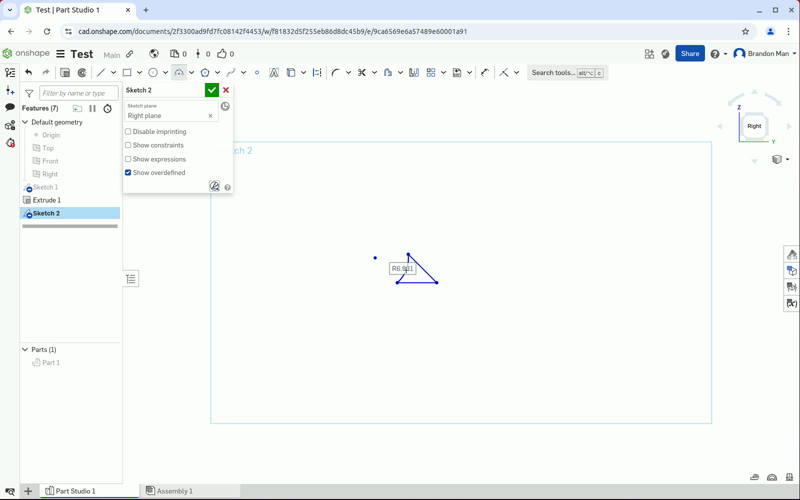
key(esc)
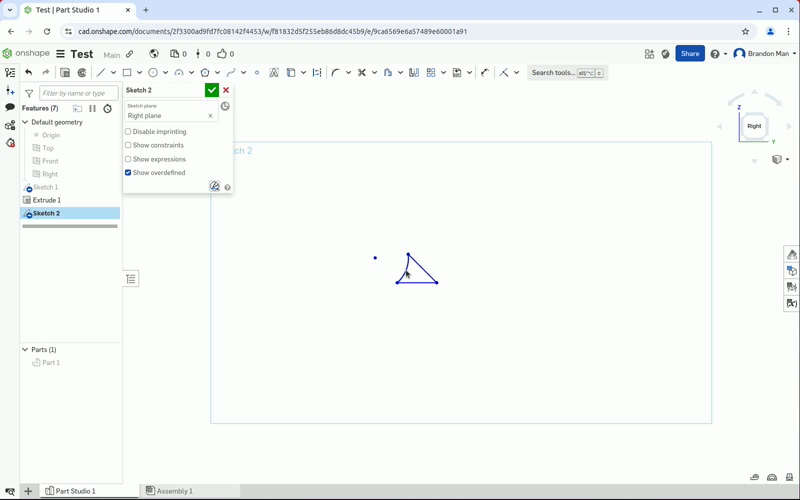
mouse_move(410, 279)
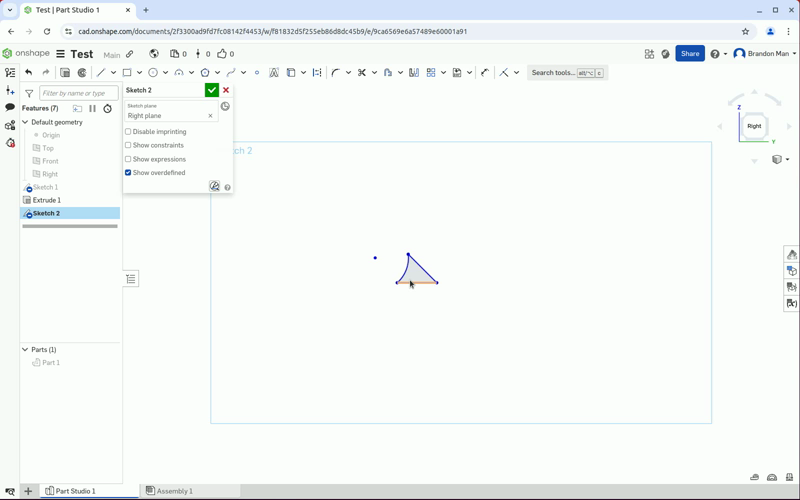
scroll(6)
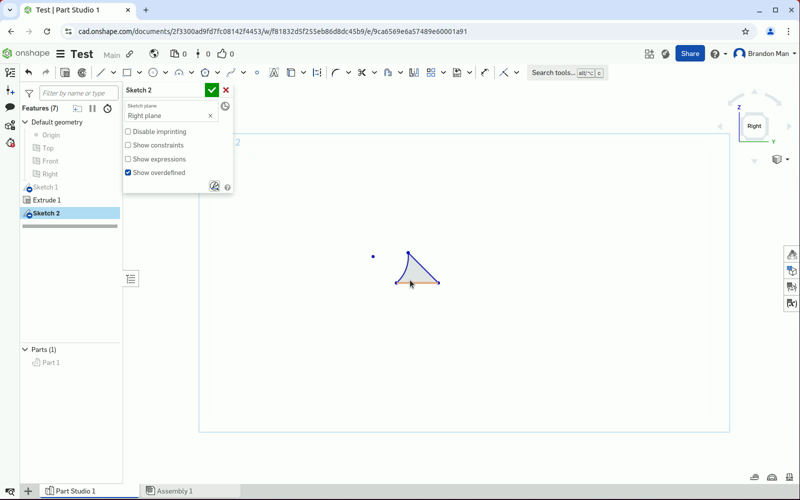
scroll(6)
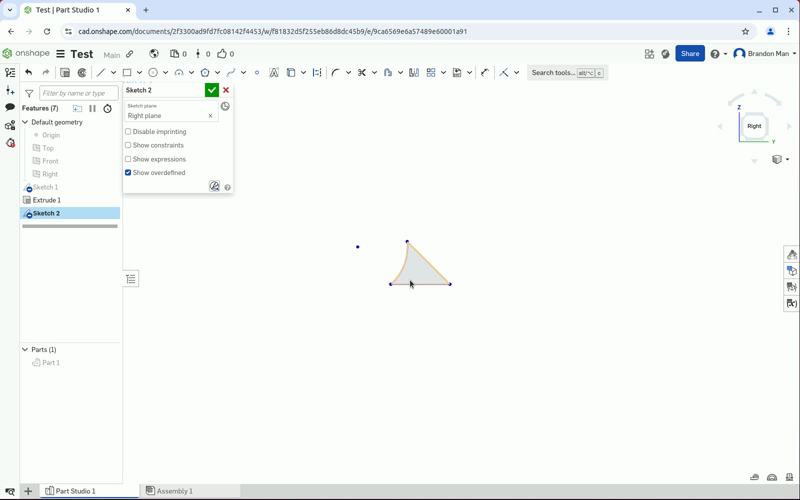
scroll(6)
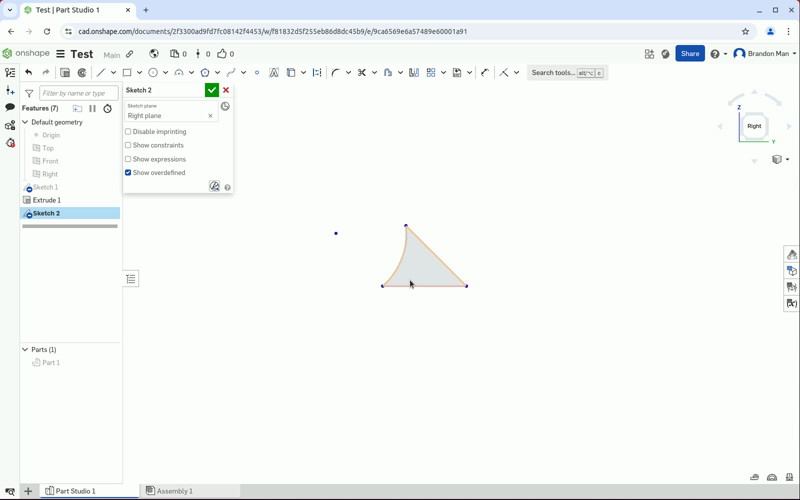
scroll(6)
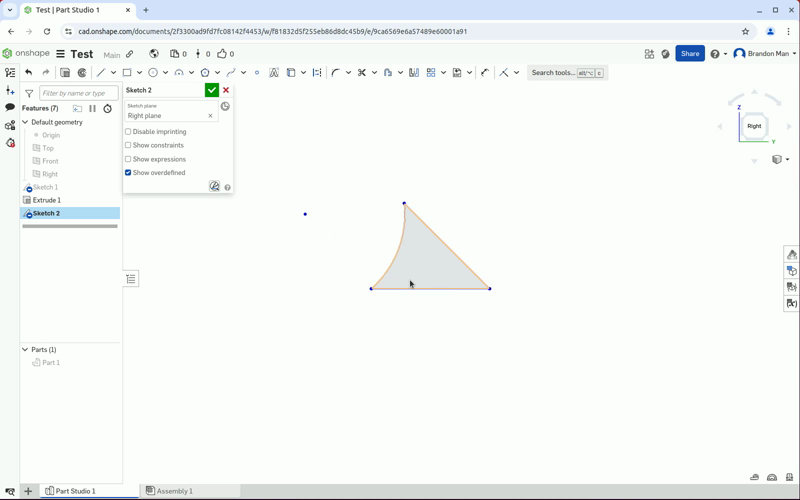
scroll(6)
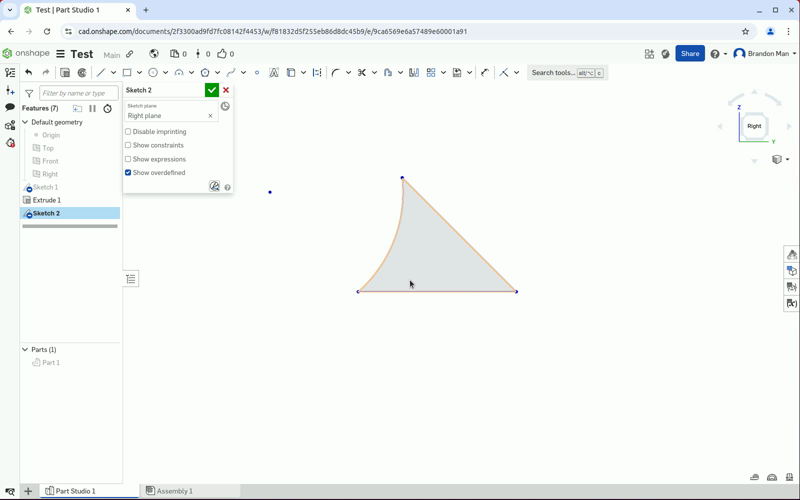
scroll(6)
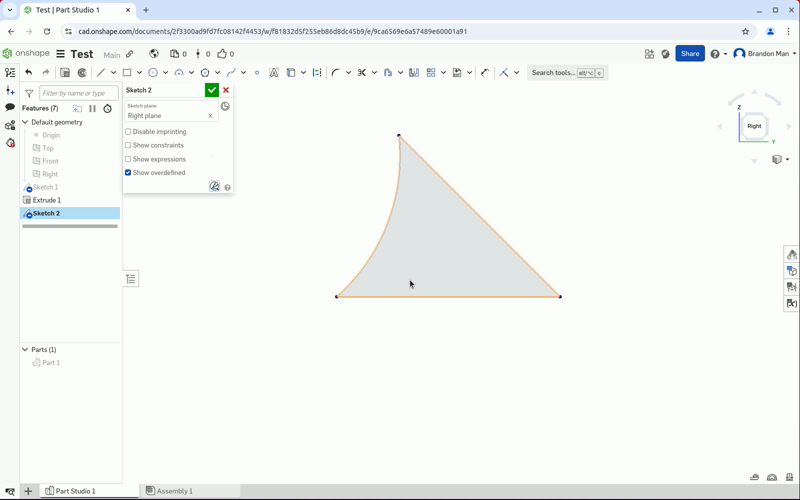
scroll(6)
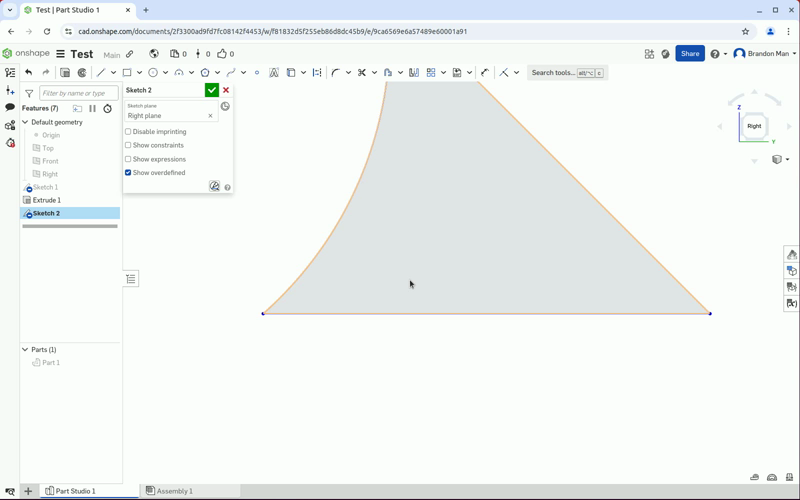
click(410, 279)
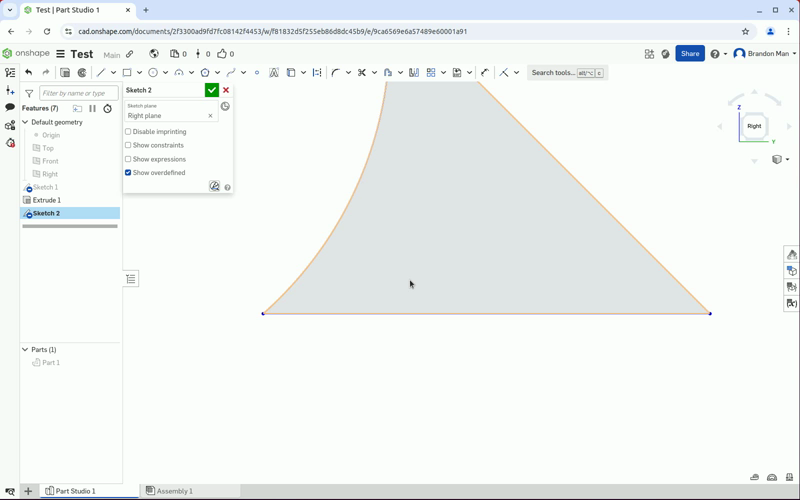
scroll(-6)
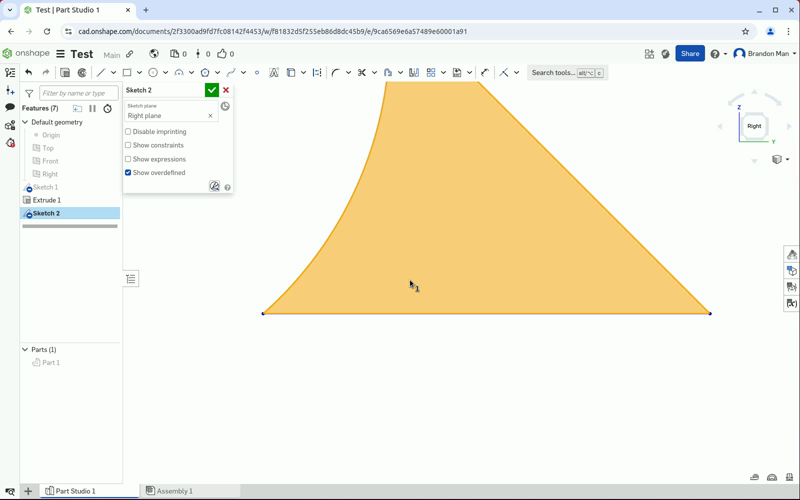
scroll(-6)
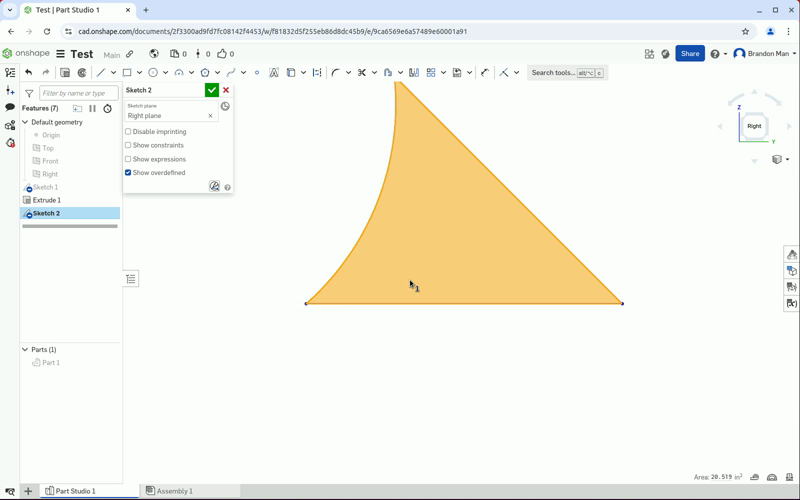
scroll(-6)
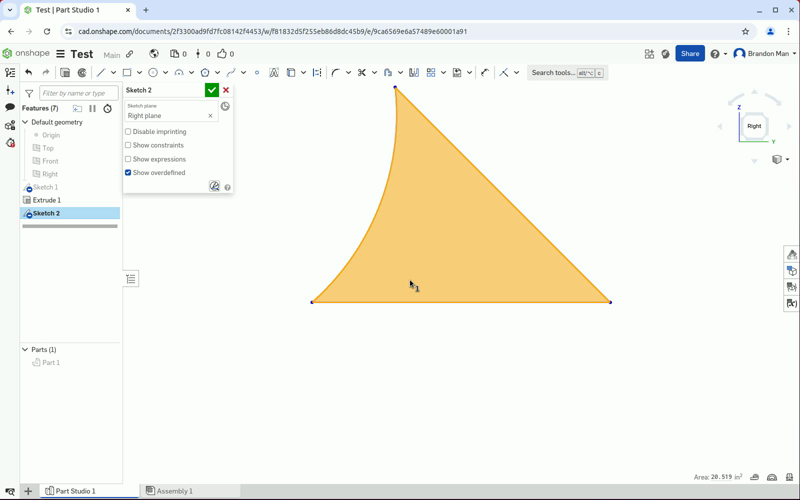
scroll(-6)
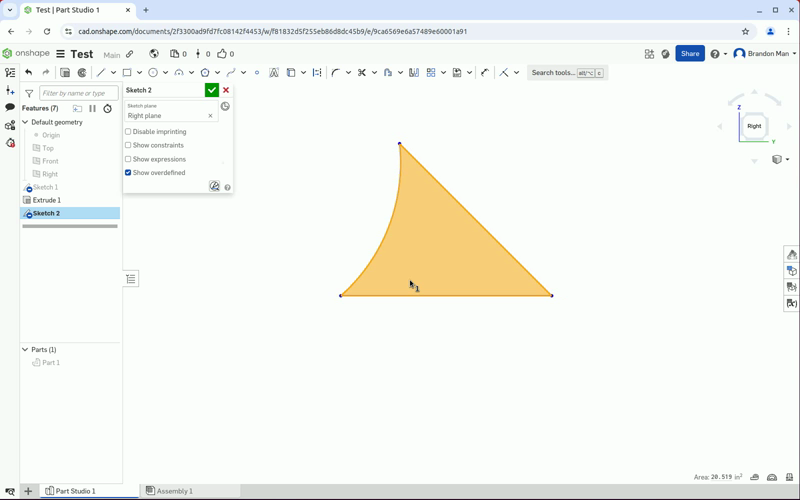
scroll(-6)
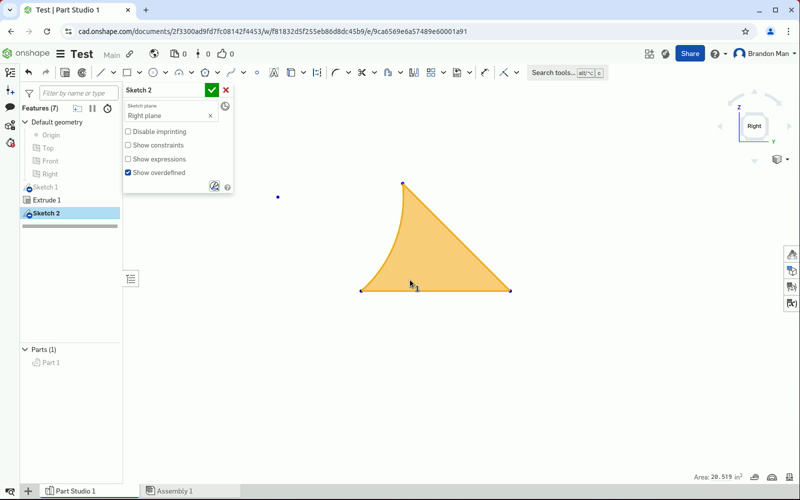
scroll(-6)
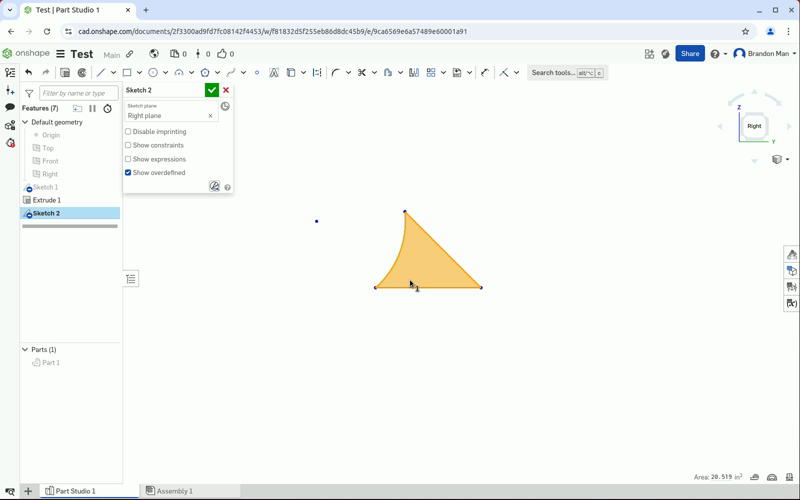
scroll(-6)
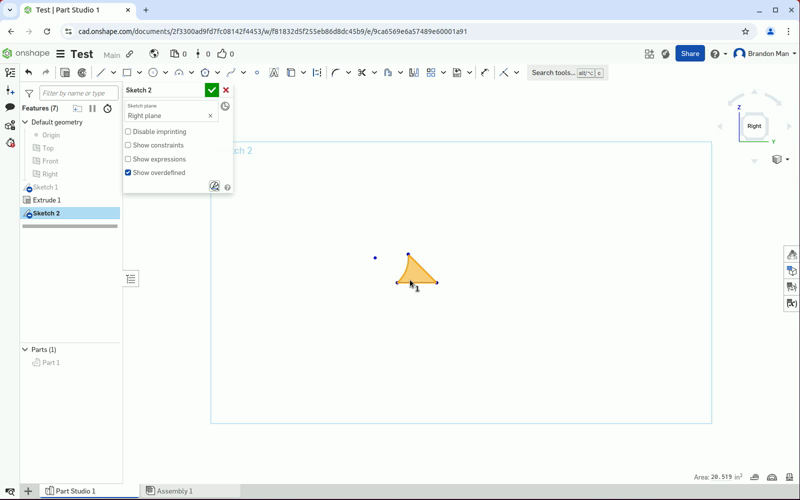
mouse_move(73, 352)
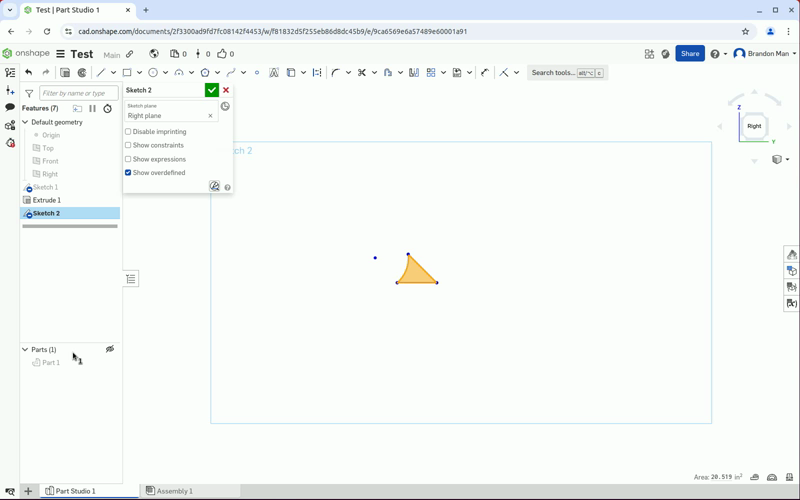
key(shift+y)
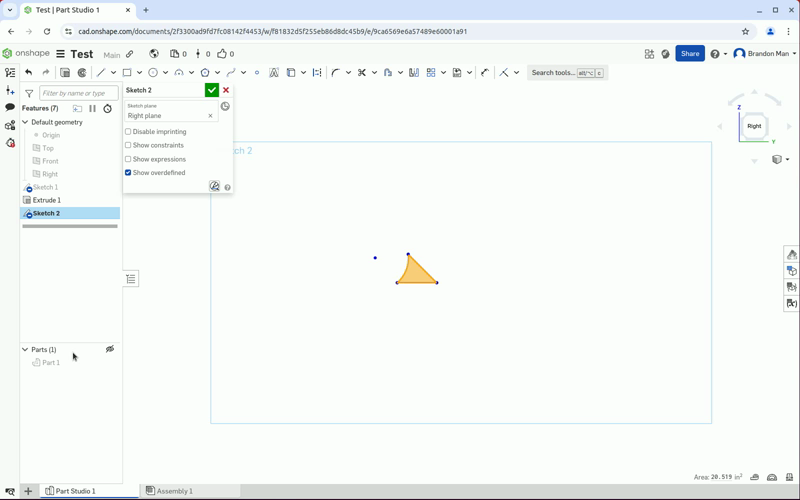
key(shift+e)
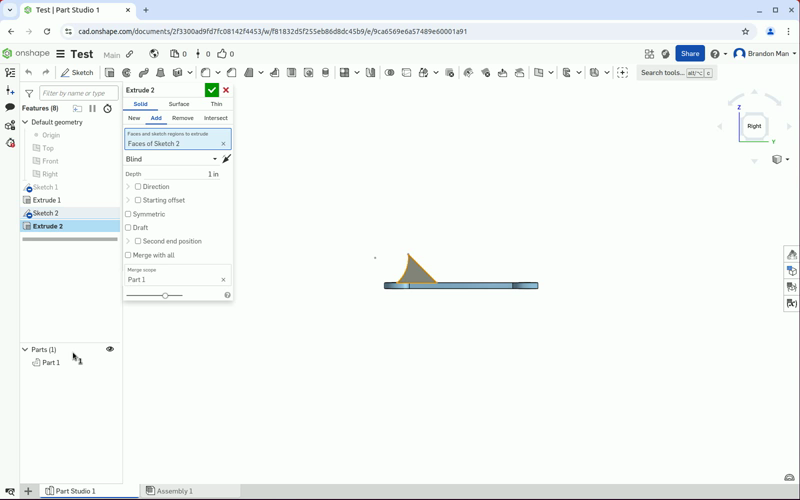
mouse_move(143, 106)
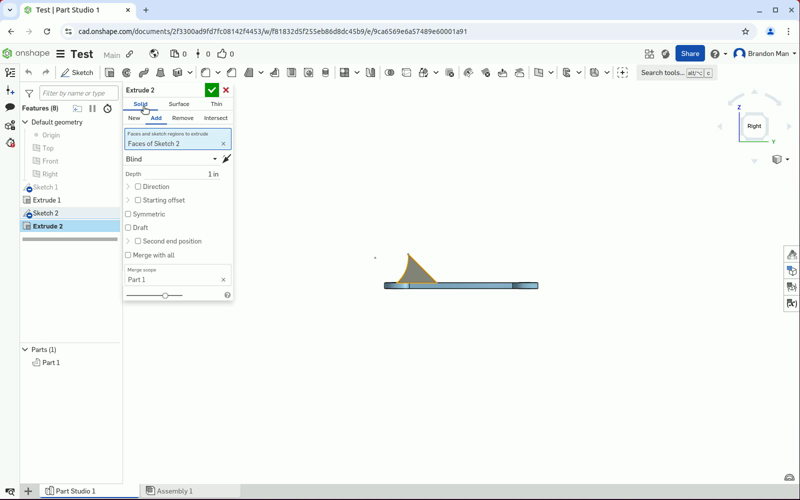
click(143, 106)
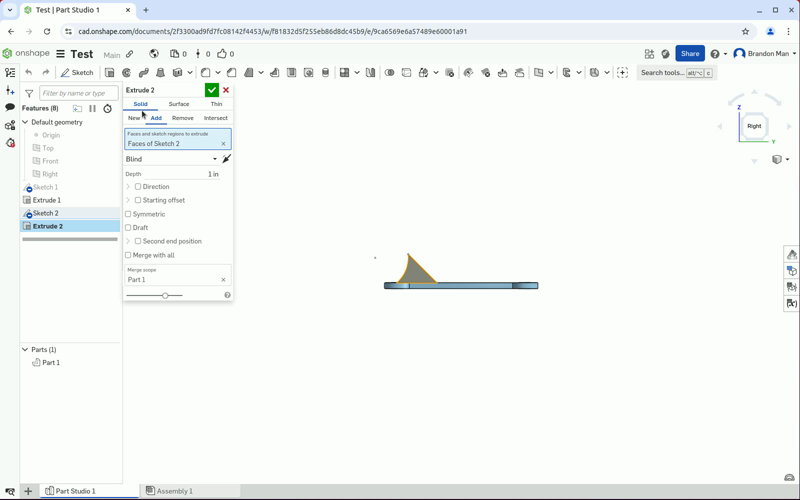
mouse_move(137, 120)
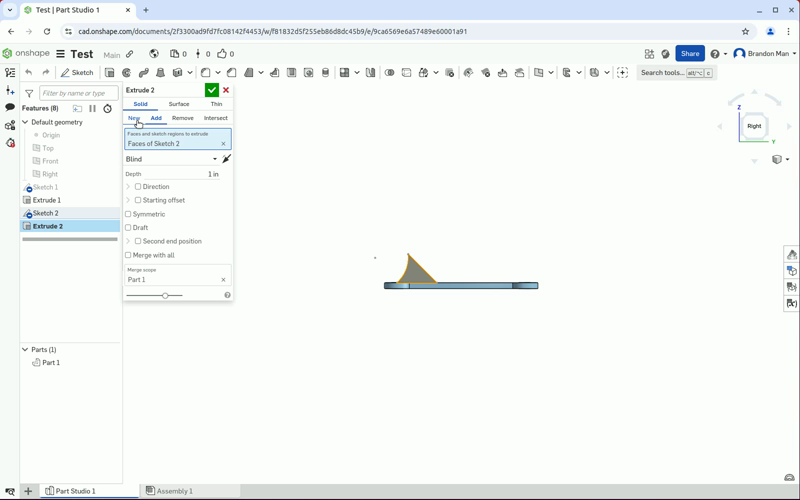
click(137, 120)
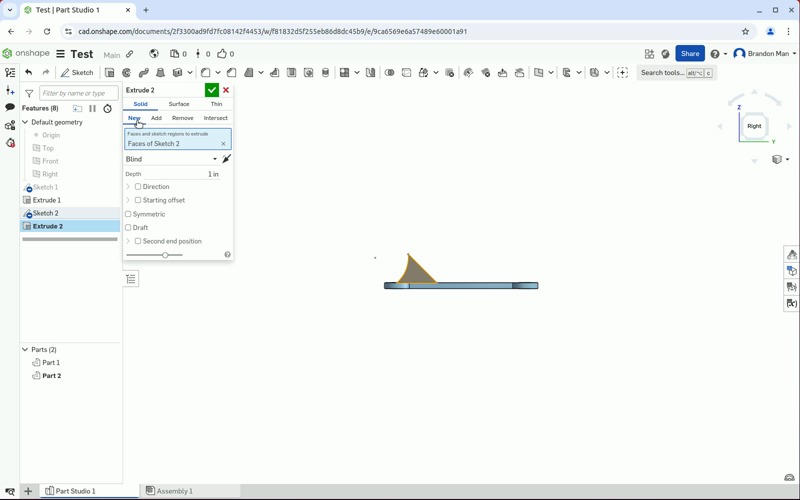
key(tab, 4)
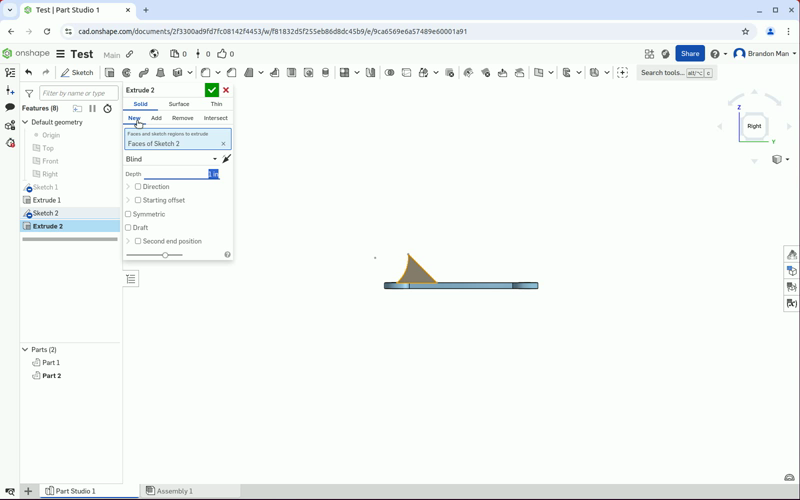
text(23.108)
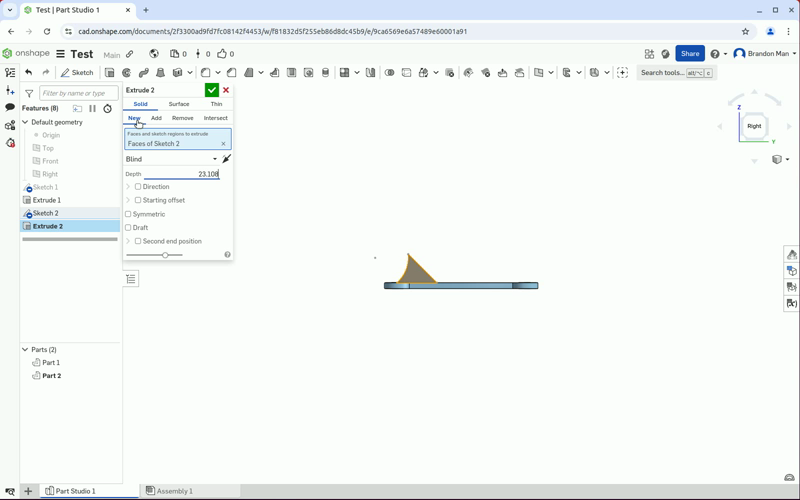
key(enter)
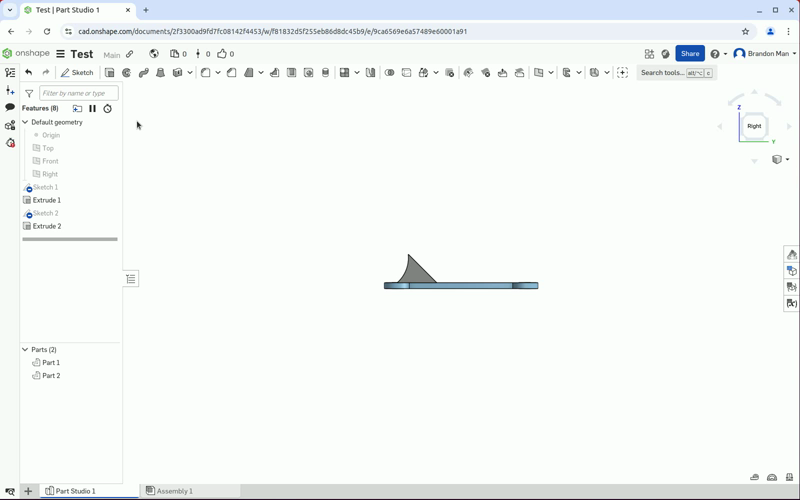
key(shift+h)
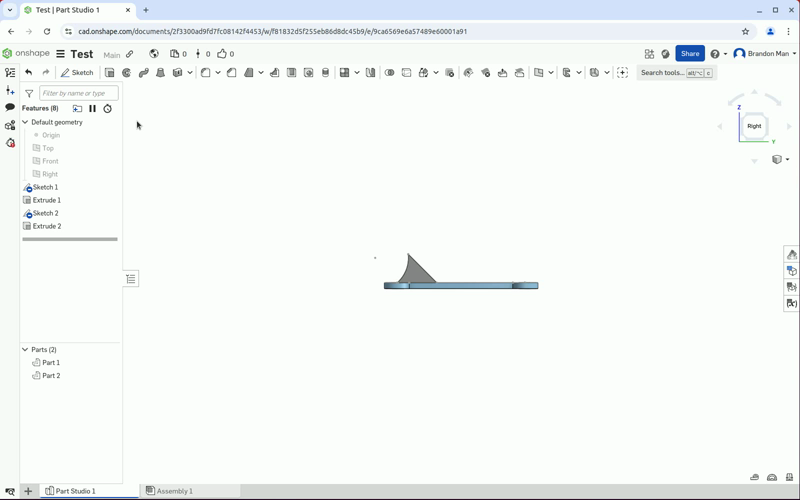
key(shift+h)
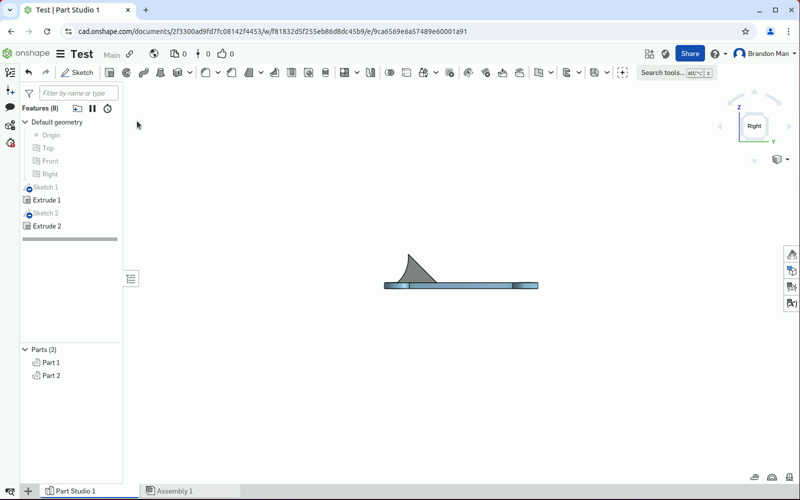
mouse_move(73, 189)
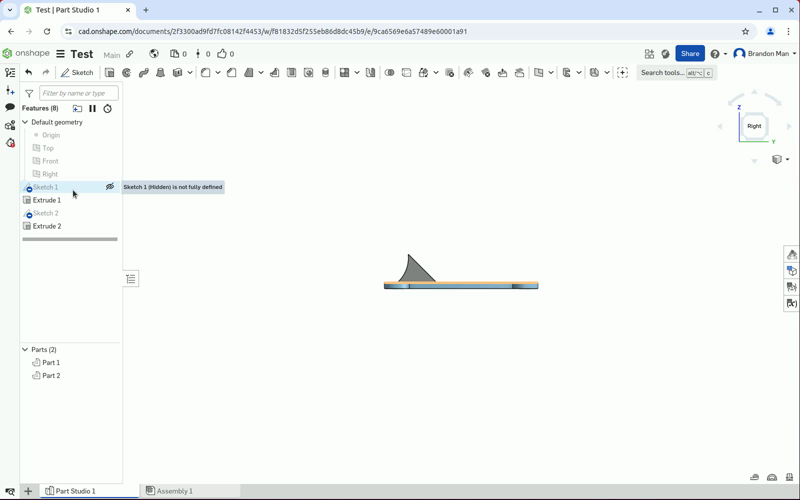
click(73, 189)
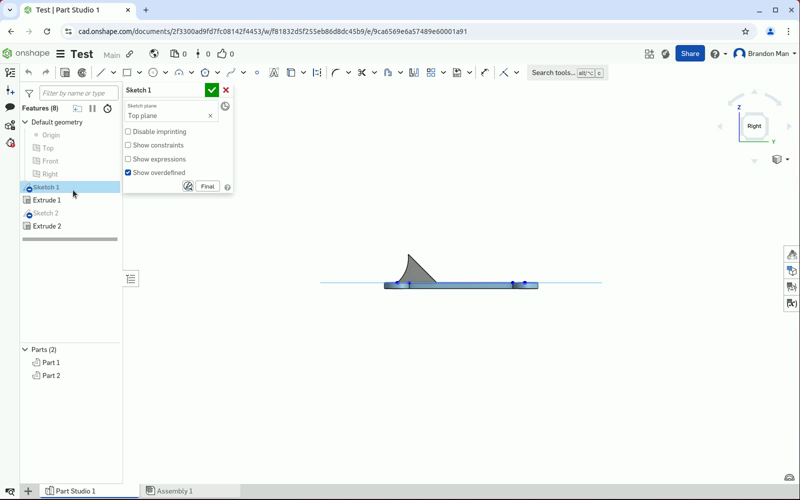
mouse_move(229, 92)
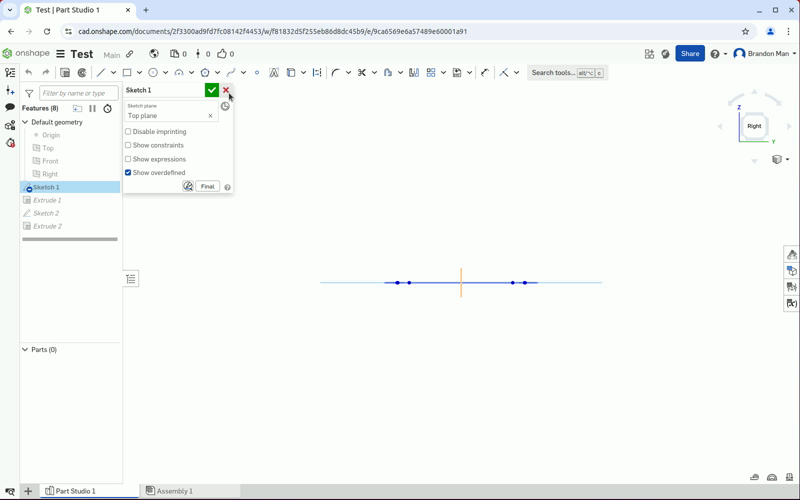
click(229, 92)
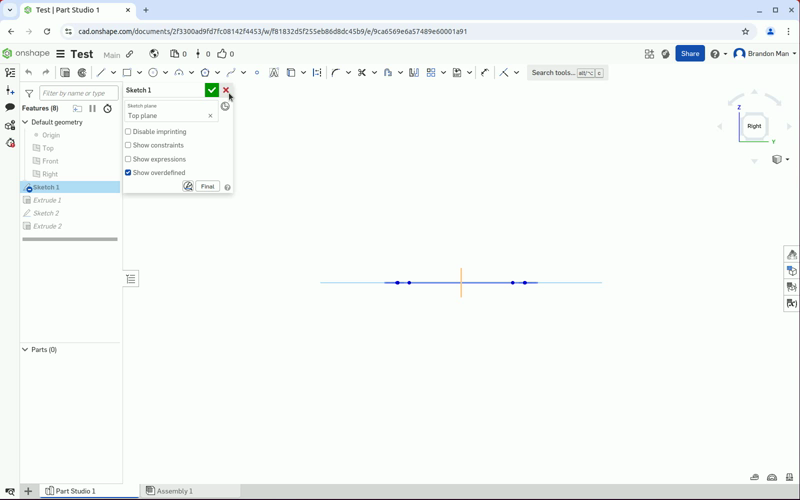
key(shift+s)
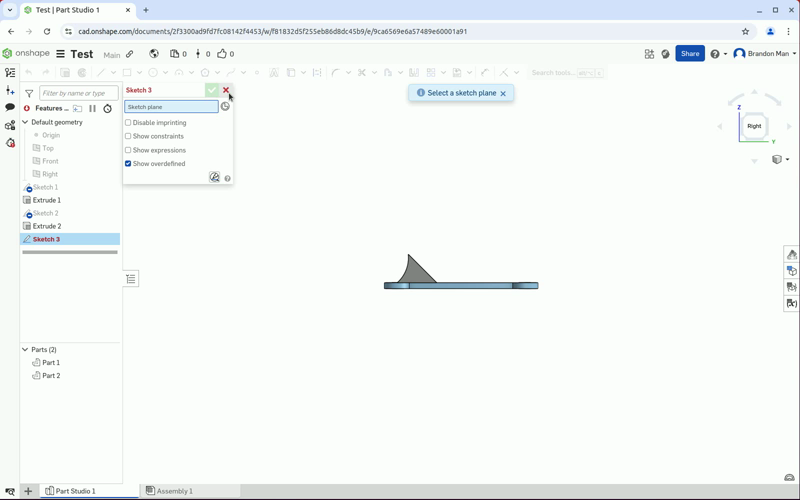
mouse_move(73, 176)
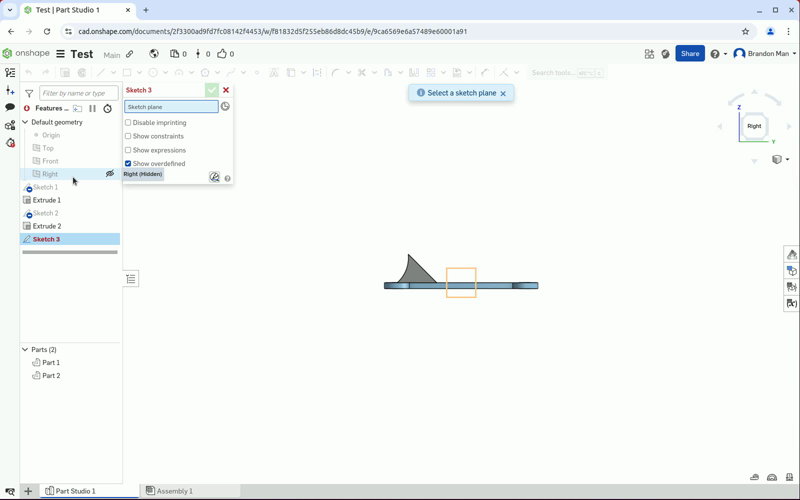
click(73, 176)
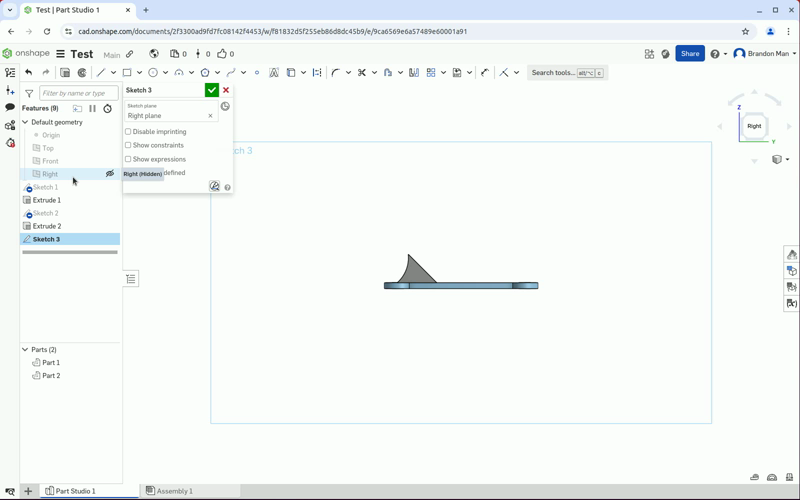
mouse_move(73, 352)
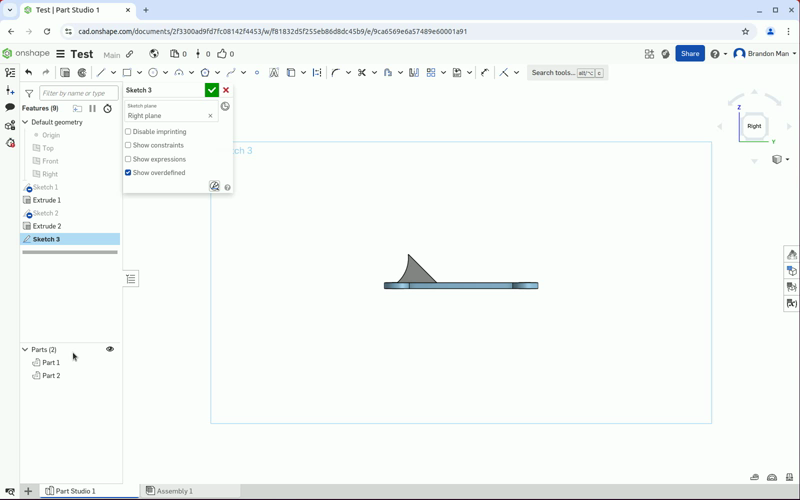
key(y)
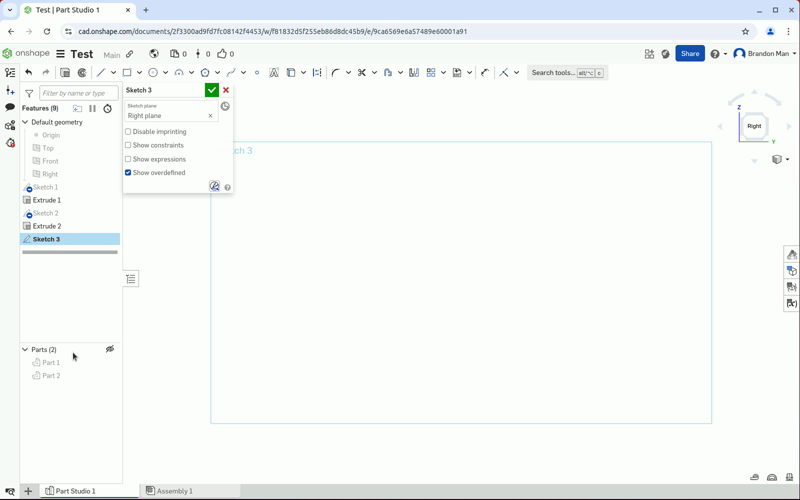
key(l)
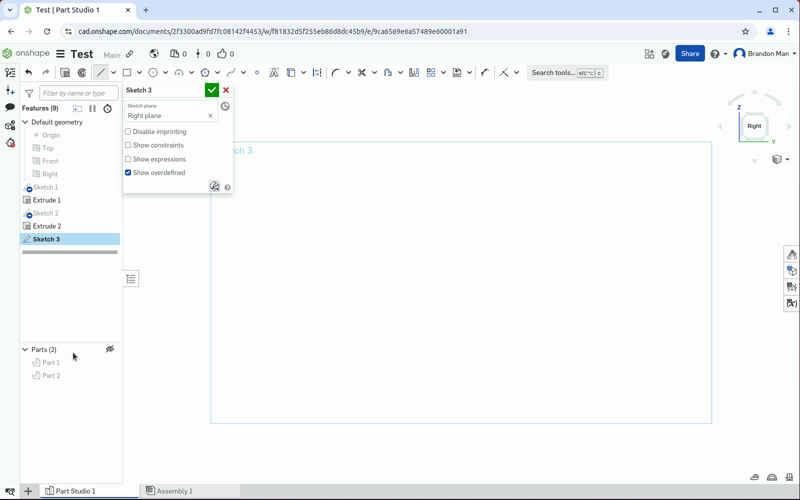
key_down(shift)
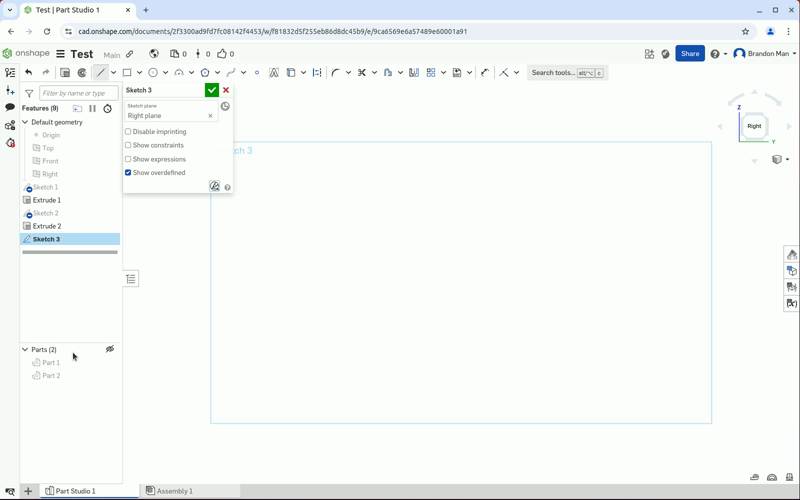
mouse_move(388, 234)
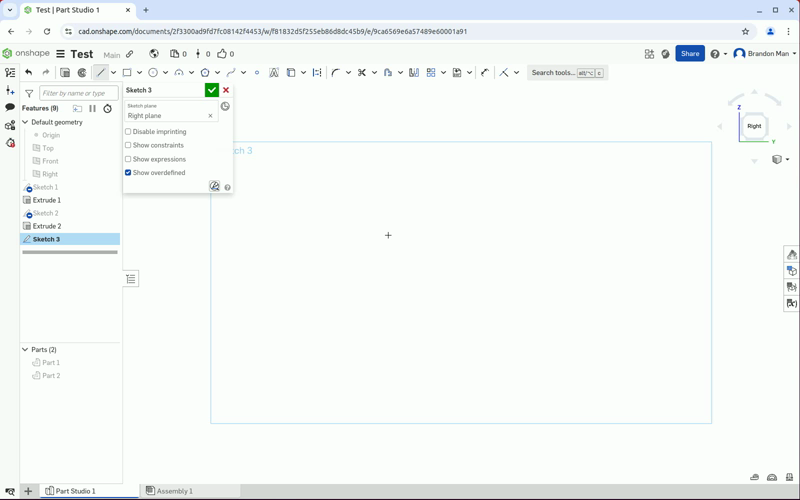
click(388, 234)
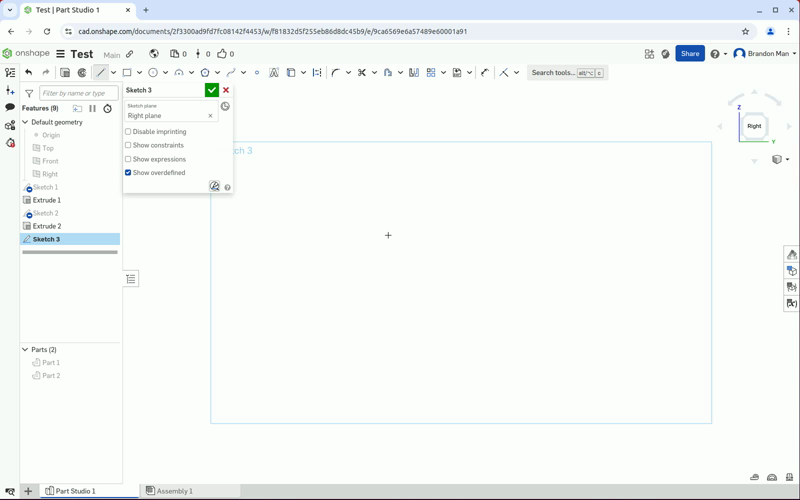
key_up(shift)
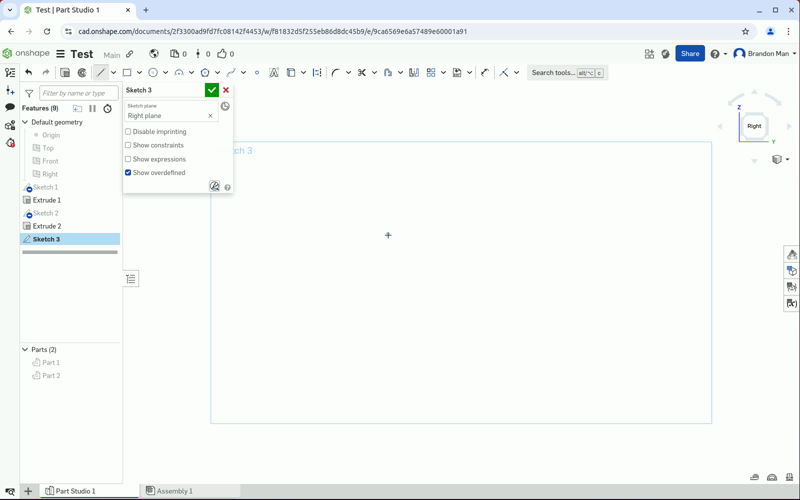
key_down(shift)
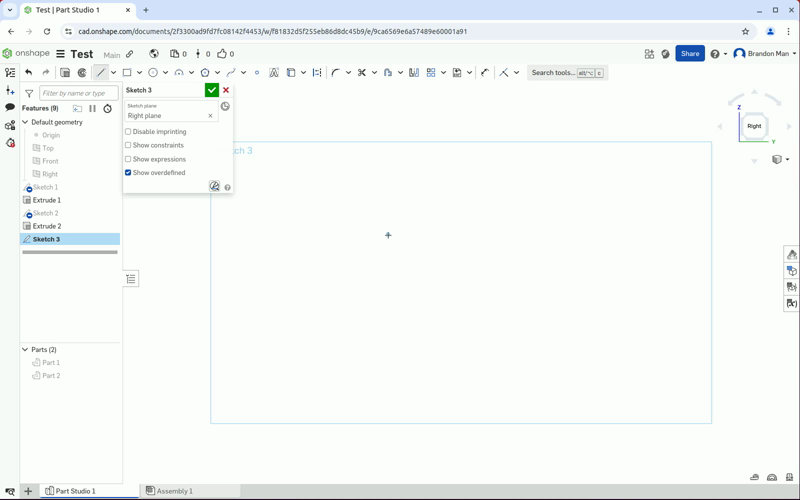
mouse_move(418, 234)
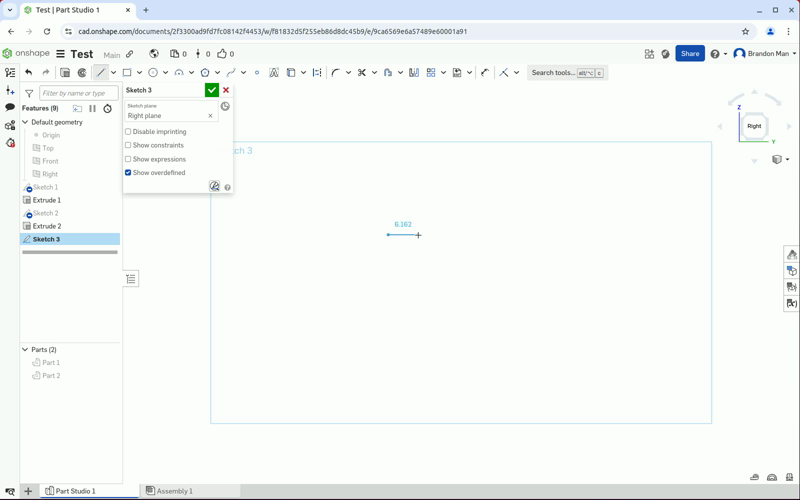
mouse_move(408, 255)
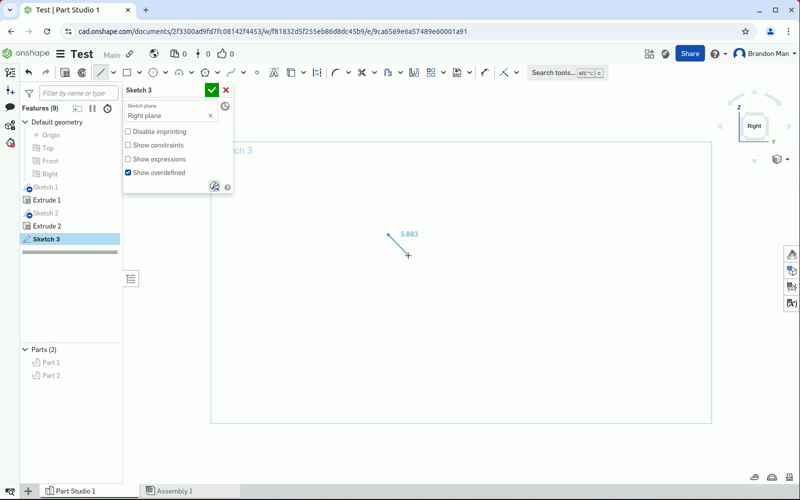
click(408, 255)
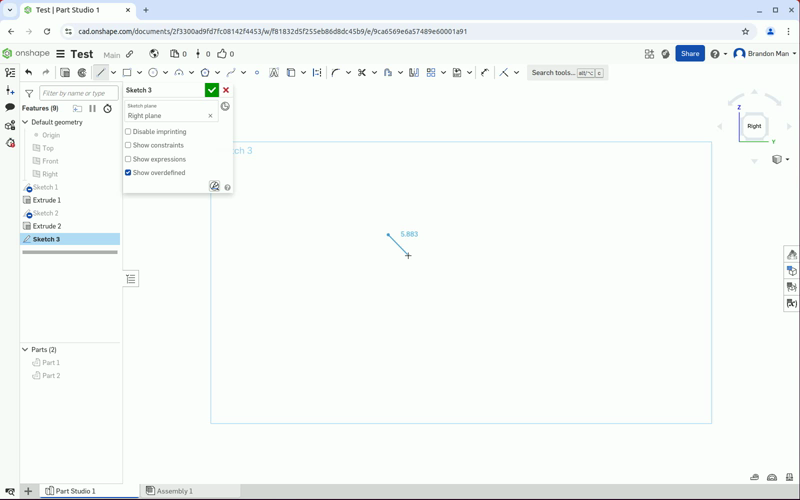
key_up(shift)
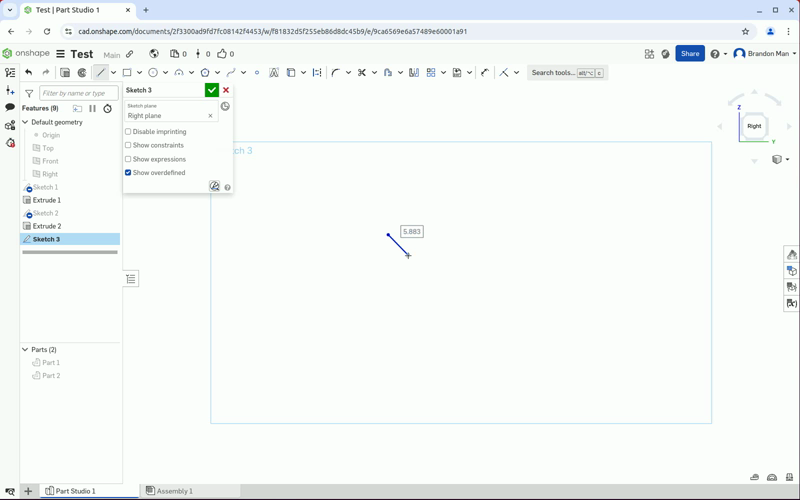
key_down(shift)
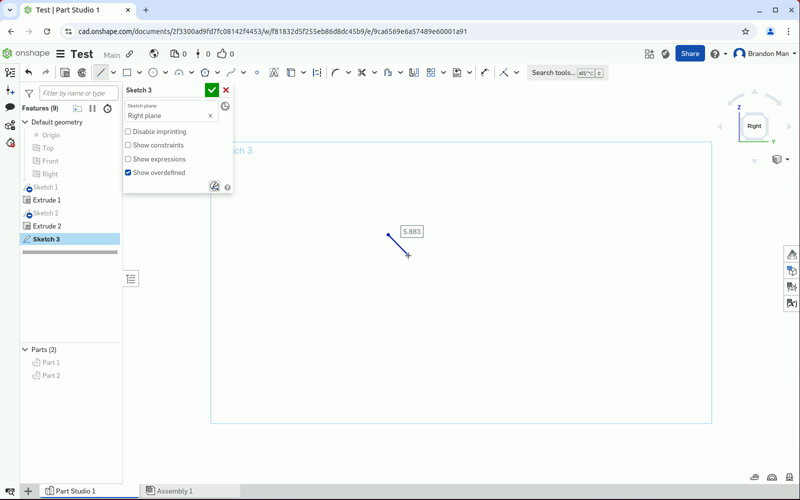
mouse_move(438, 255)
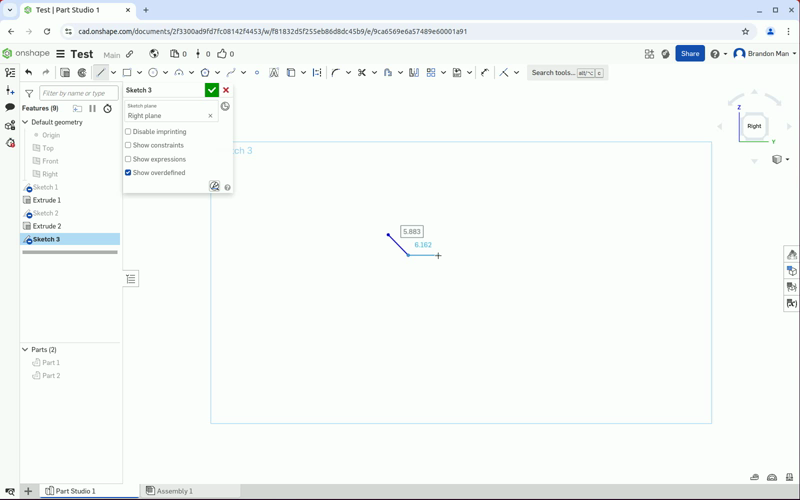
mouse_move(435, 282)
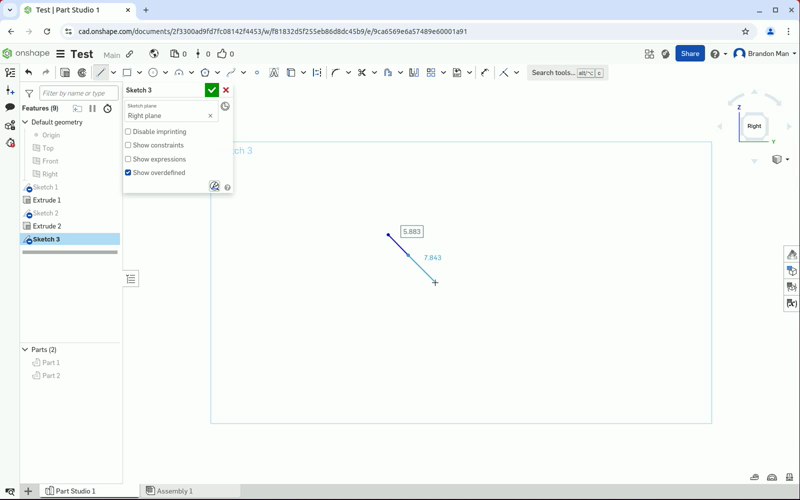
click(435, 282)
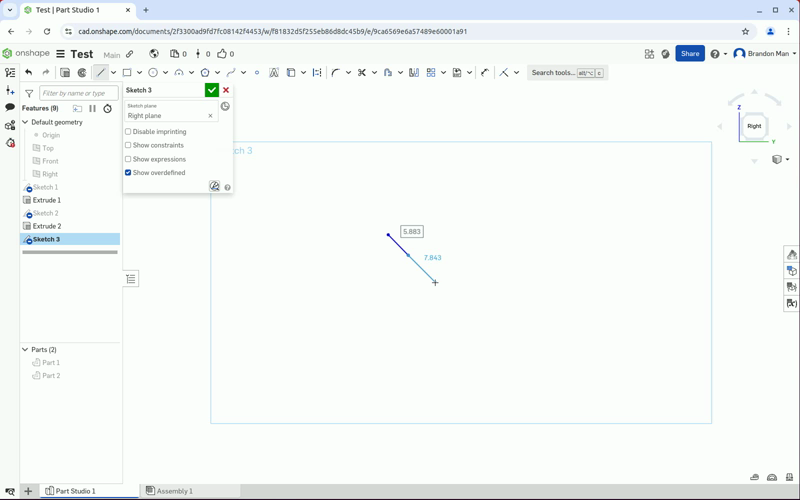
key_up(shift)
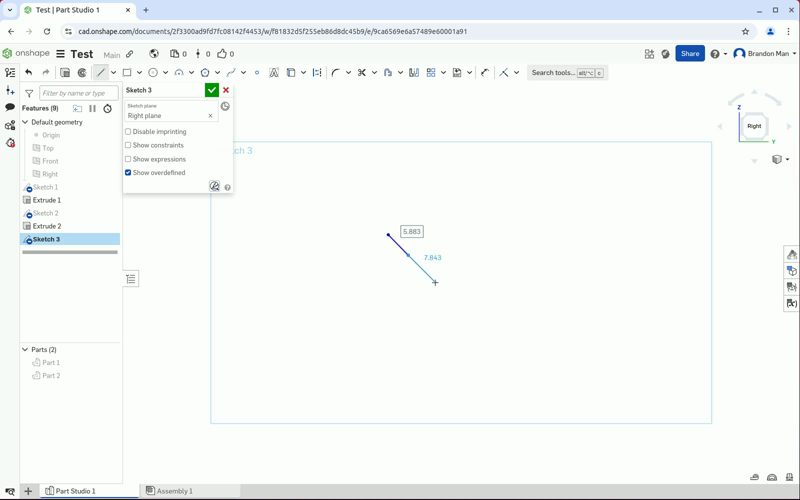
key_down(shift)
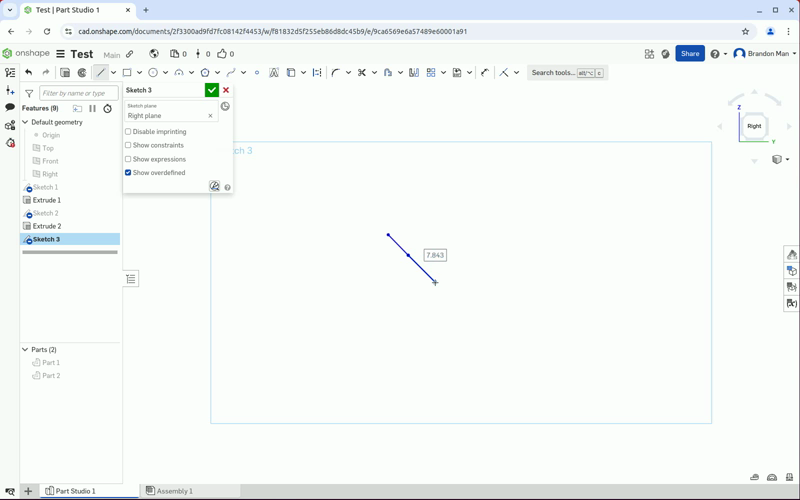
mouse_move(495, 223)
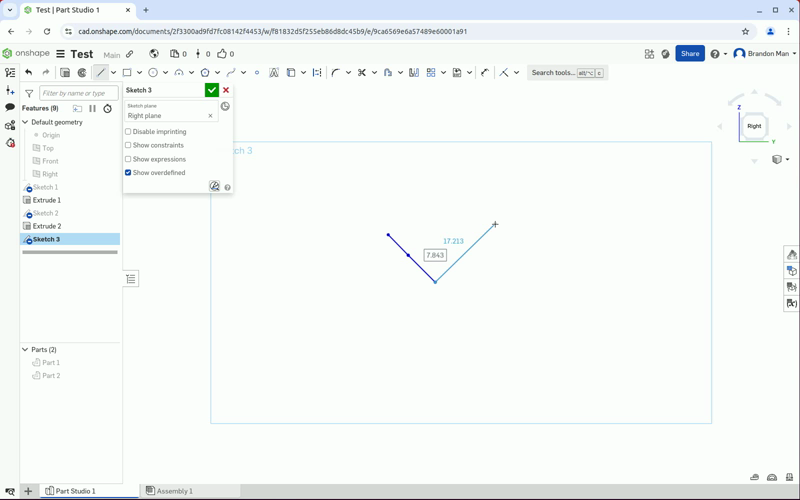
click(495, 223)
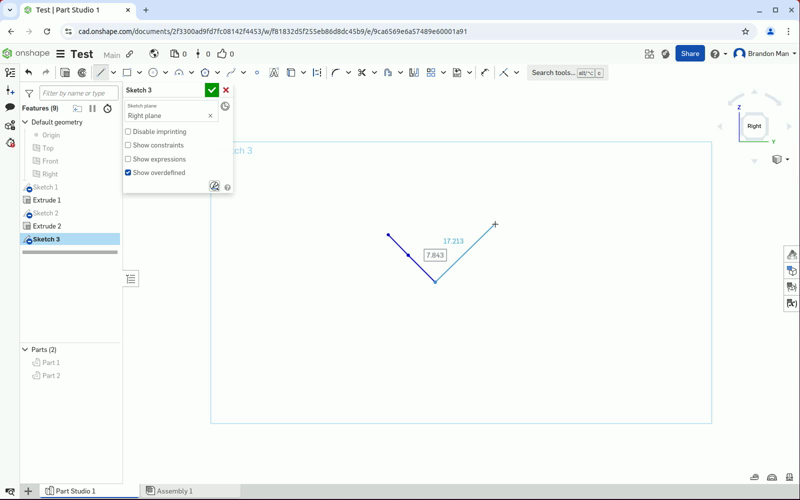
key_up(shift)
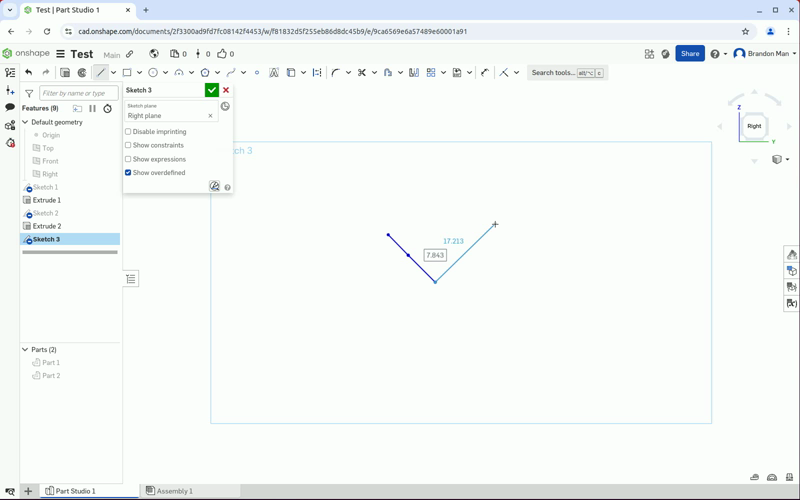
key_down(shift)
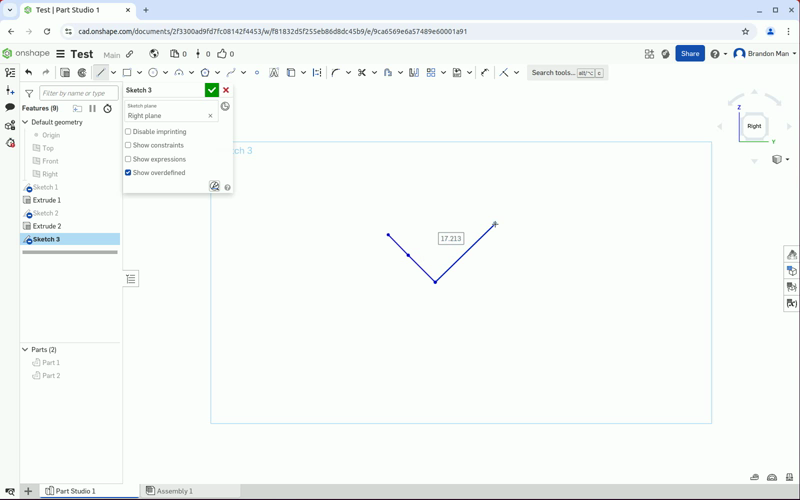
mouse_move(447, 175)
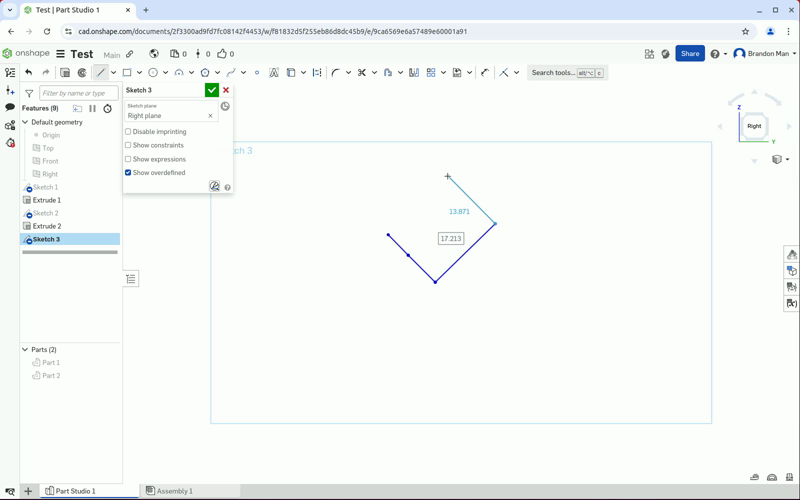
click(447, 175)
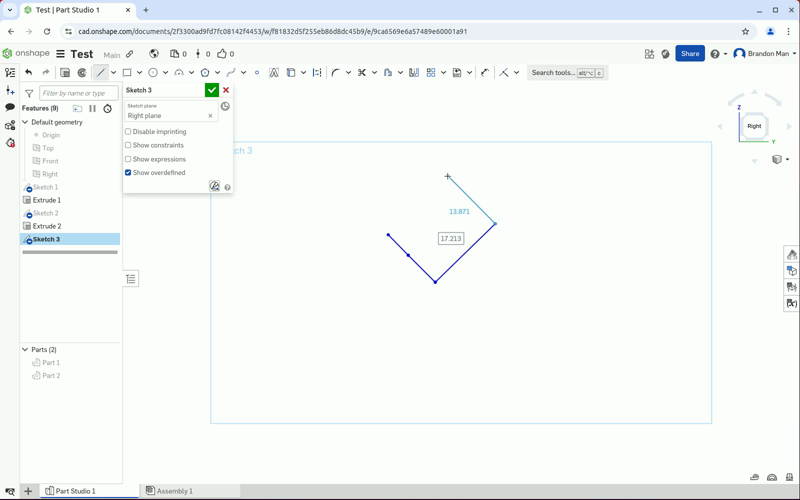
key_up(shift)
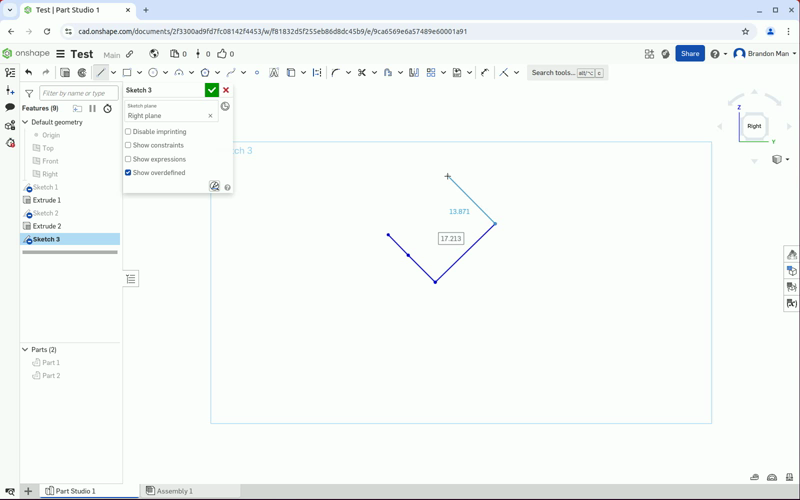
key_down(shift)
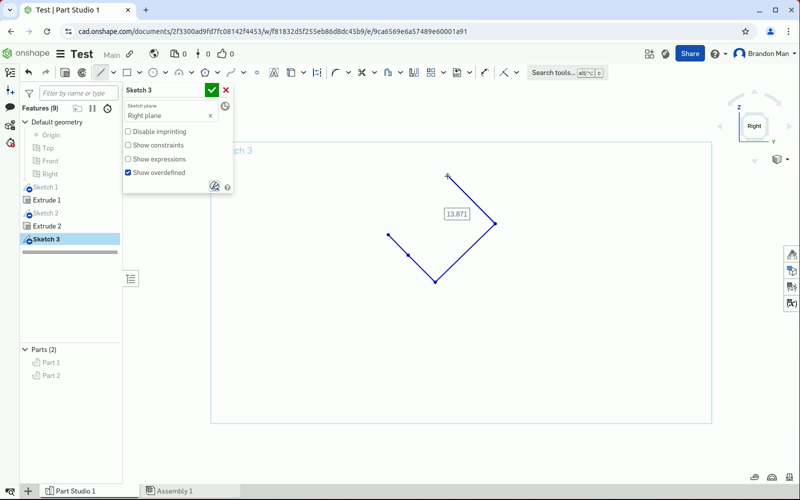
mouse_move(388, 234)
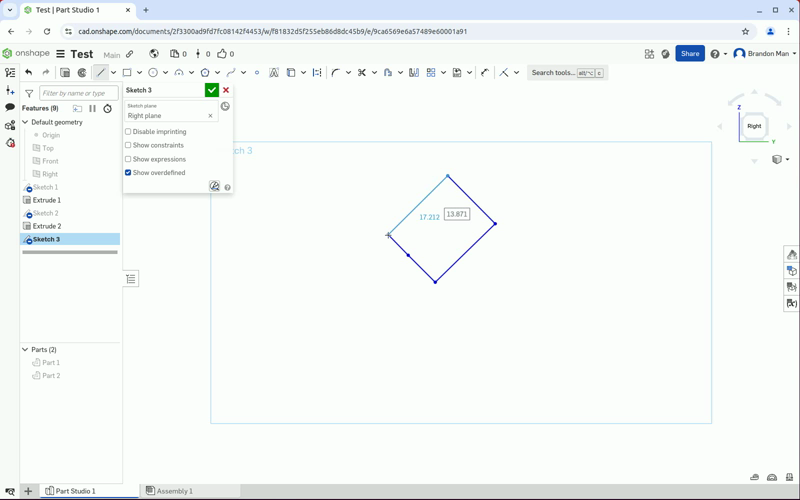
key_up(shift)
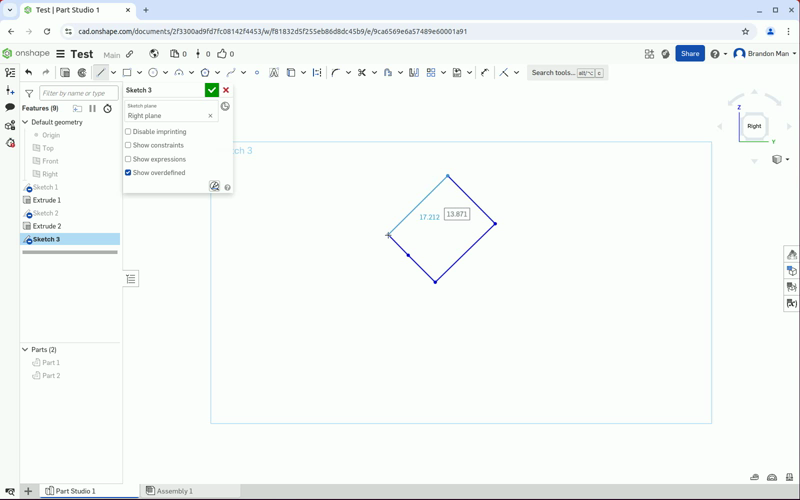
click(388, 234)
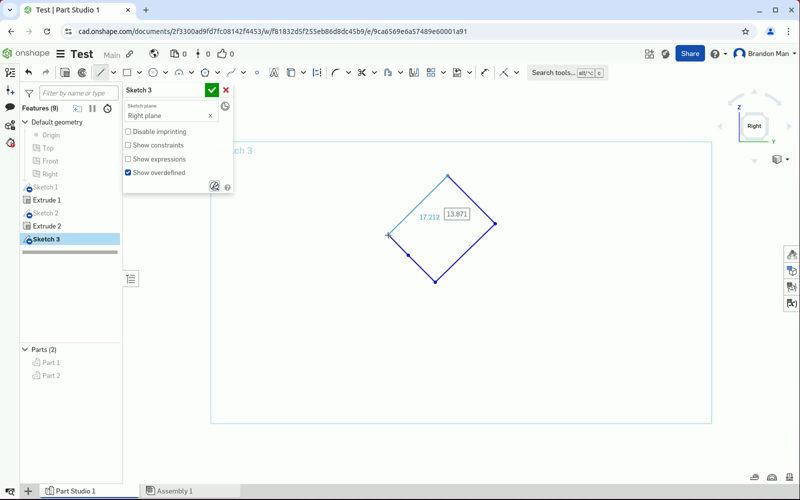
key(esc)
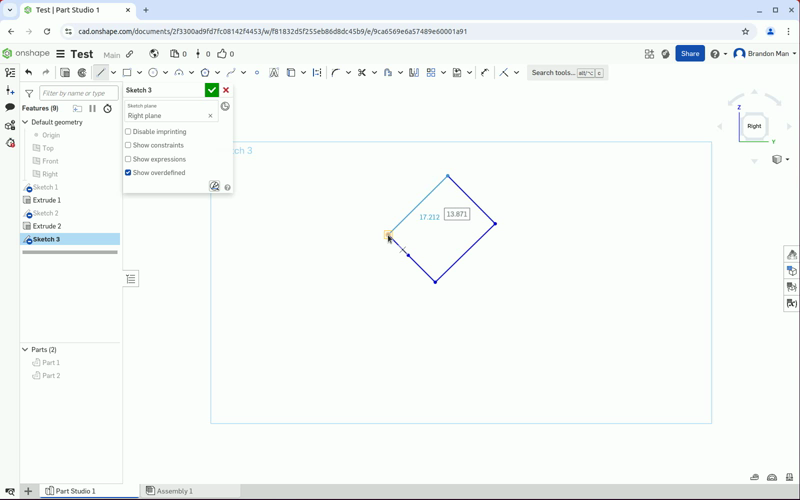
mouse_move(466, 231)
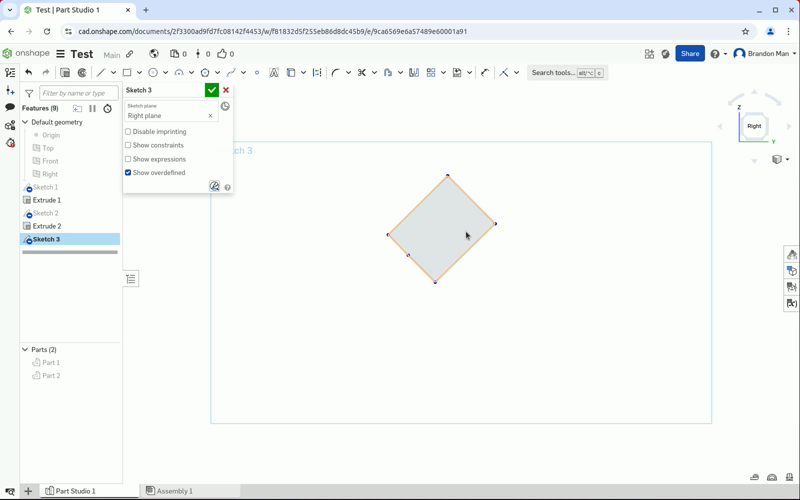
click(466, 231)
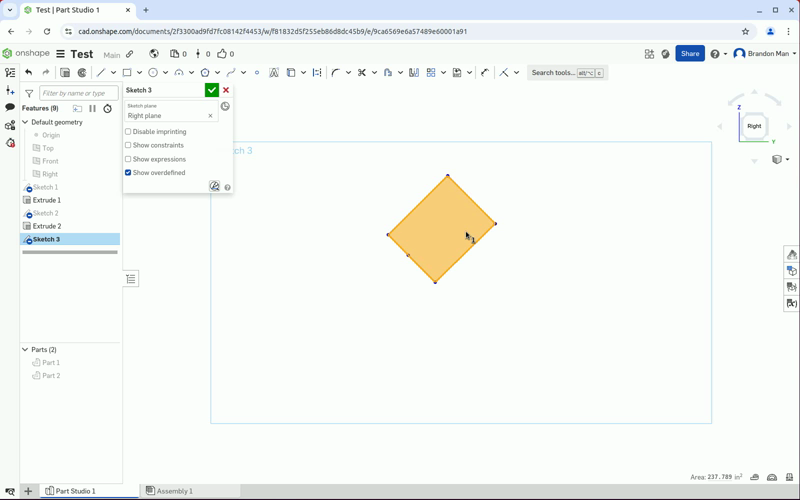
mouse_move(73, 352)
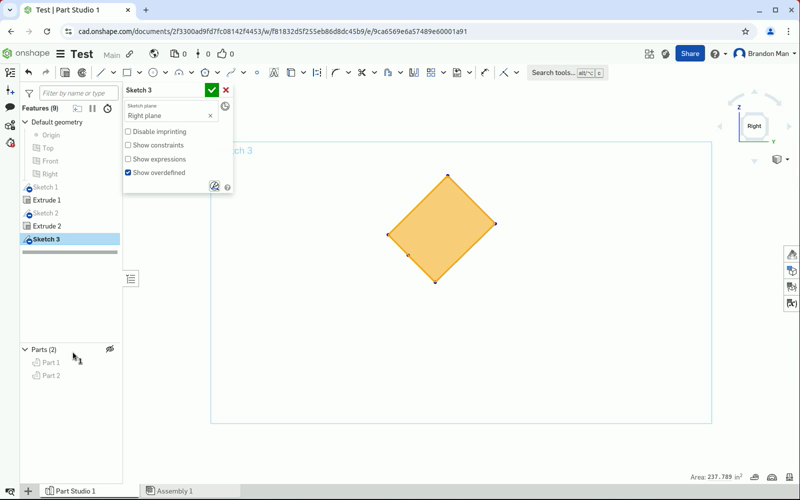
key(shift+y)
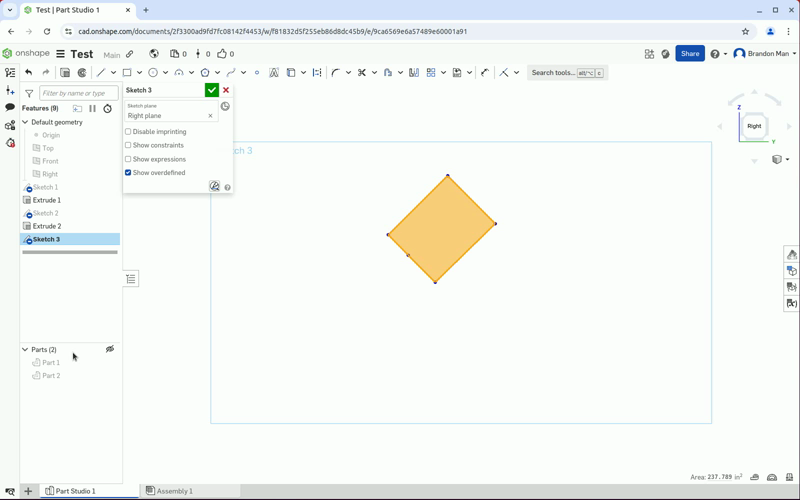
key(shift+e)
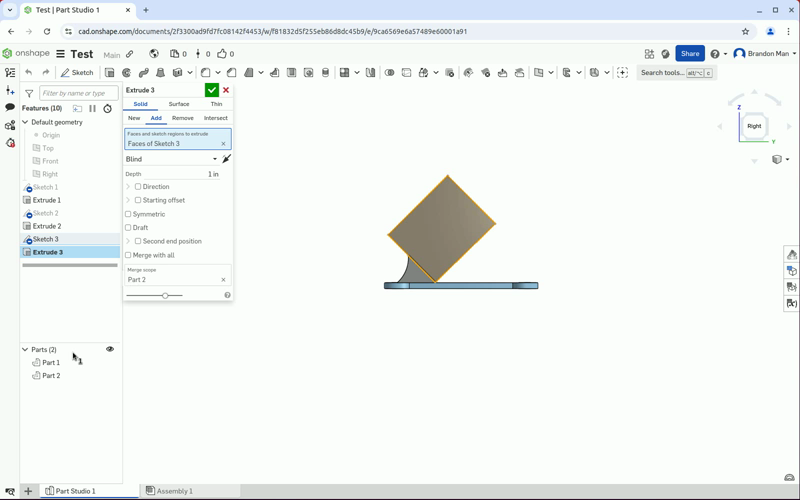
mouse_move(143, 106)
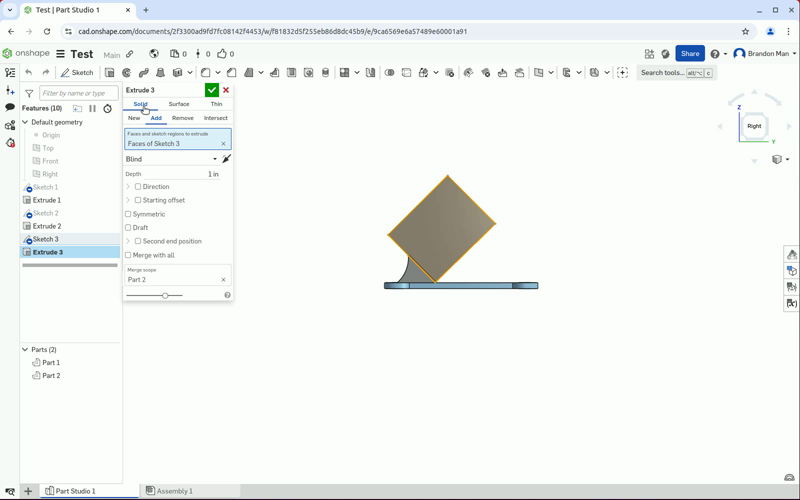
click(143, 106)
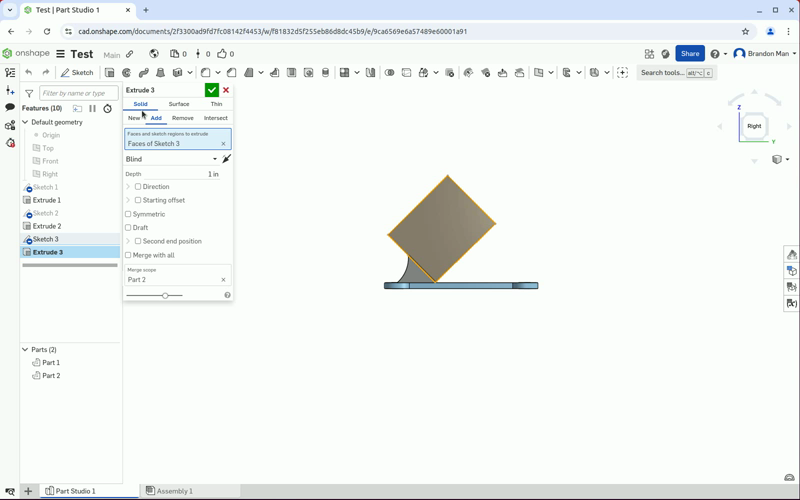
mouse_move(137, 120)
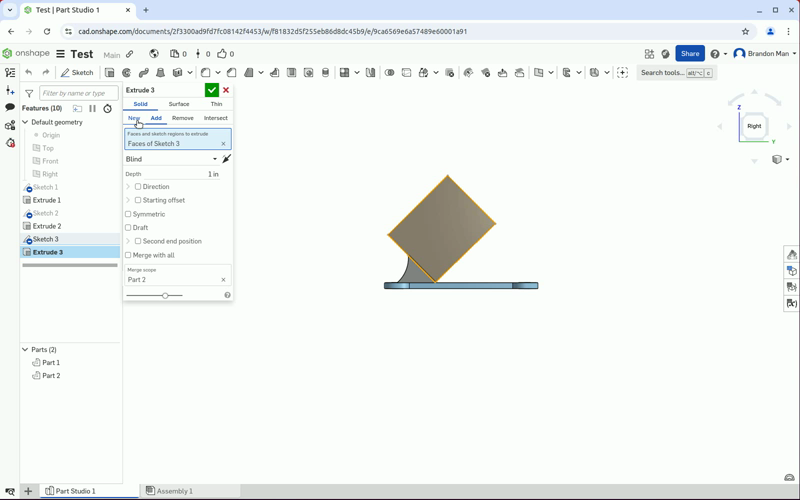
click(137, 120)
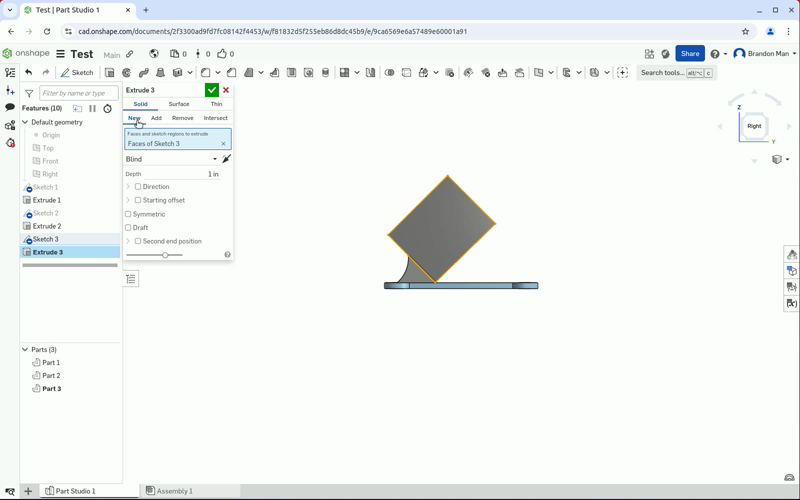
key(tab, 4)
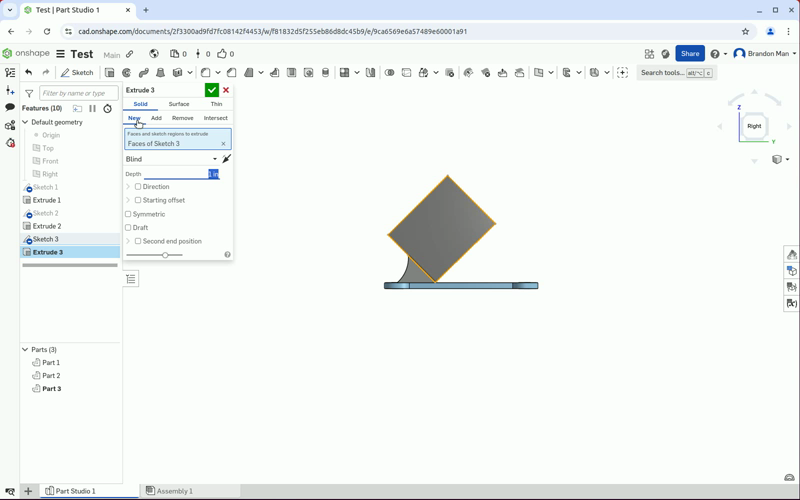
text(23.108)
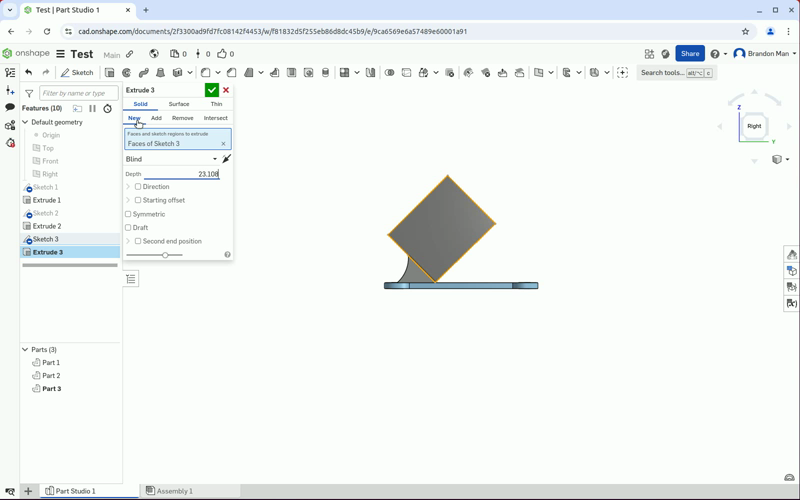
key(enter)
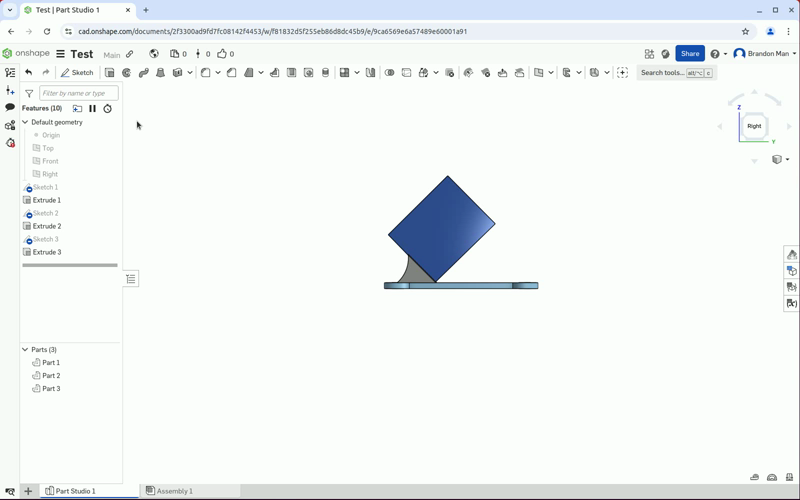
key(shift+h)
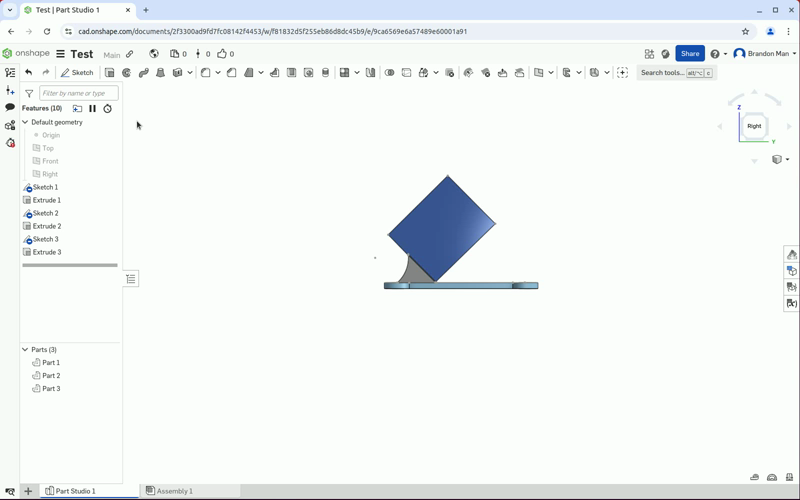
key(shift+h)
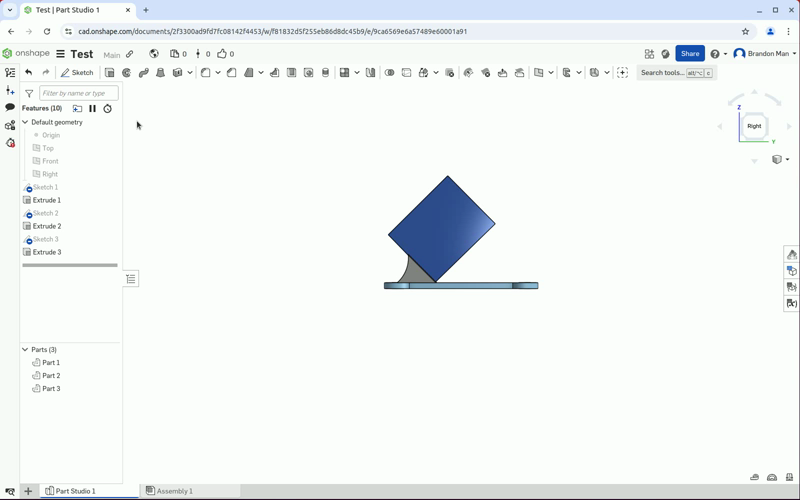
mouse_move(73, 189)
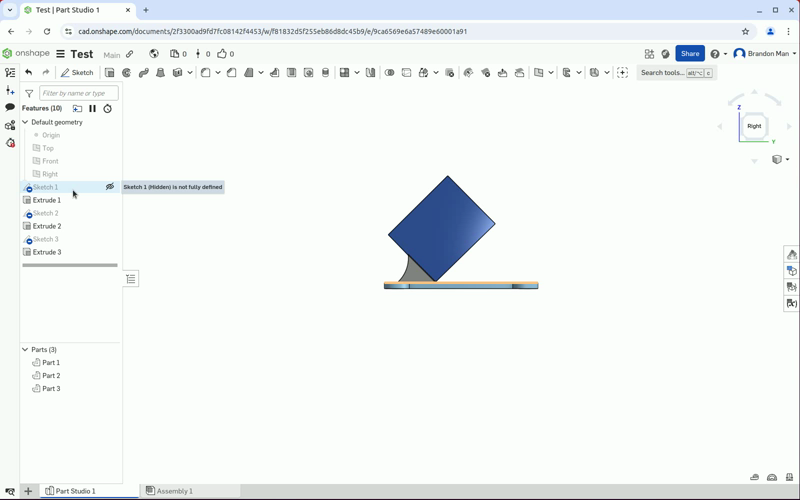
click(73, 189)
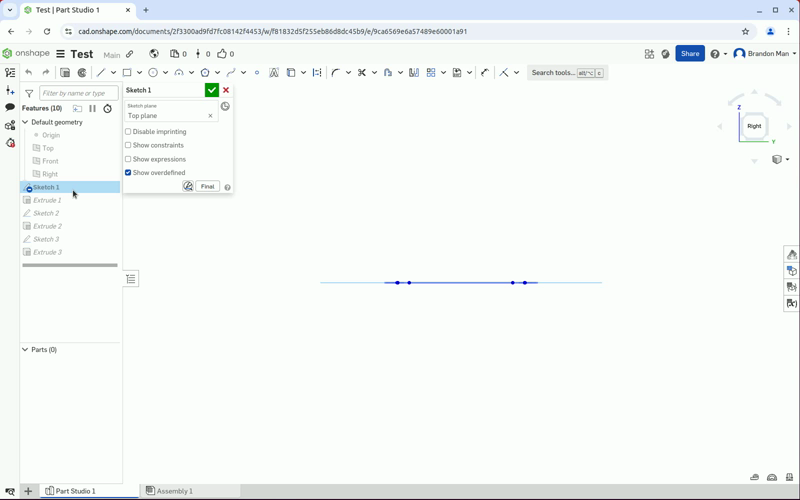
mouse_move(229, 92)
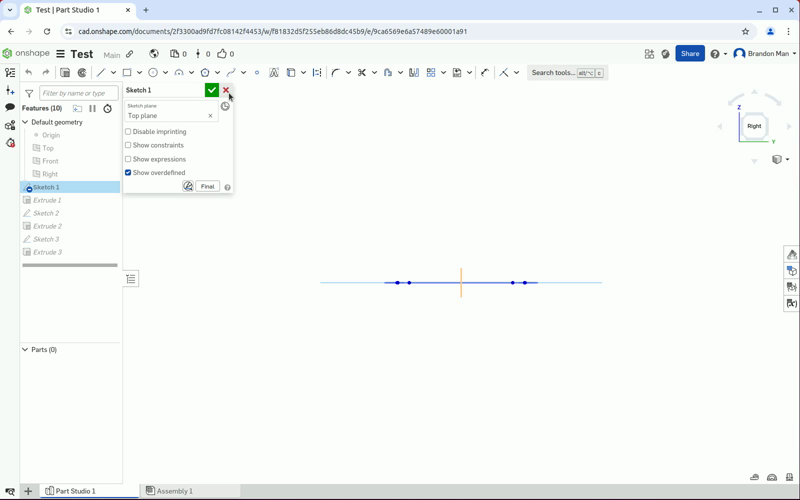
click(229, 92)
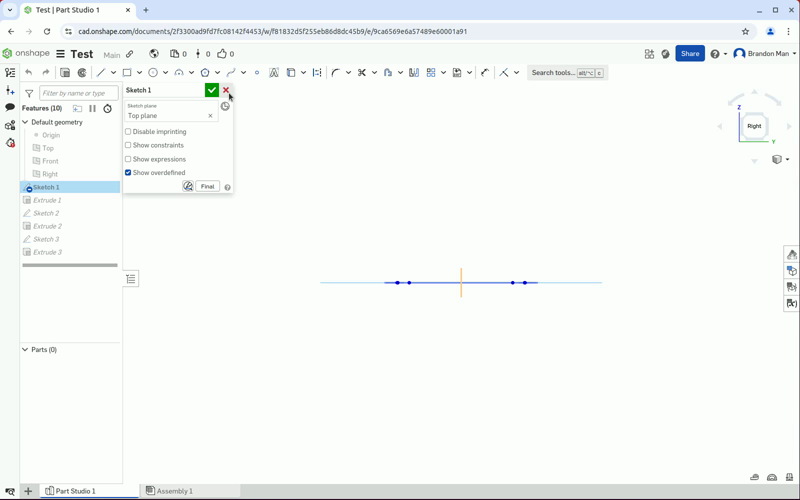
key(shift+s)
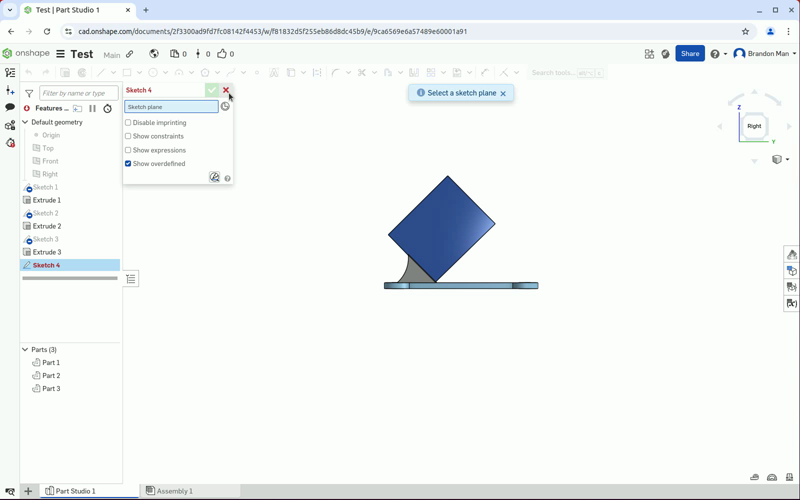
mouse_move(73, 176)
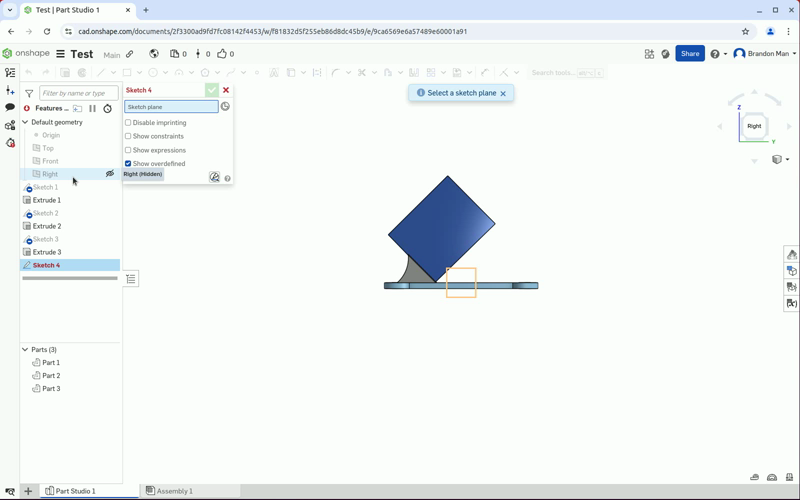
click(73, 176)
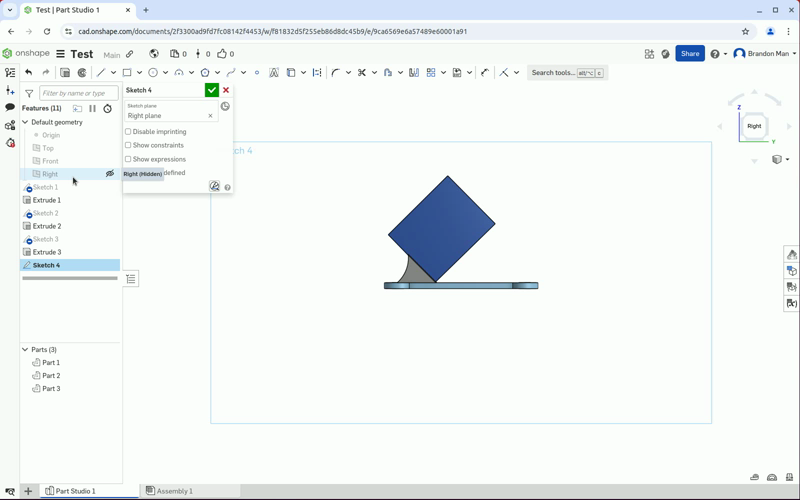
mouse_move(73, 352)
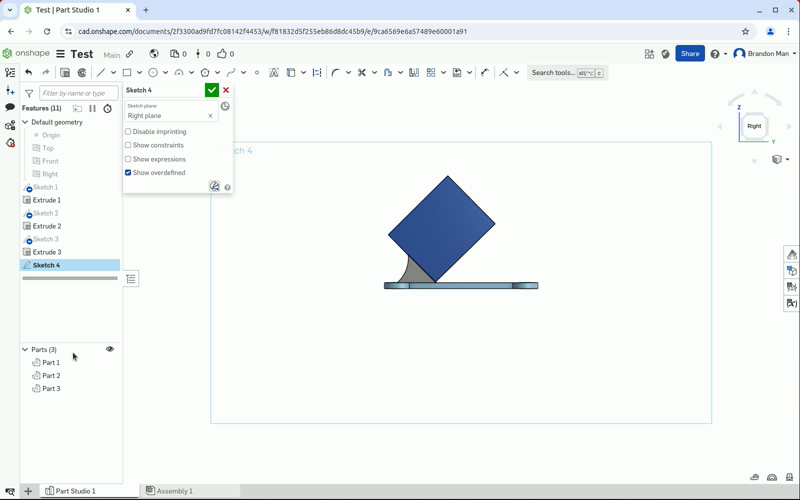
key(y)
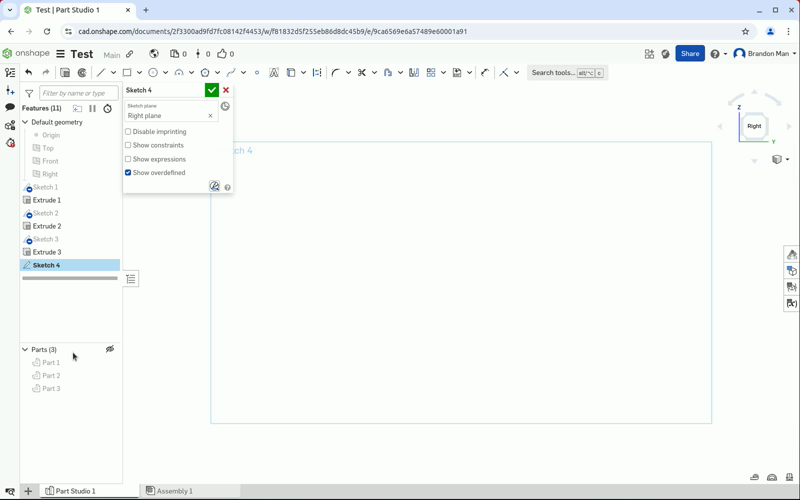
key(l)
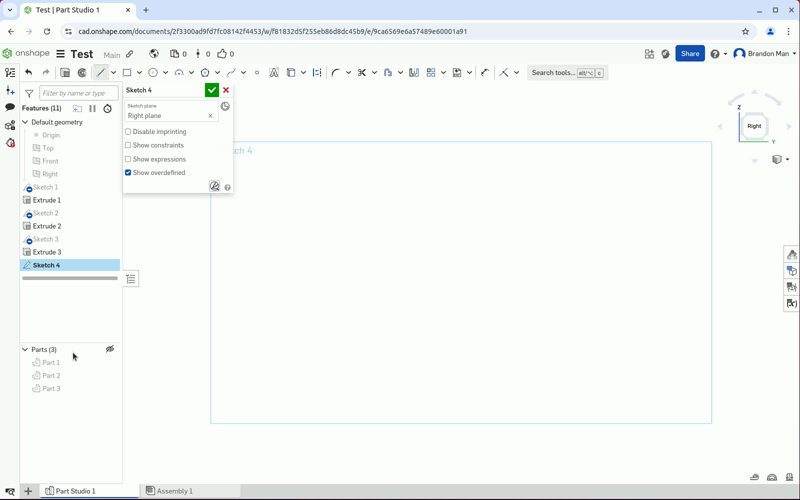
key_down(shift)
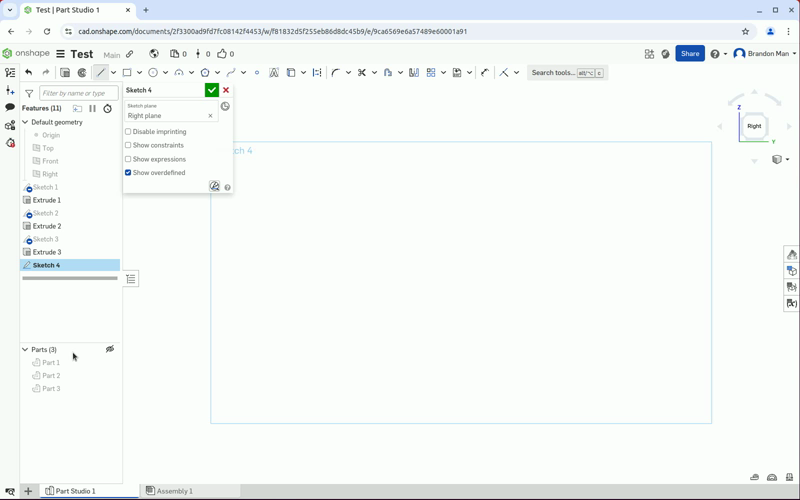
mouse_move(436, 282)
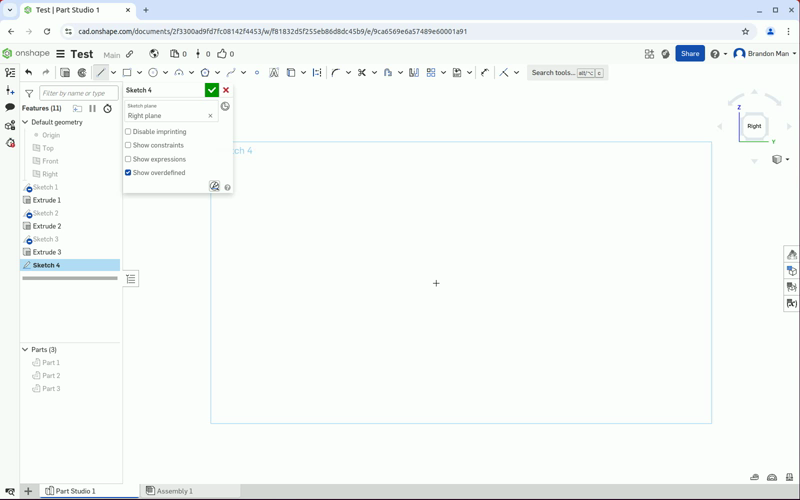
click(436, 282)
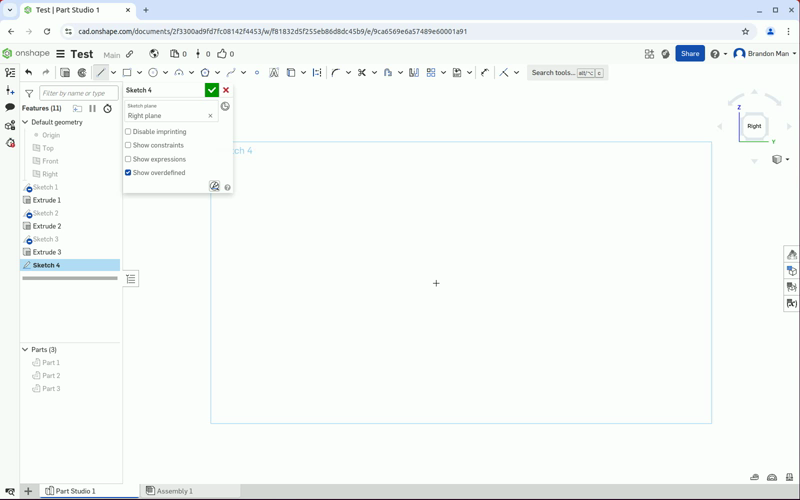
key_up(shift)
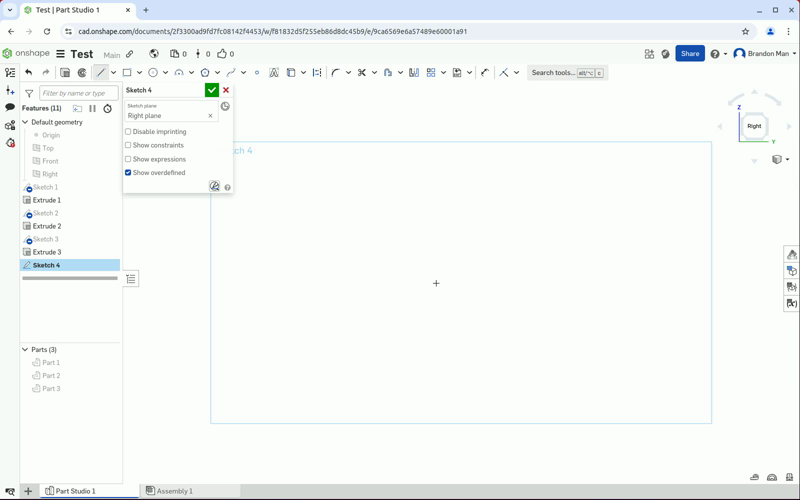
key_down(shift)
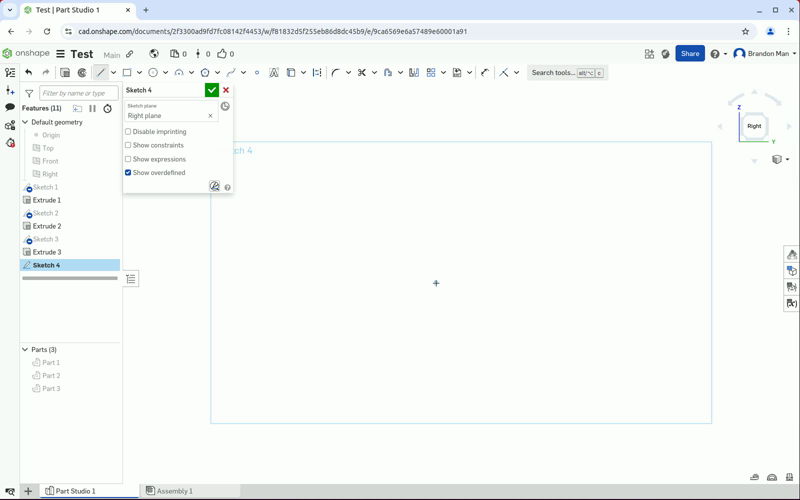
mouse_move(537, 282)
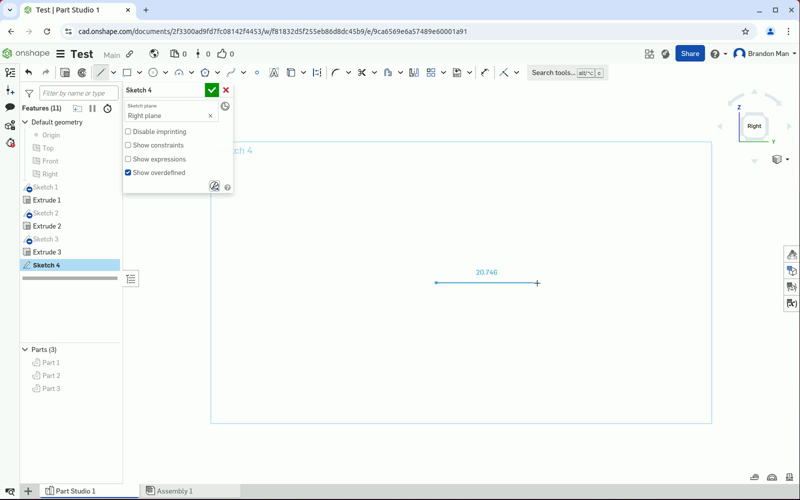
click(537, 282)
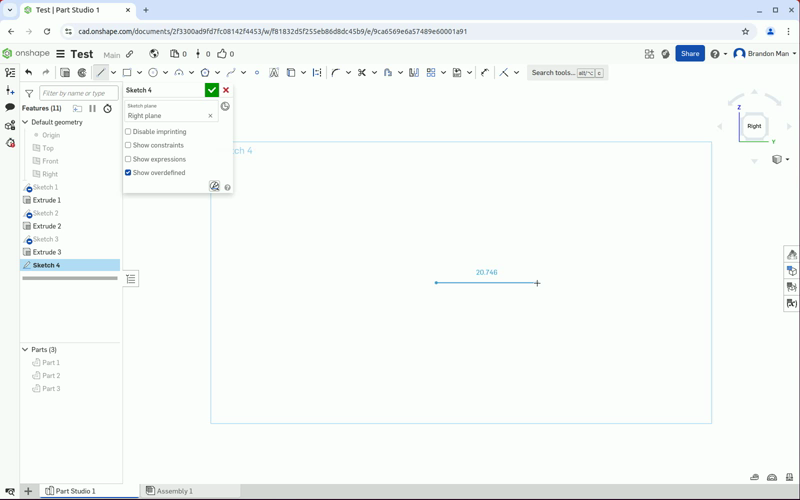
key_up(shift)
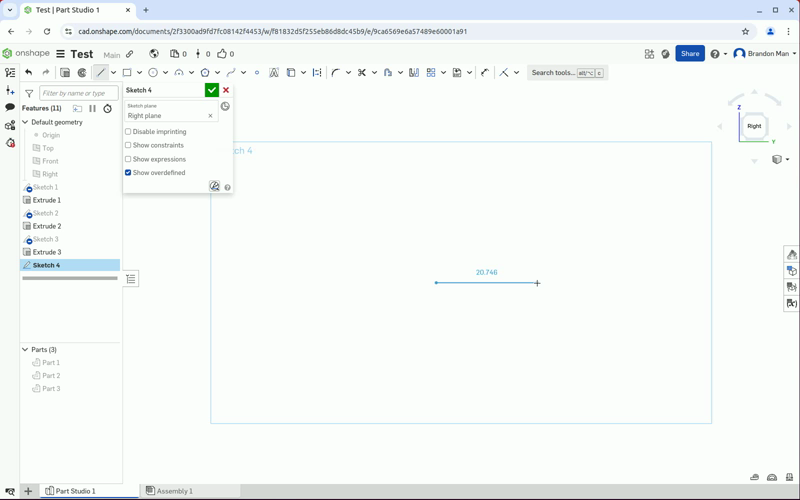
key(esc)
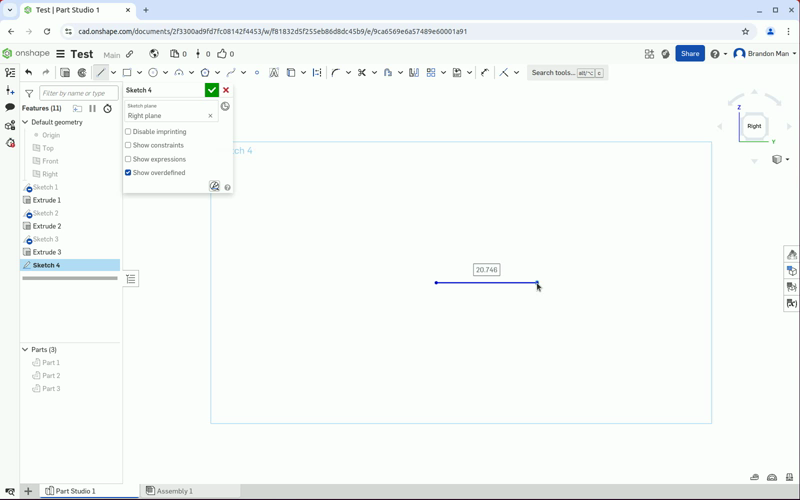
key(a)
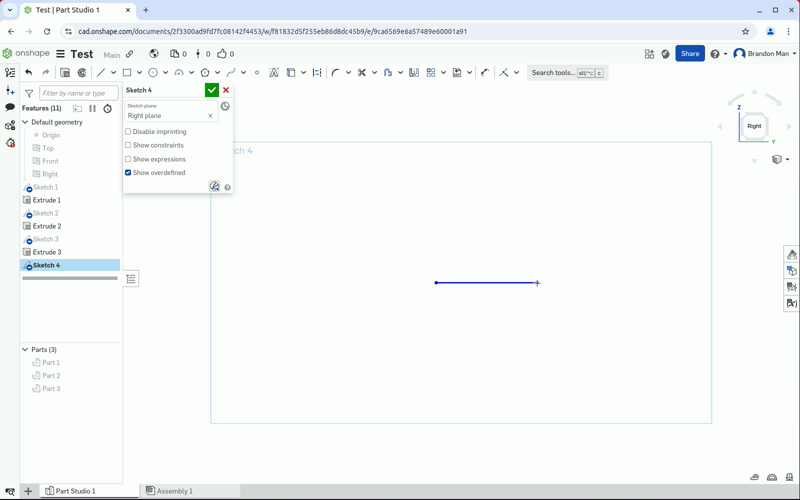
mouse_move(537, 282)
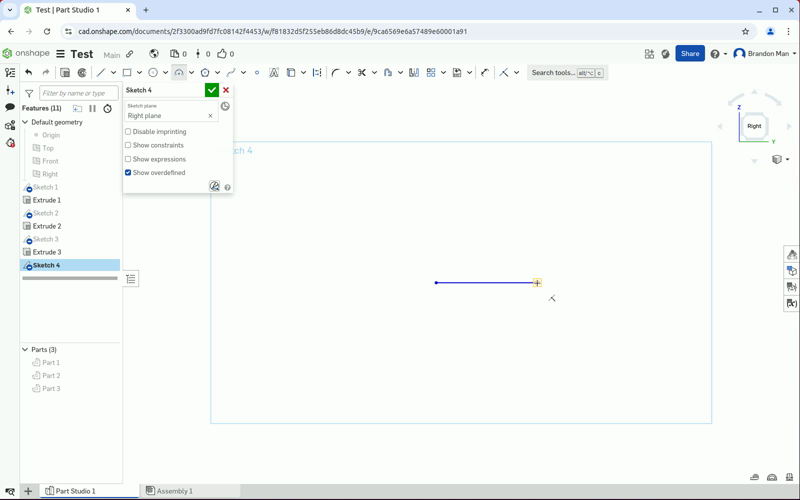
click(537, 282)
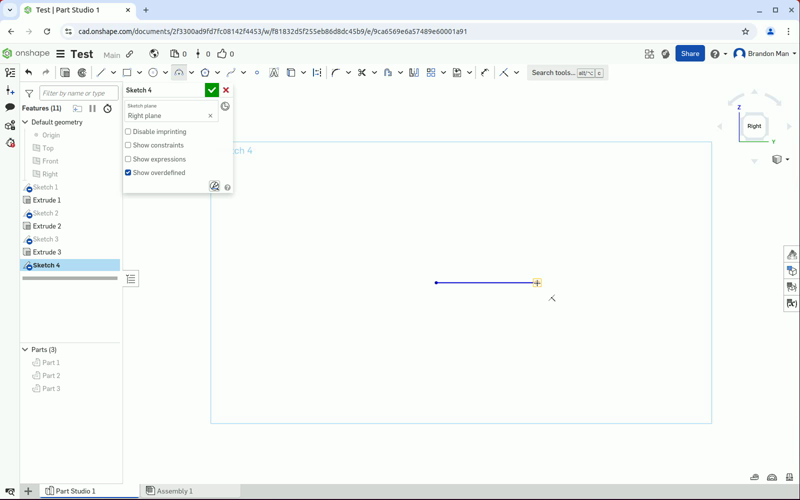
key_down(shift)
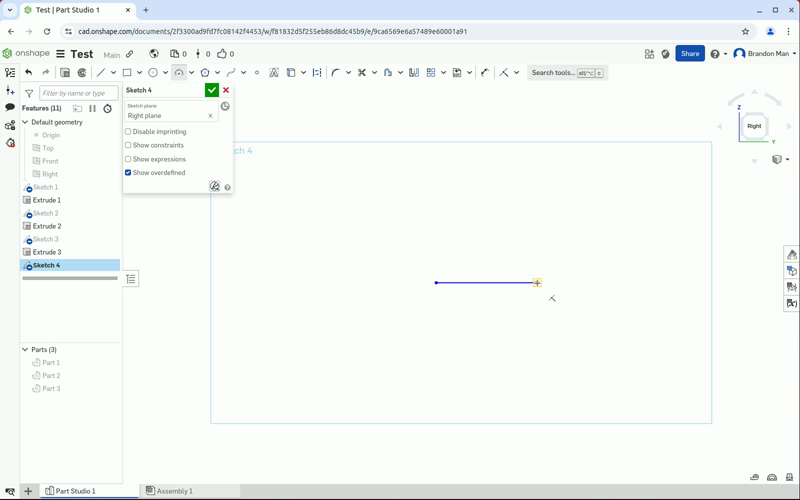
mouse_move(494, 224)
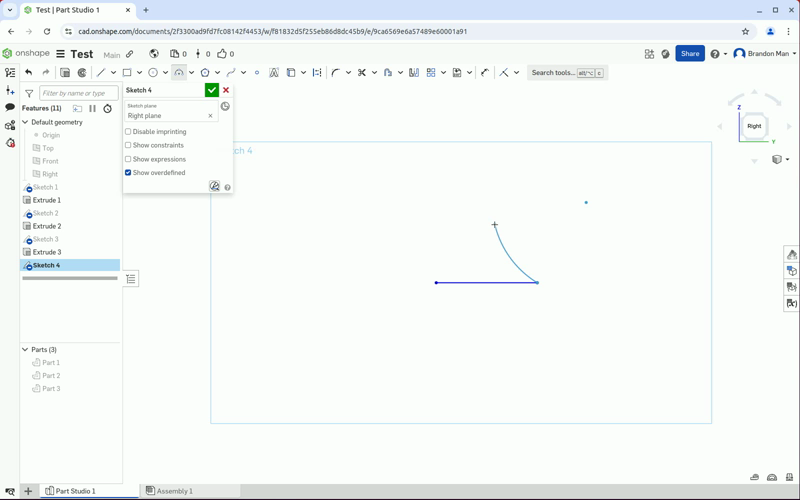
click(494, 224)
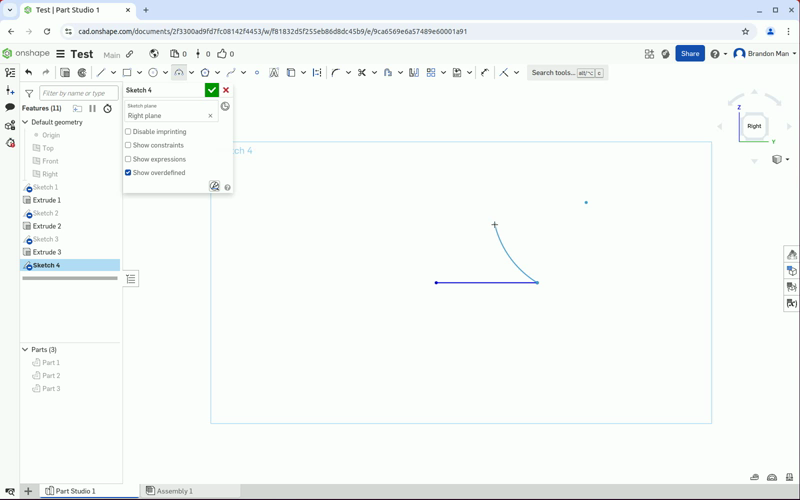
mouse_move(507, 260)
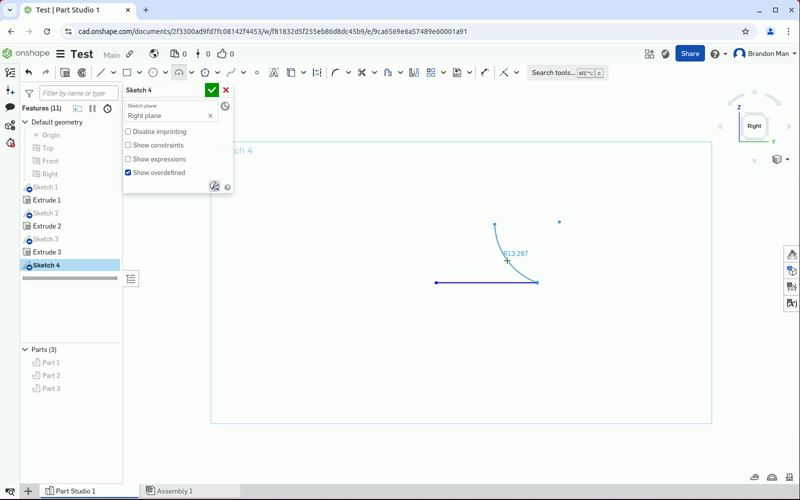
click(507, 260)
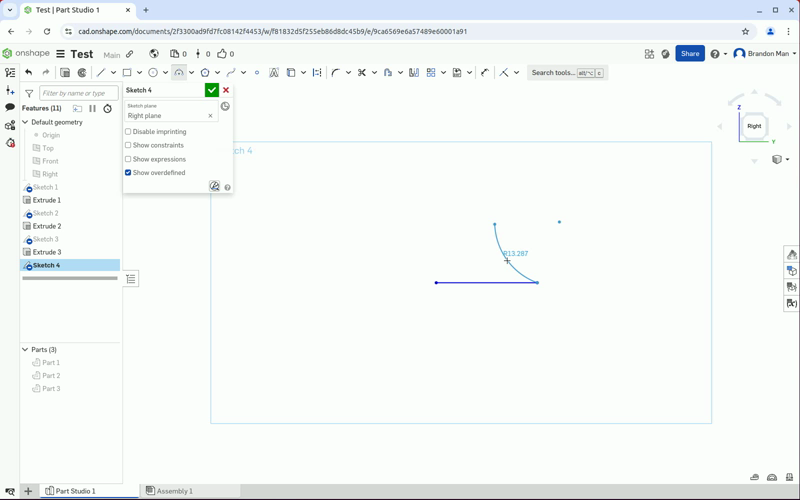
key_up(shift)
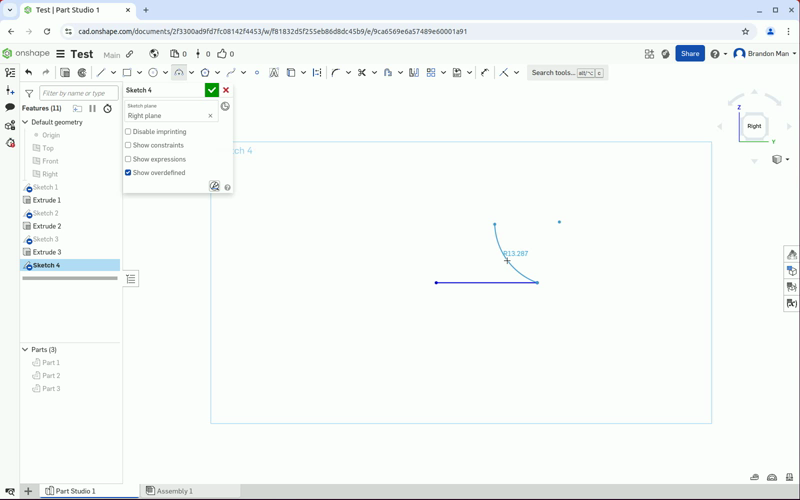
key(esc)
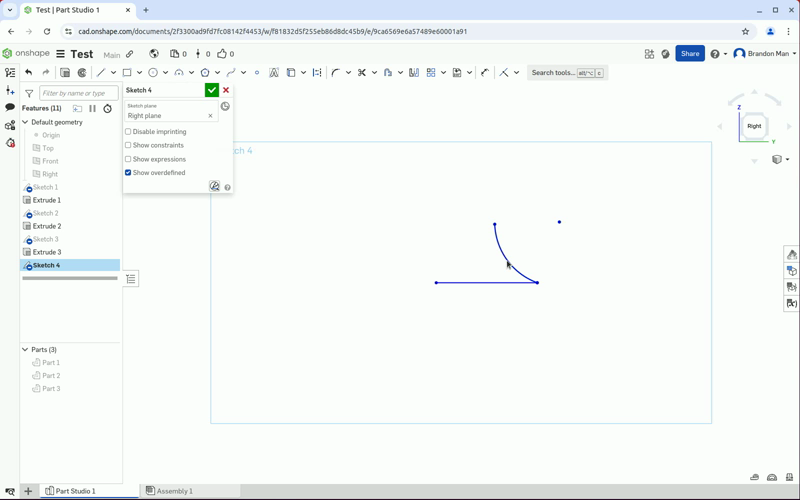
key(l)
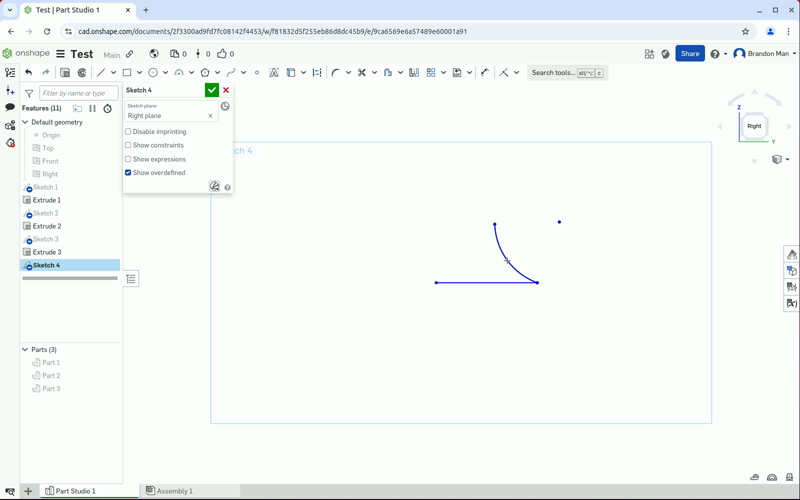
mouse_move(494, 224)
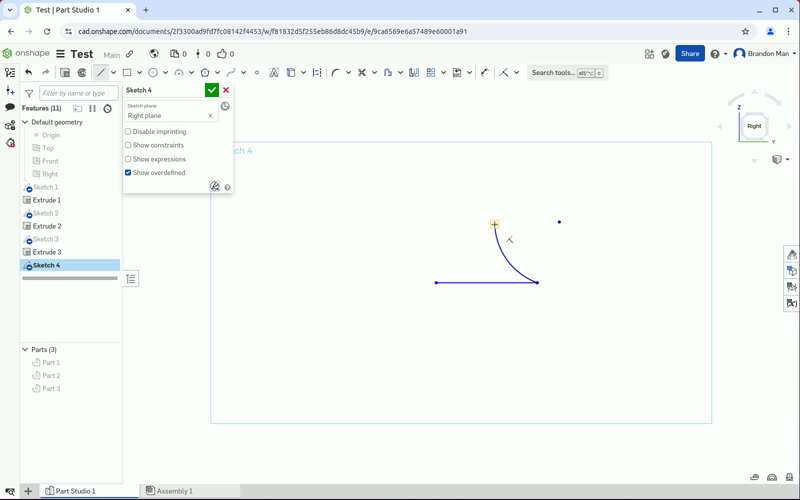
click(494, 224)
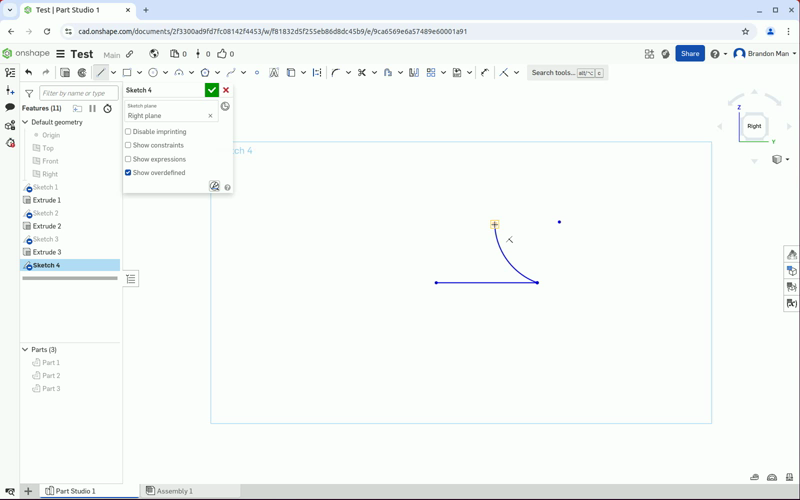
key_down(shift)
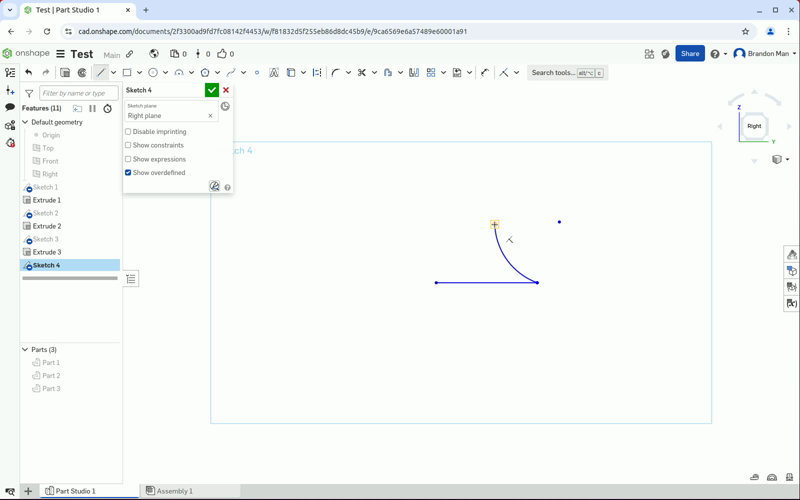
mouse_move(436, 282)
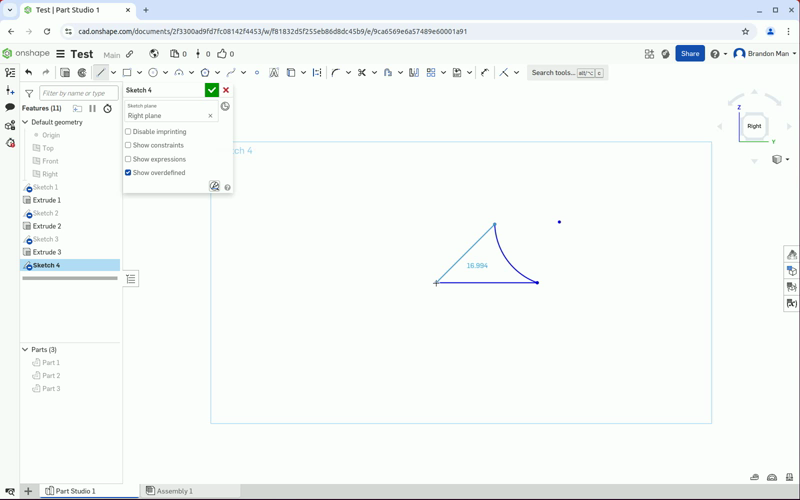
key_up(shift)
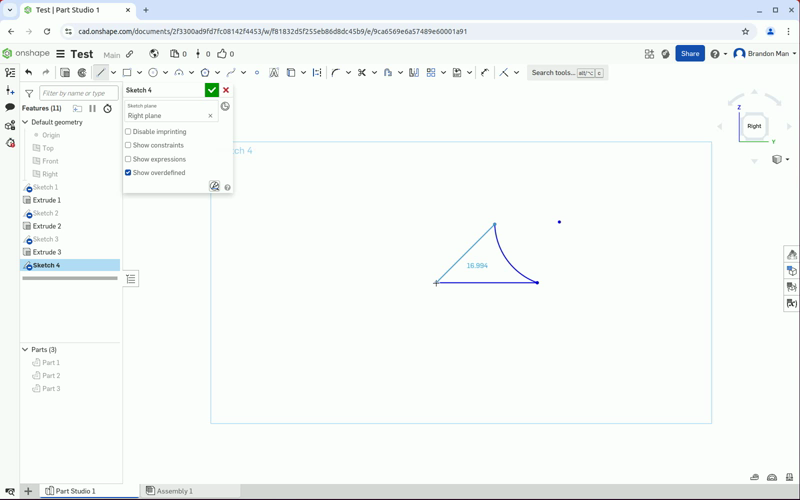
click(436, 282)
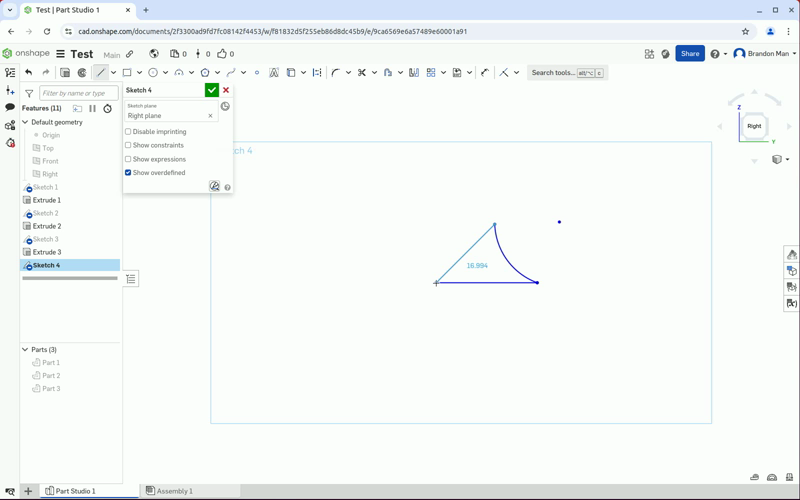
key(esc)
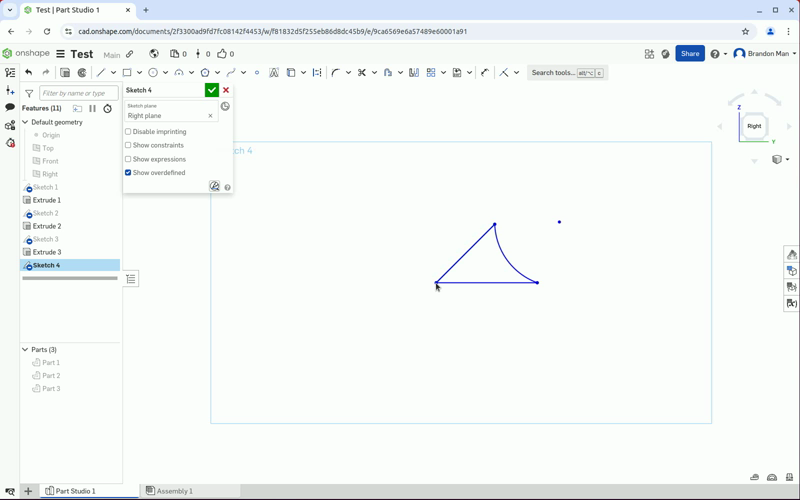
mouse_move(511, 270)
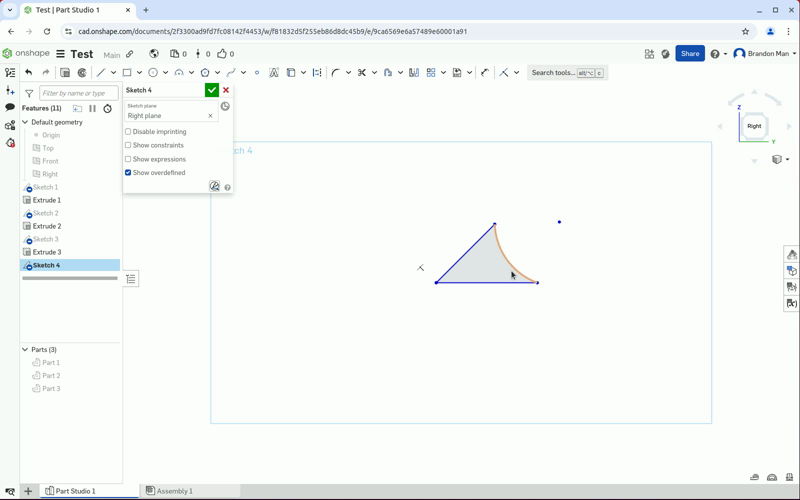
click(511, 270)
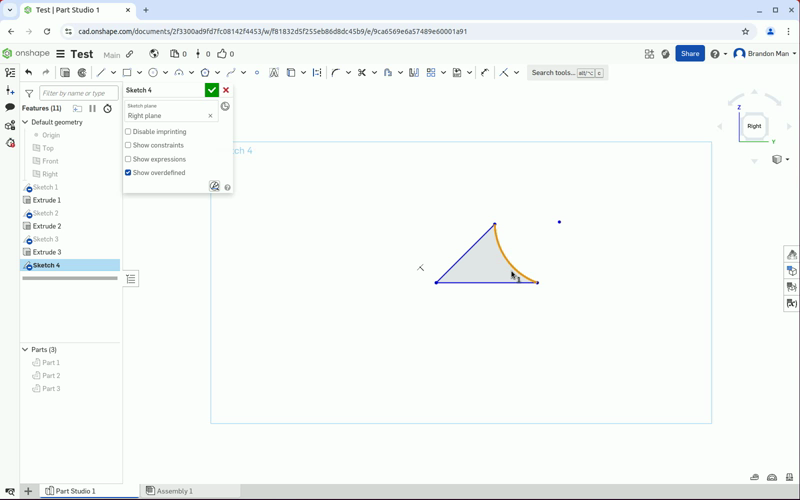
mouse_move(73, 352)
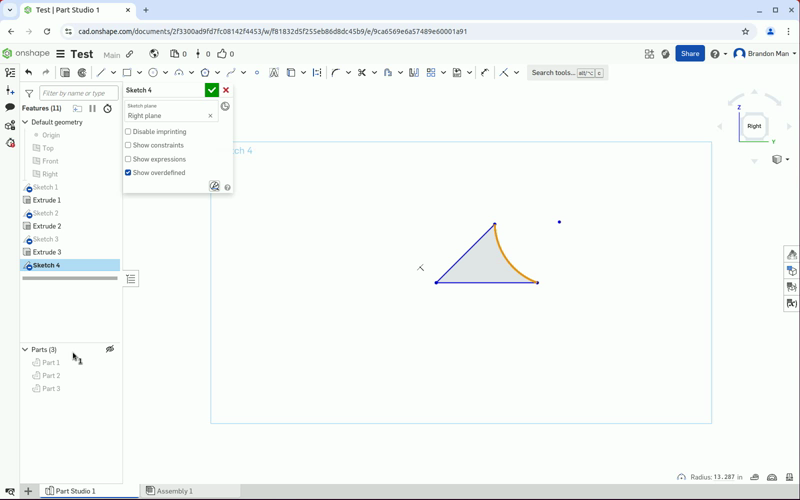
key(shift+y)
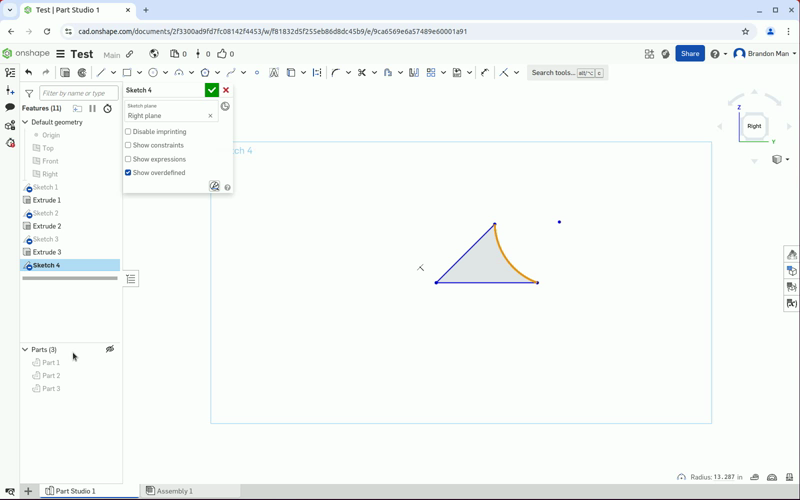
key(shift+e)
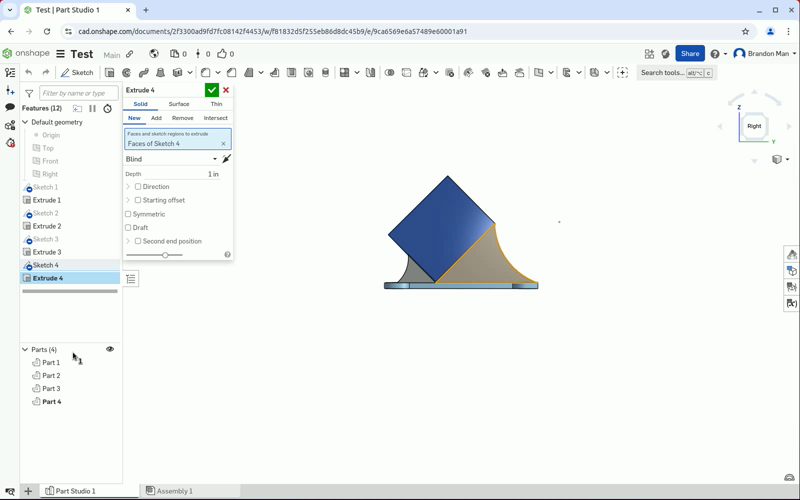
mouse_move(143, 106)
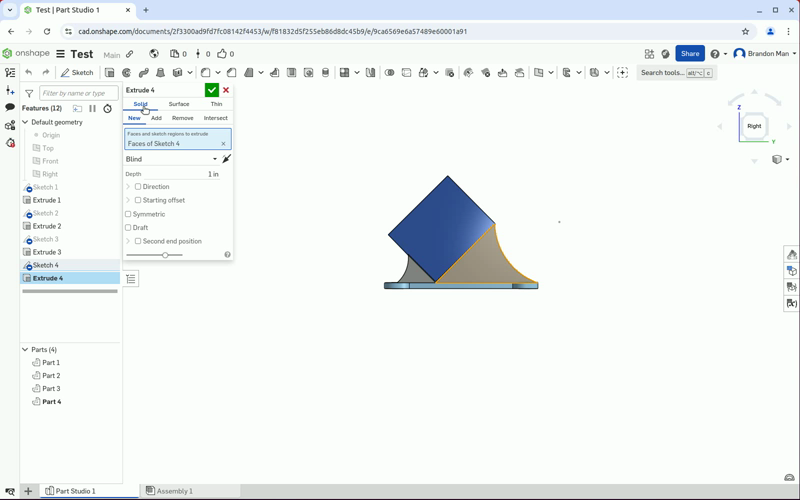
click(143, 106)
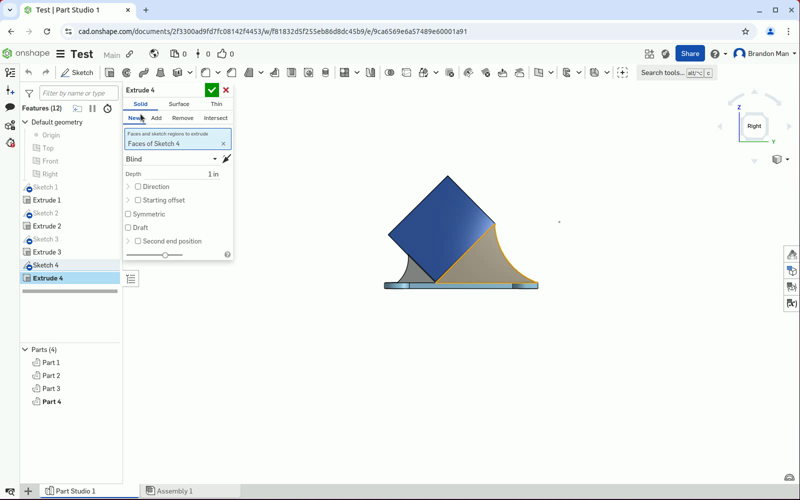
mouse_move(137, 120)
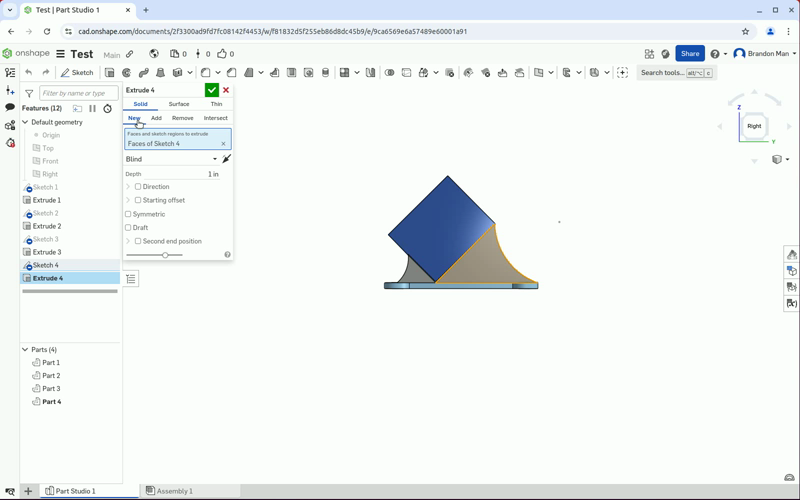
click(137, 120)
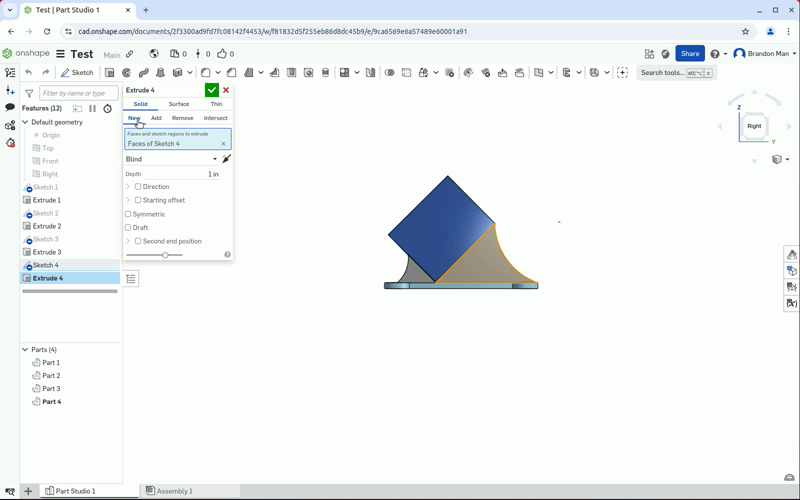
key(tab, 4)
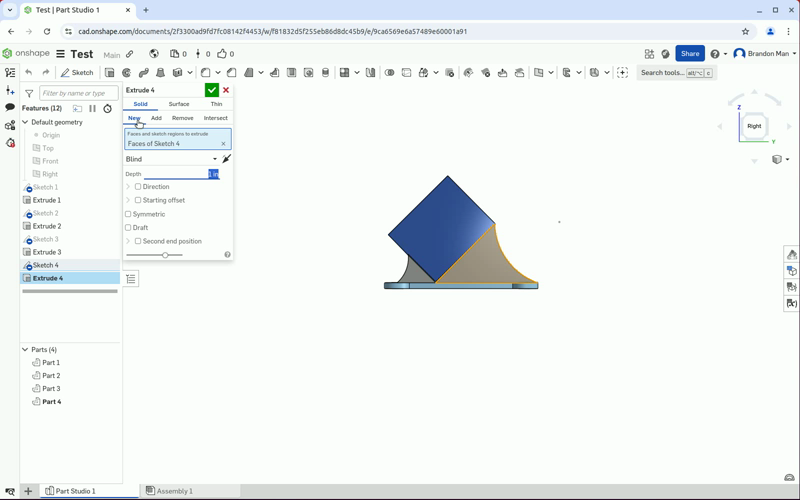
text(23.108)
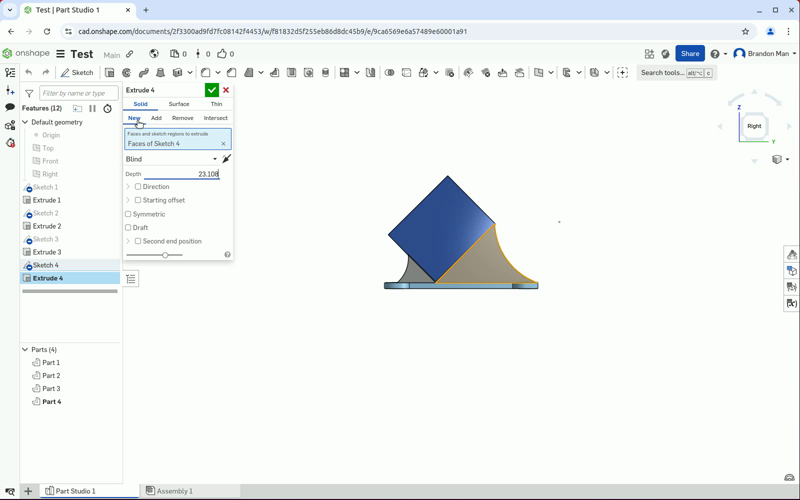
key(enter)
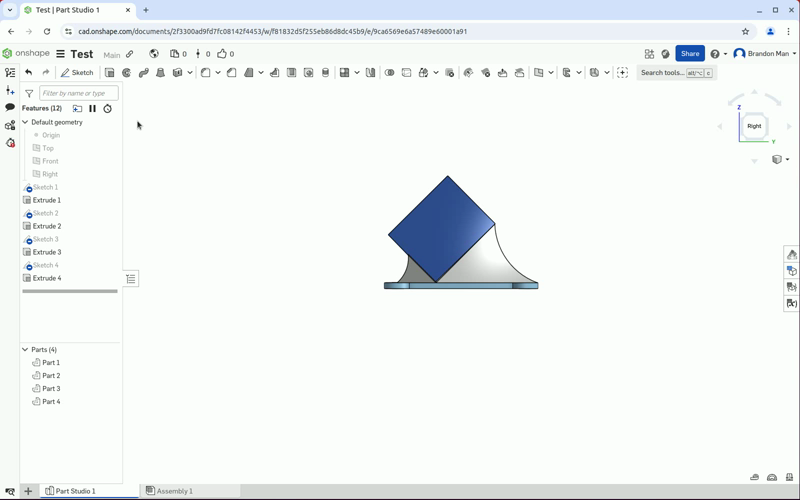
key(shift+h)
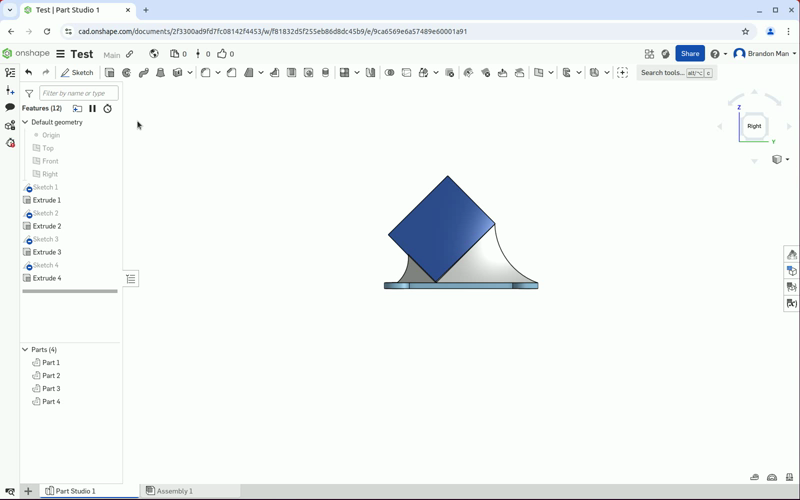
key(shift+h)
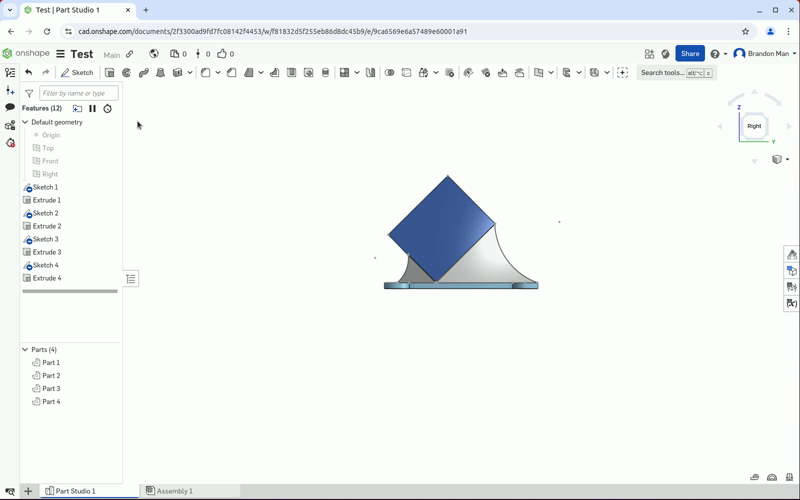
key(shift+7)
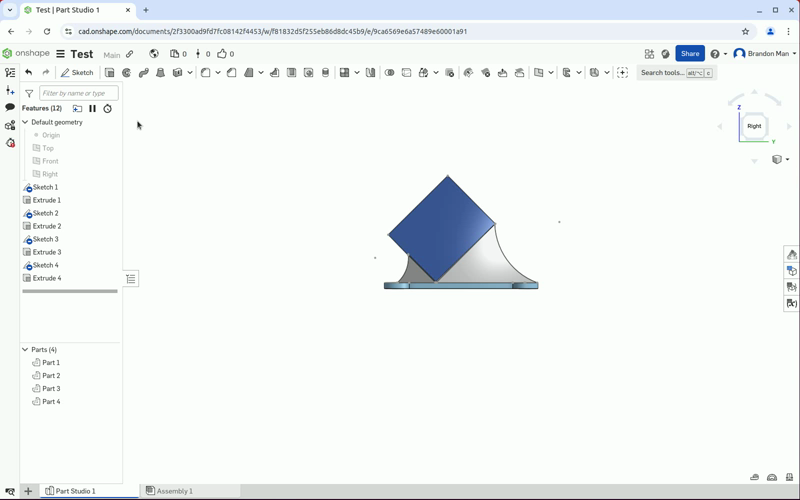
key(right, 2)
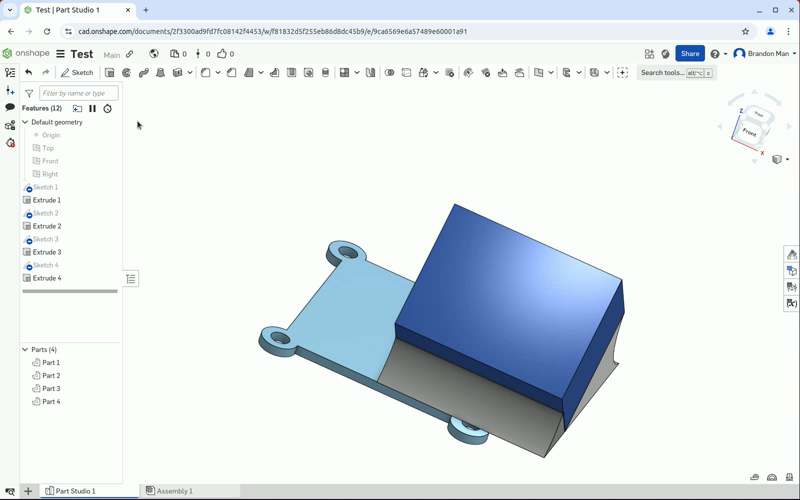
key(down, 2)
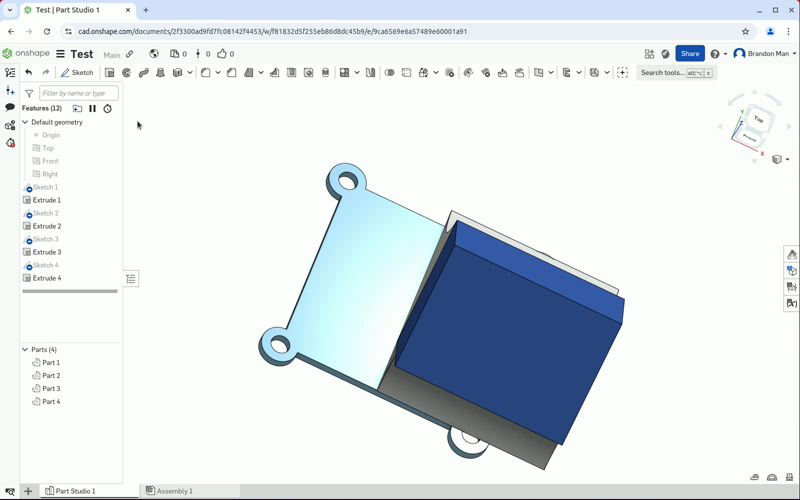
key(up, 2)
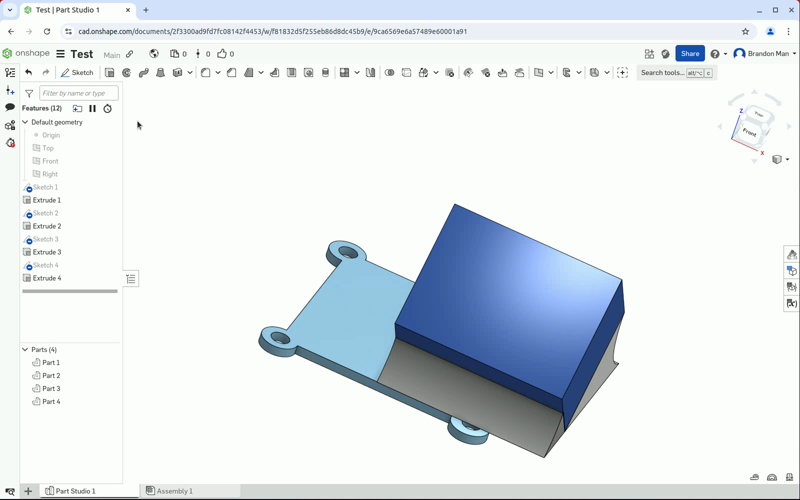
key(left, 2)
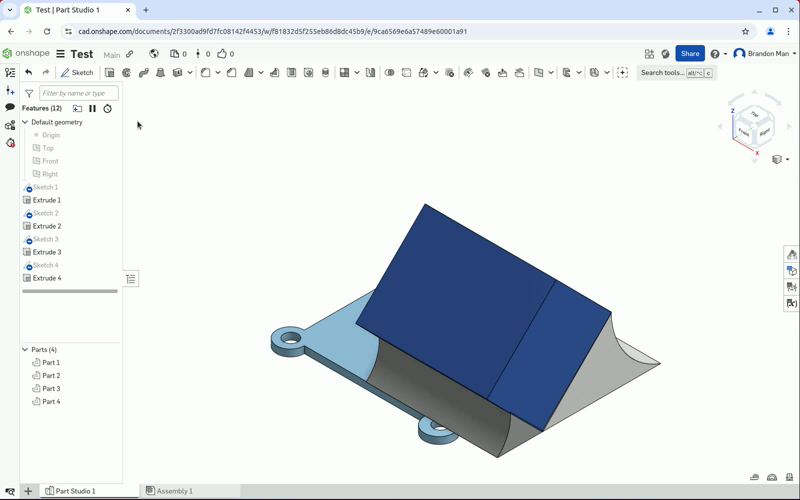
mouse_move(73, 189)
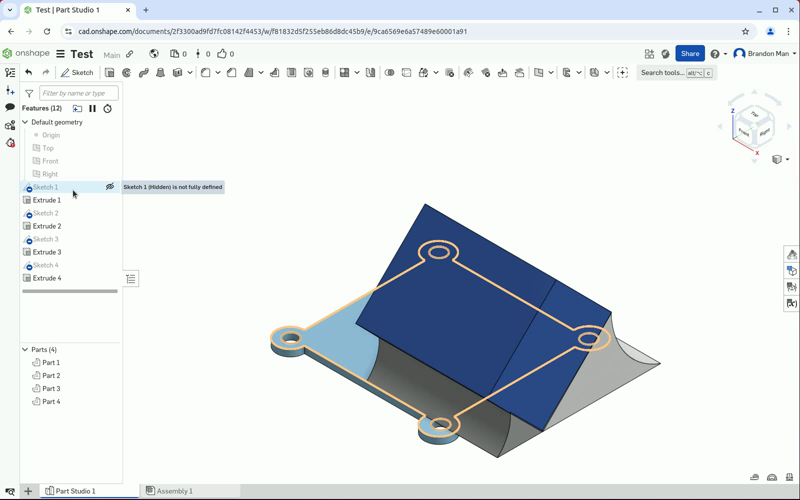
click(73, 189)